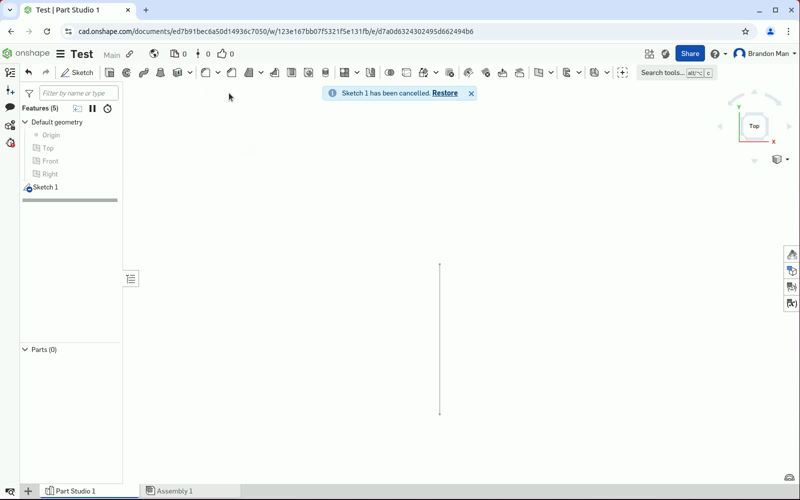
key(shift+h)
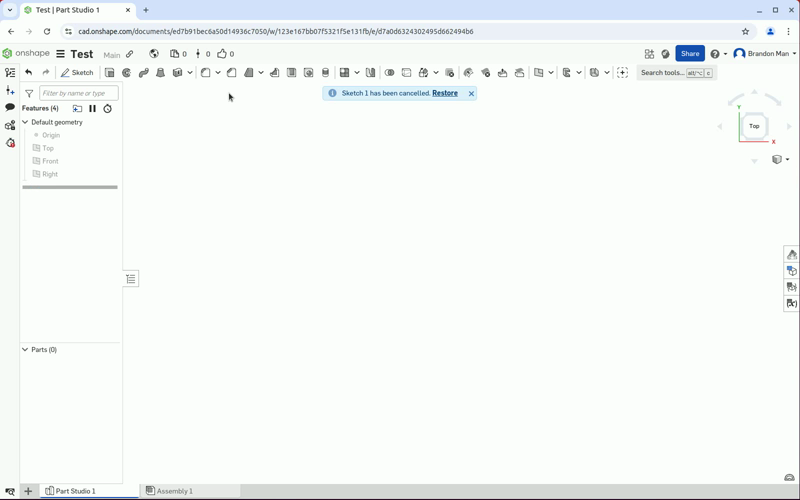
mouse_move(73, 352)
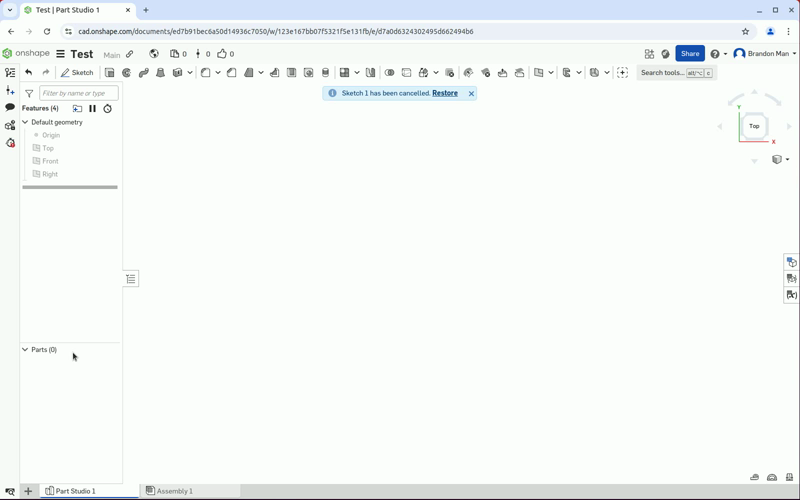
key(y)
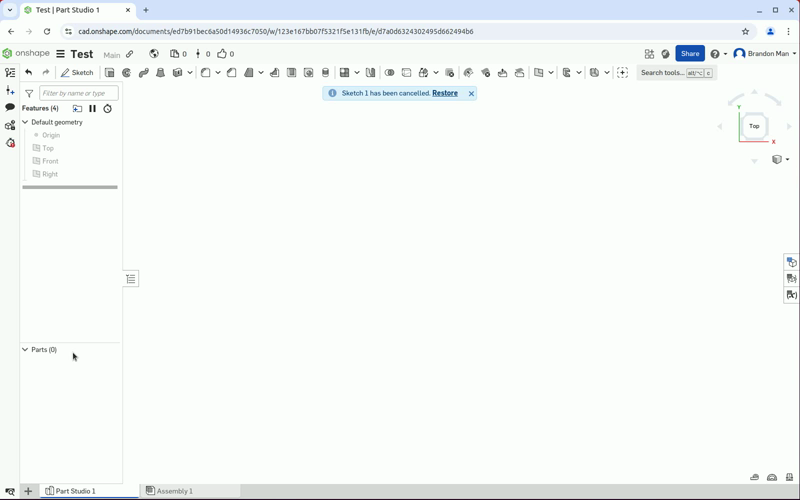
key(shift+p)
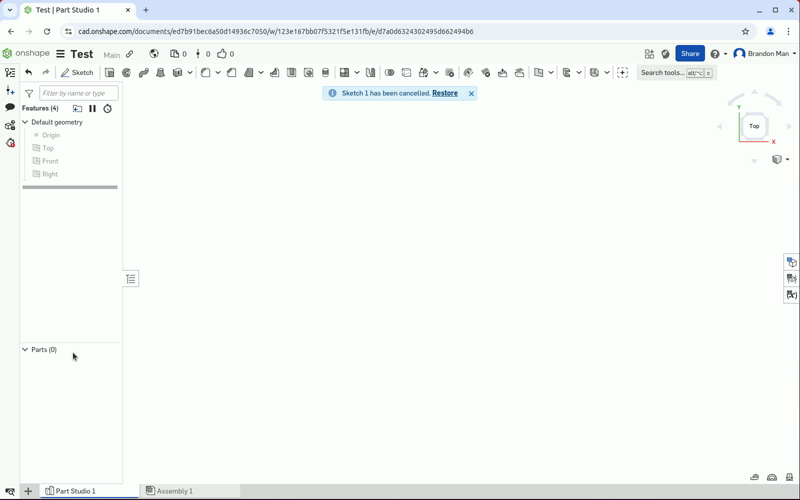
key(space)
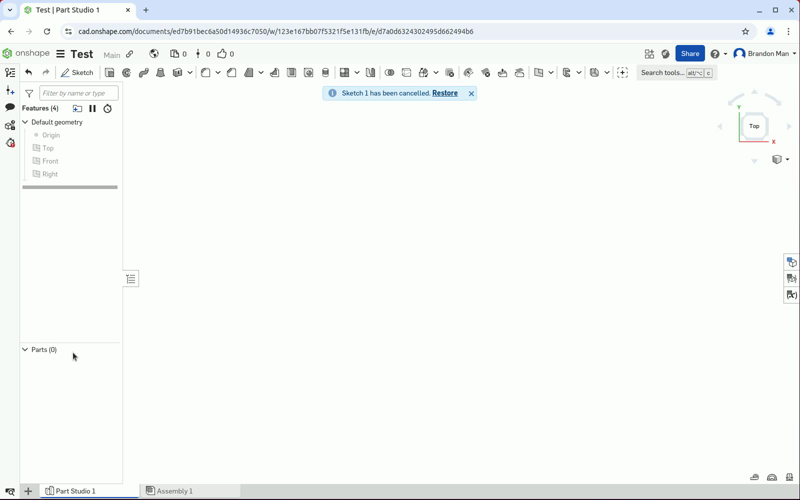
key_down(shift)
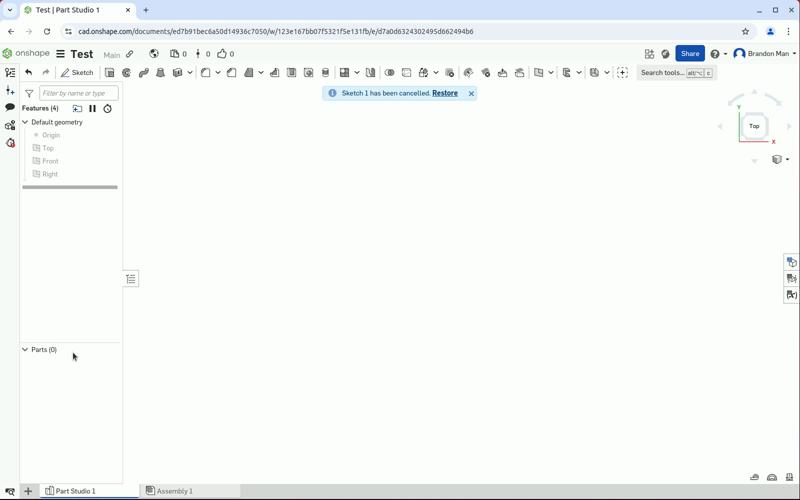
key(up)
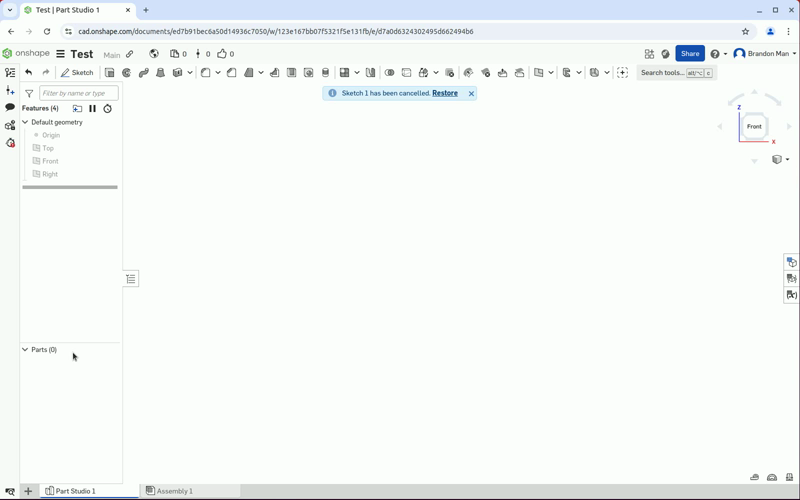
key_up(shift)
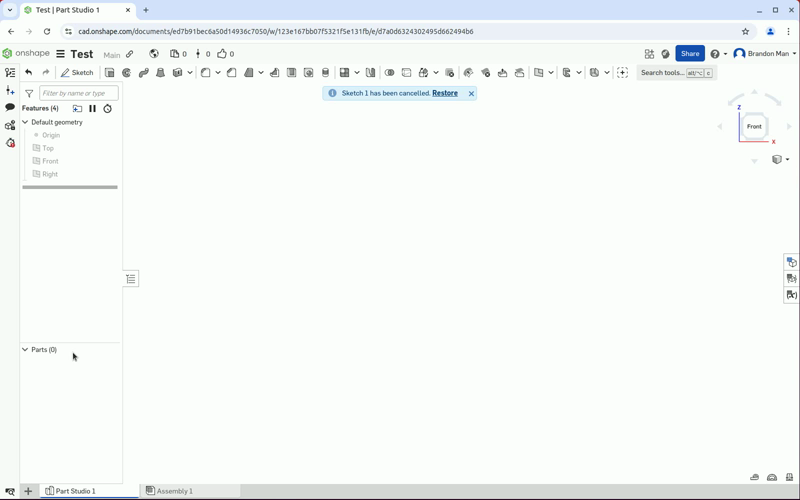
mouse_move(73, 352)
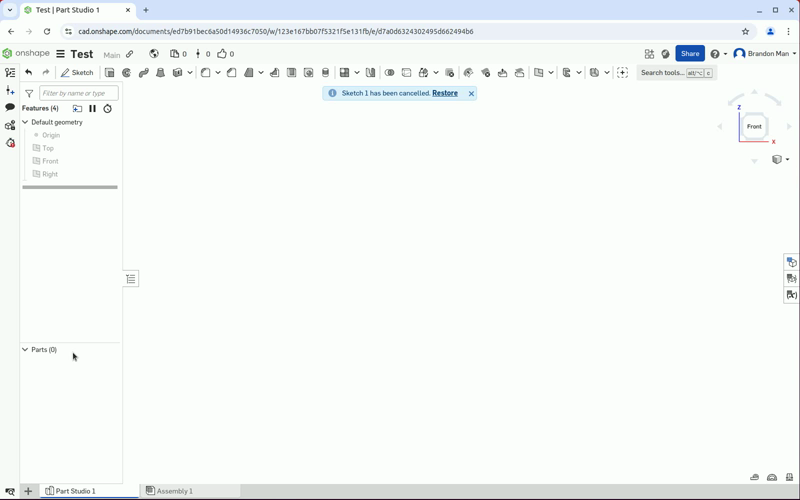
key(shift+y)
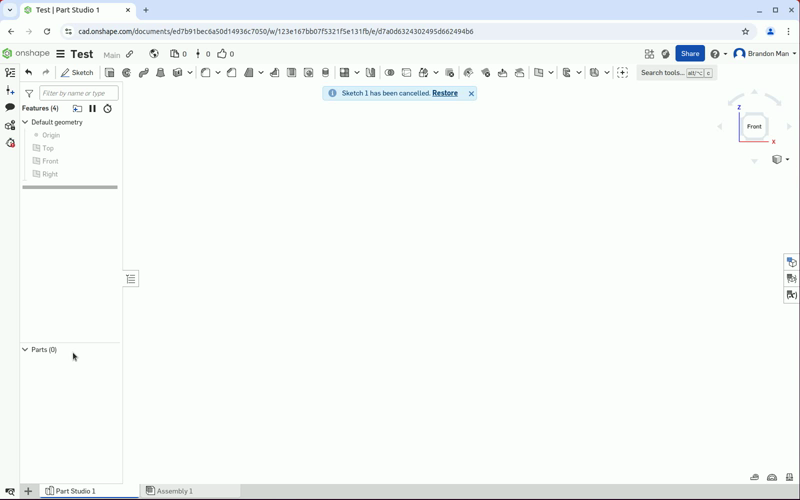
key(shift+s)
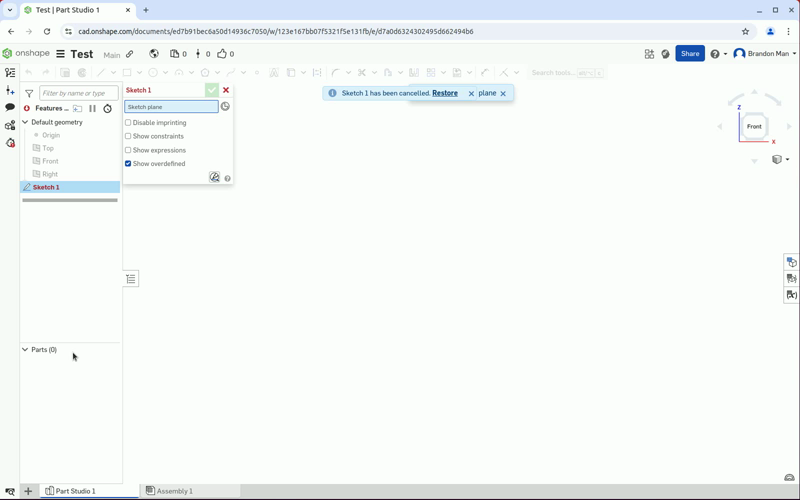
mouse_move(73, 163)
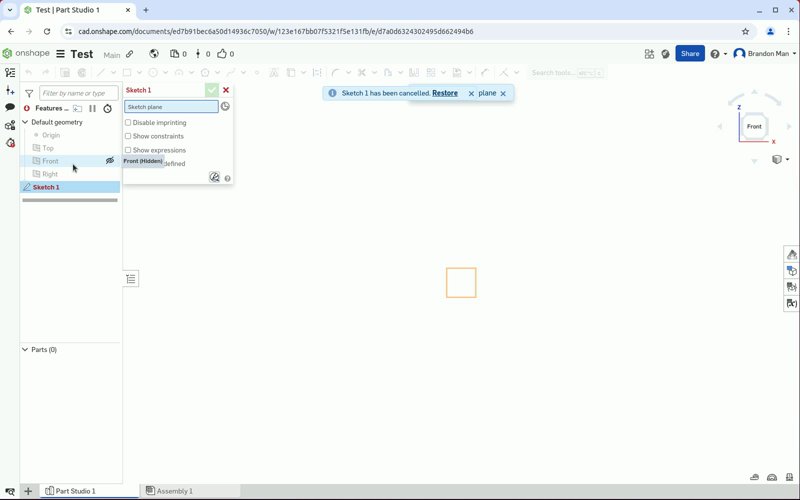
click(73, 163)
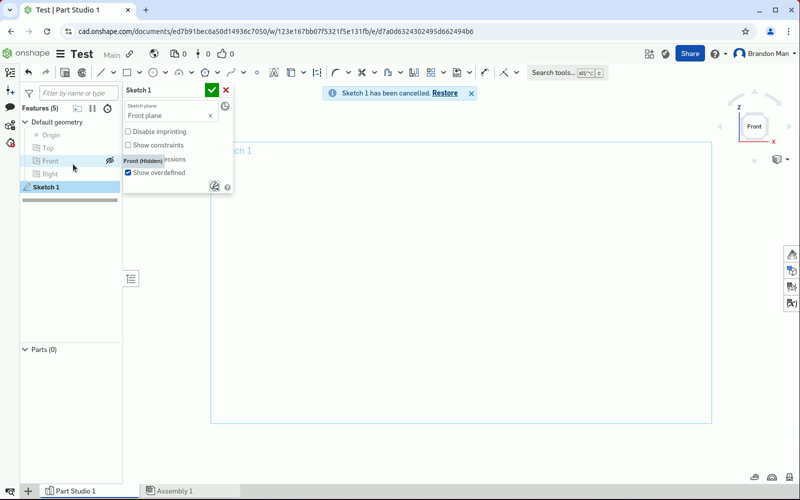
mouse_move(73, 352)
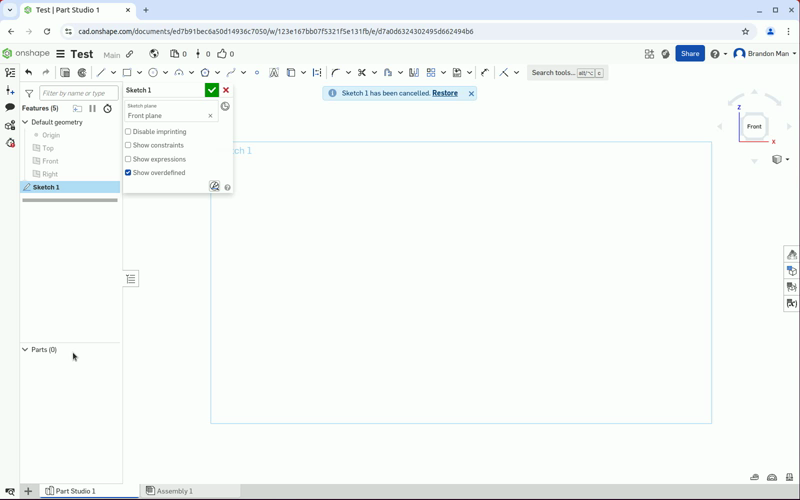
key(y)
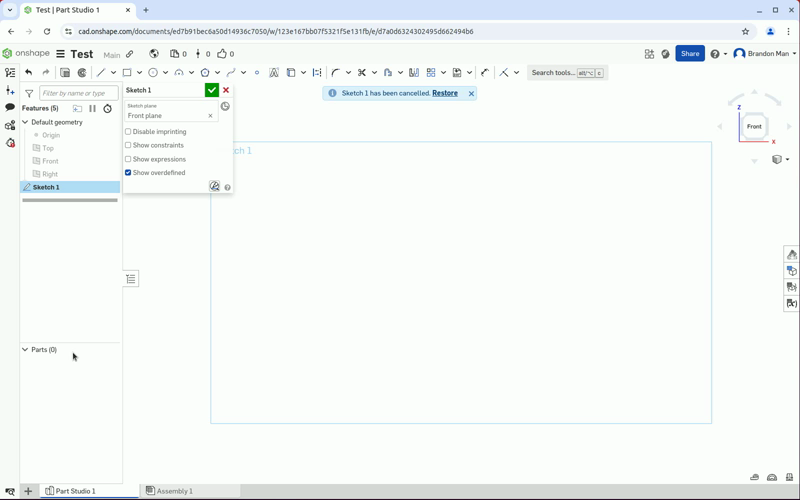
key(c)
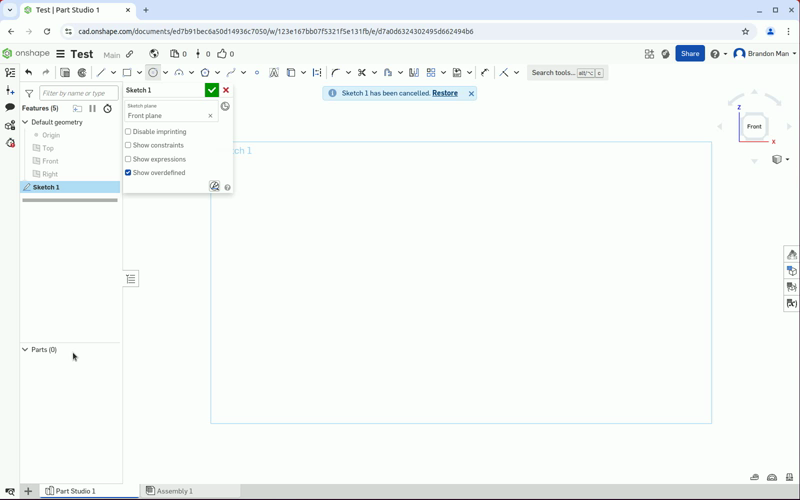
key_down(shift)
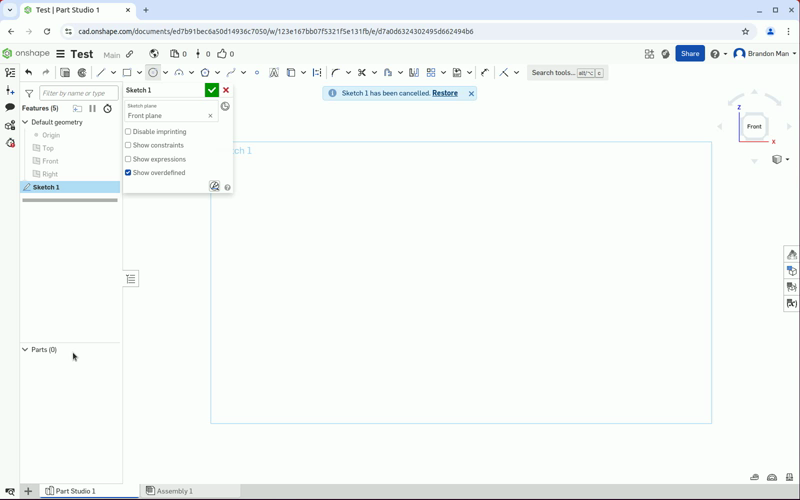
mouse_move(460, 282)
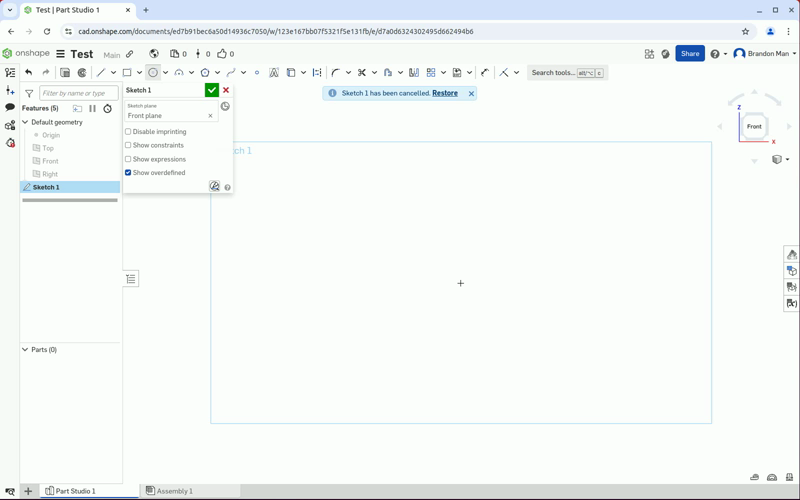
click(460, 282)
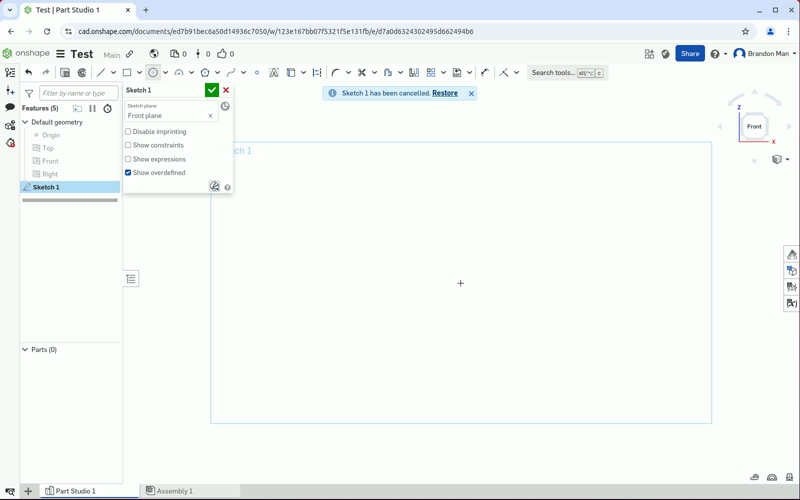
key_up(shift)
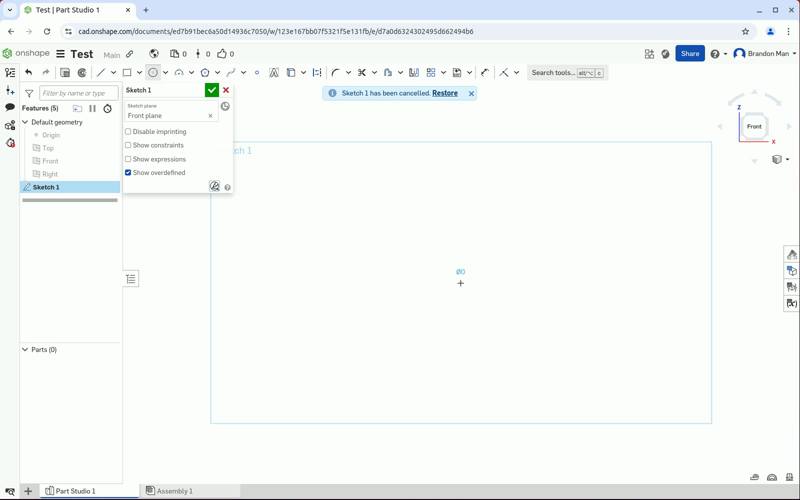
mouse_move(489, 282)
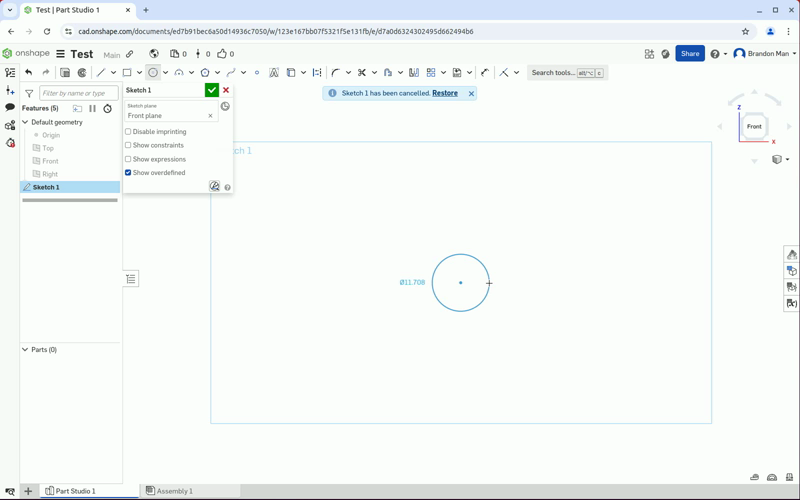
click(489, 282)
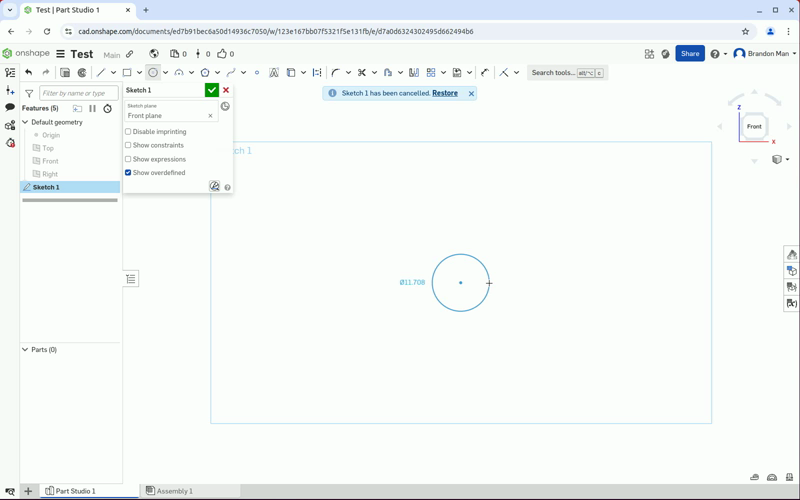
key(esc)
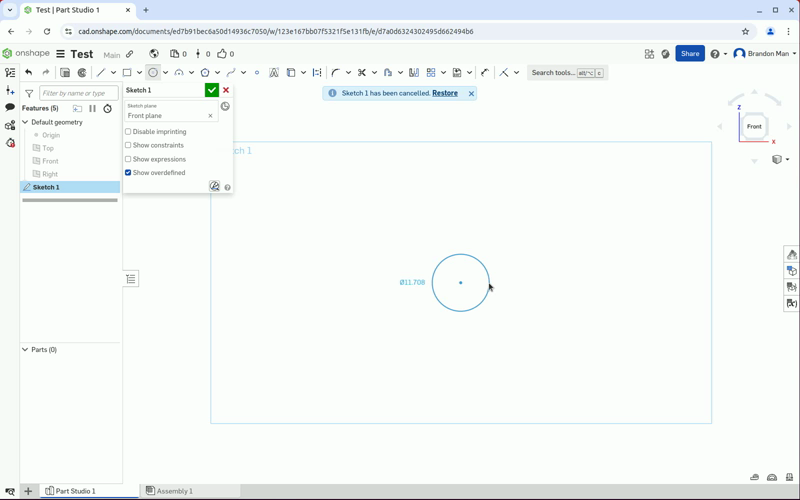
key(l)
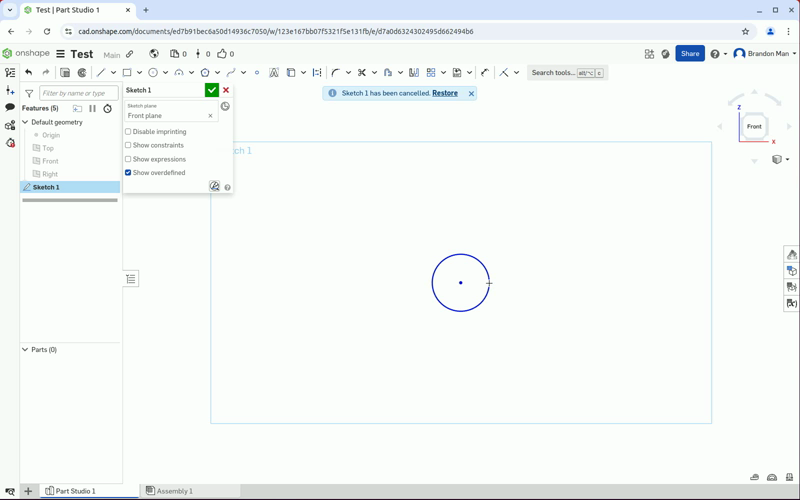
key_down(shift)
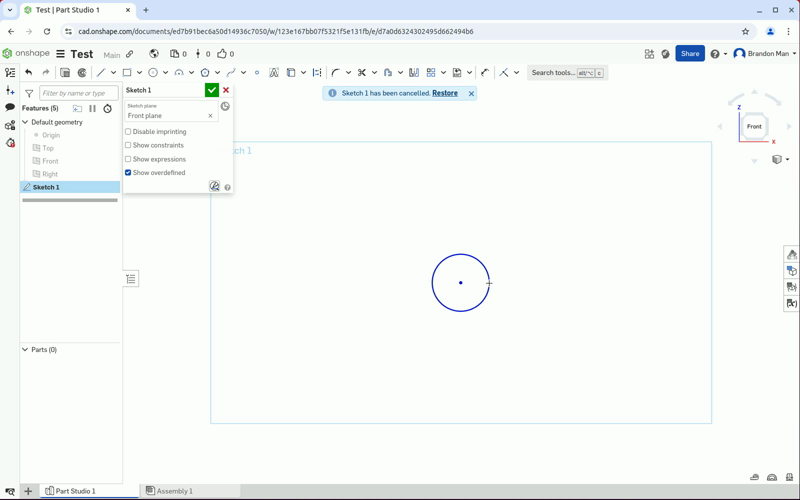
mouse_move(441, 288)
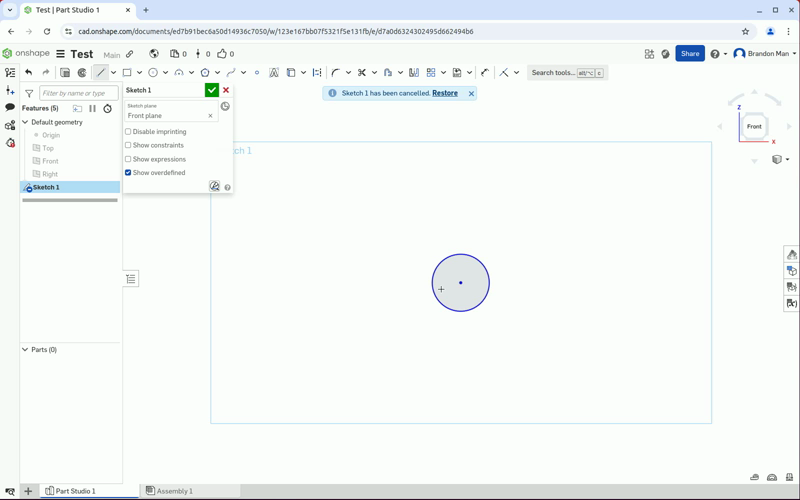
click(441, 288)
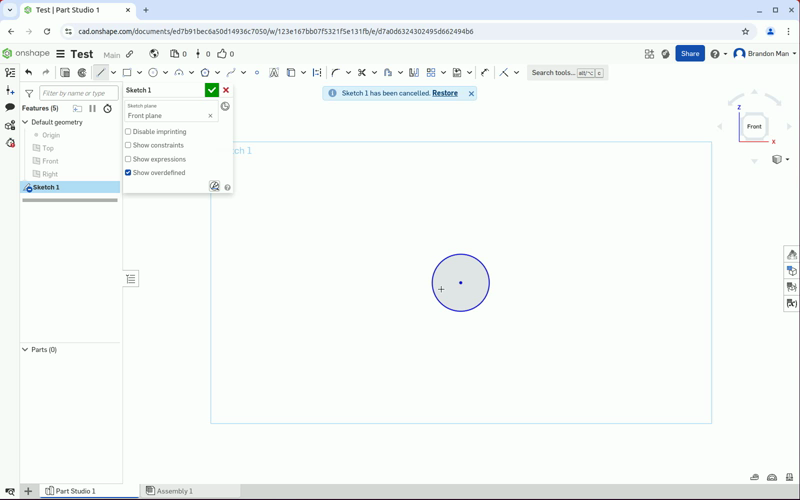
key_up(shift)
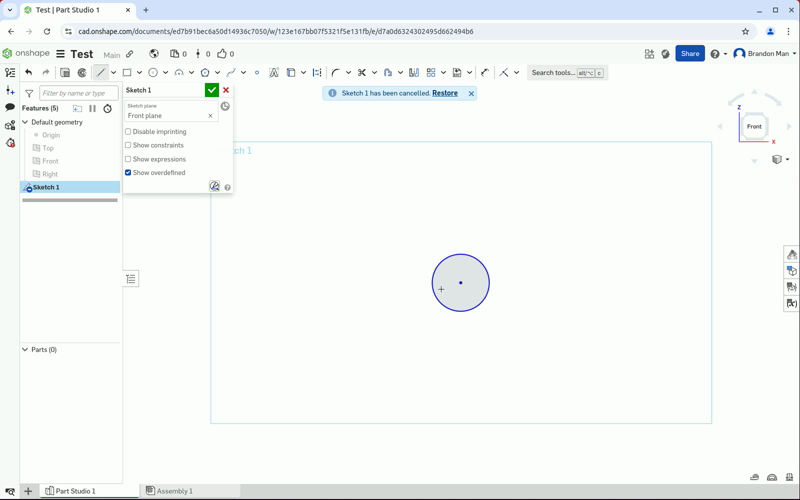
key_down(shift)
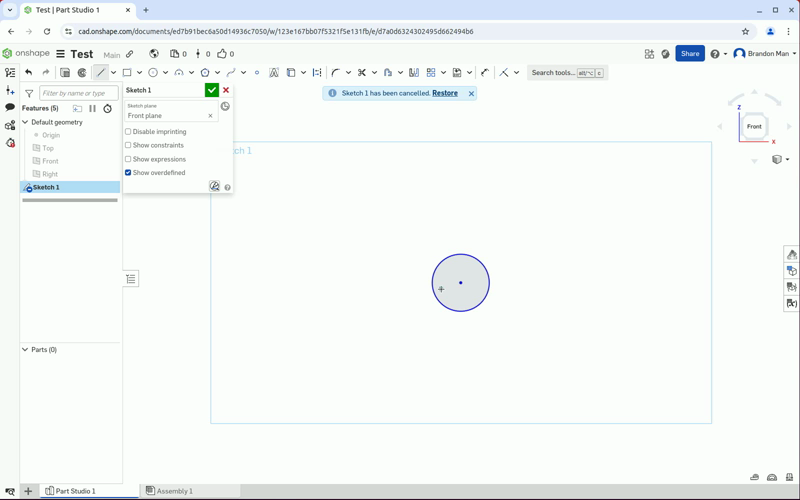
mouse_move(471, 288)
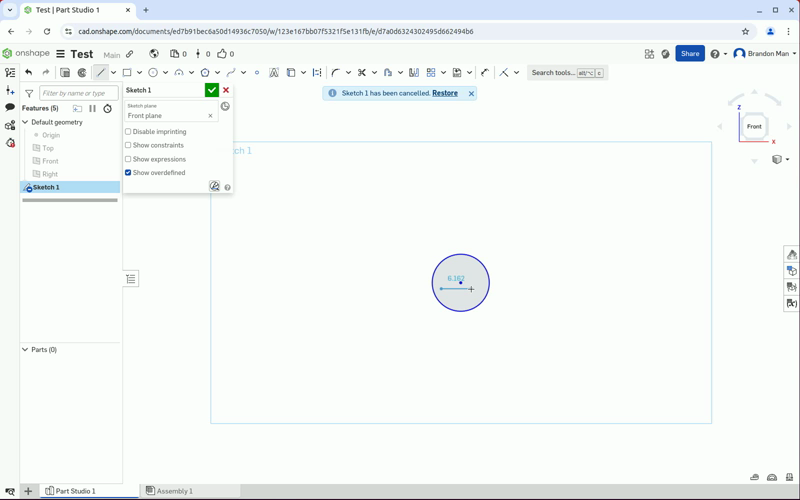
mouse_move(445, 288)
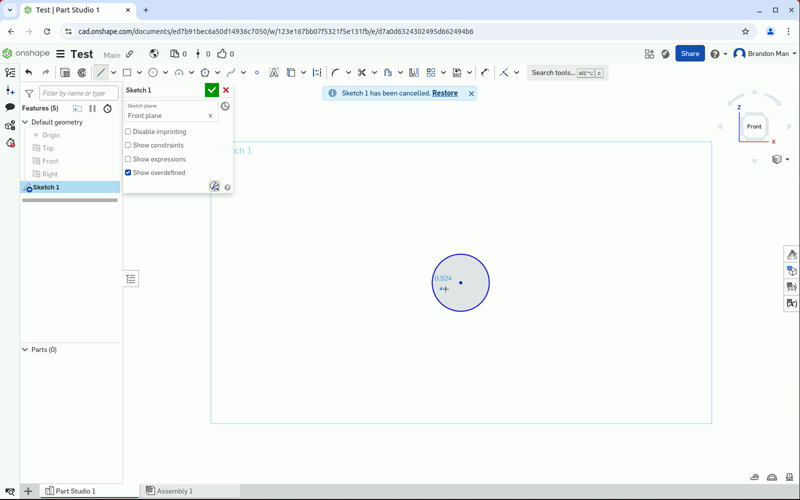
scroll(6)
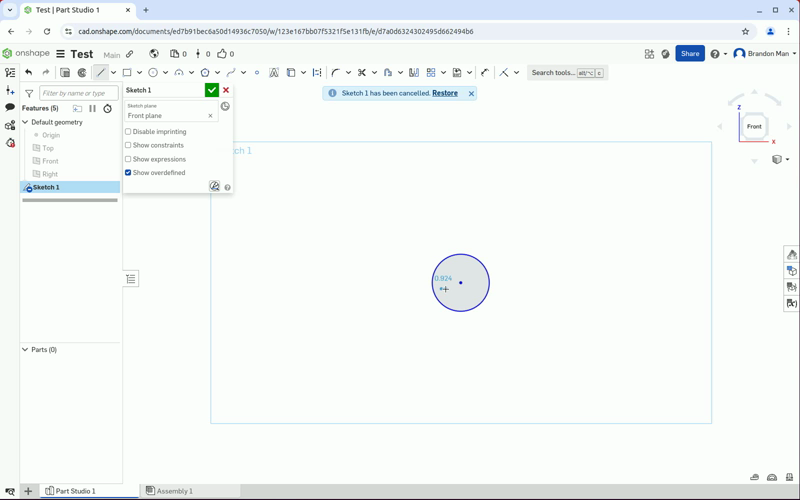
scroll(6)
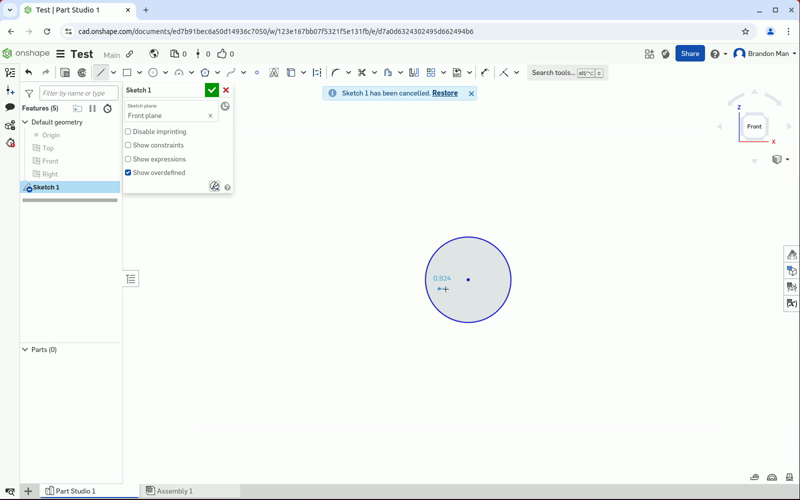
scroll(6)
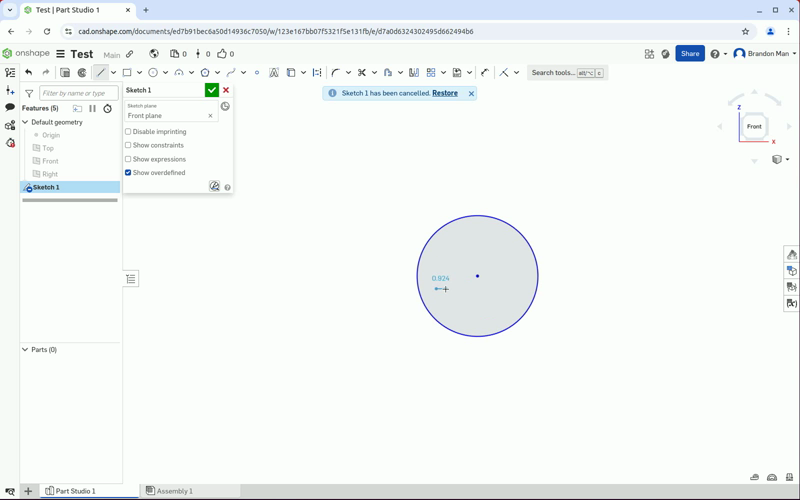
scroll(6)
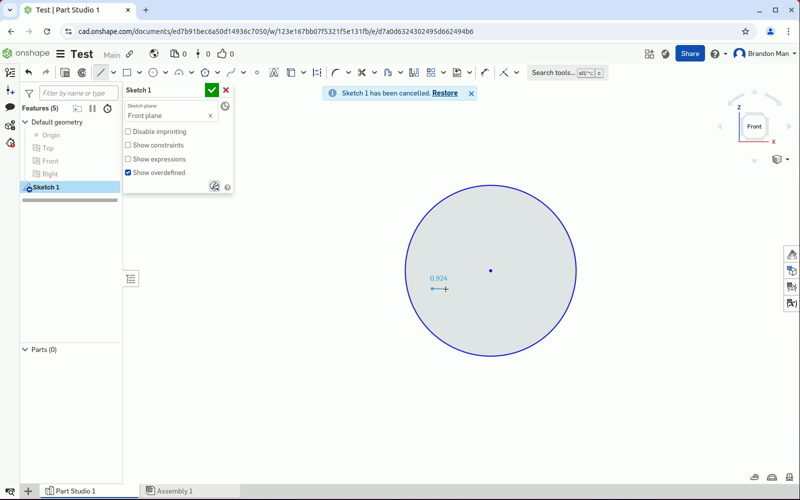
scroll(6)
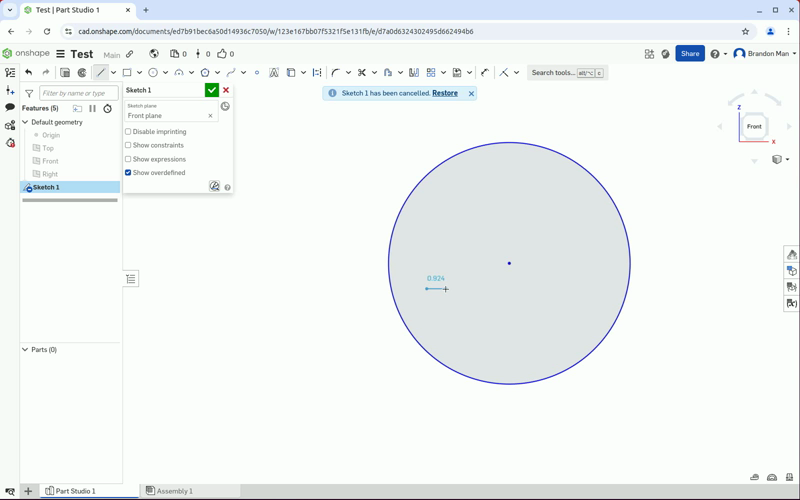
scroll(6)
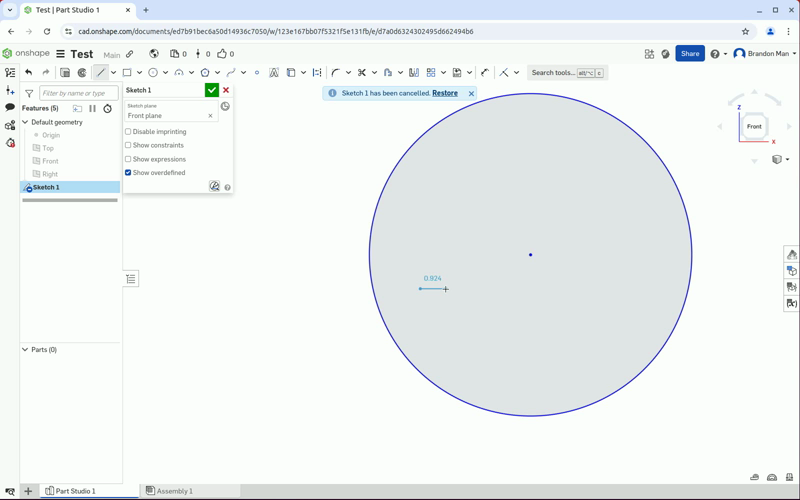
scroll(6)
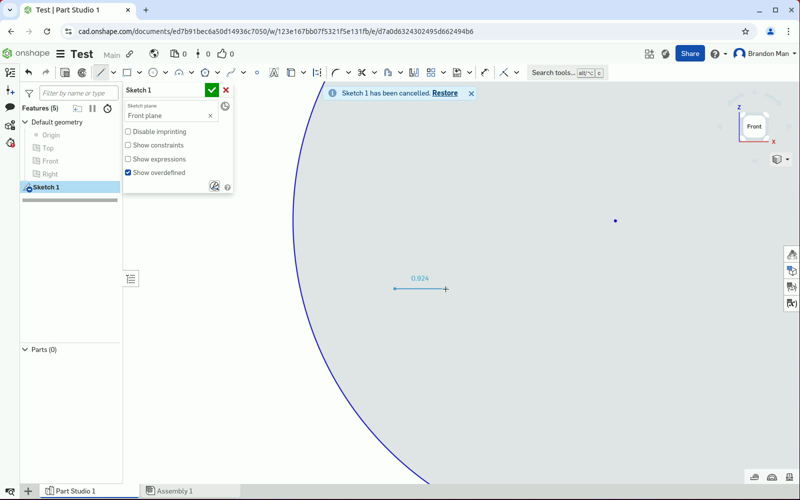
click(445, 288)
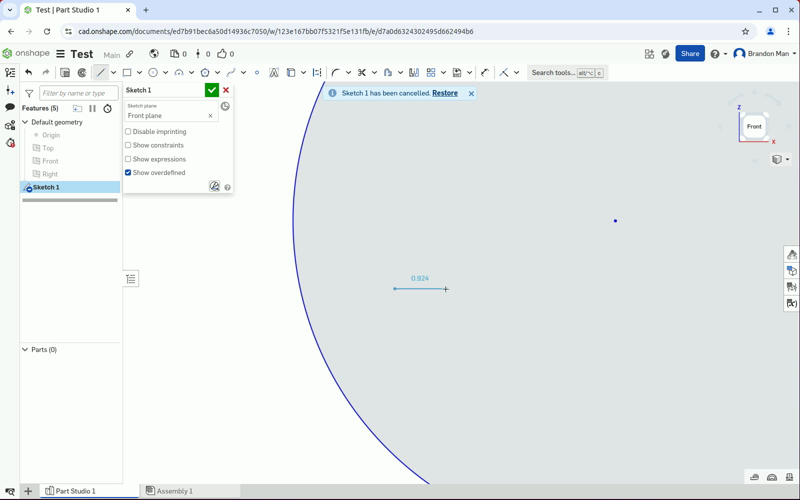
scroll(-6)
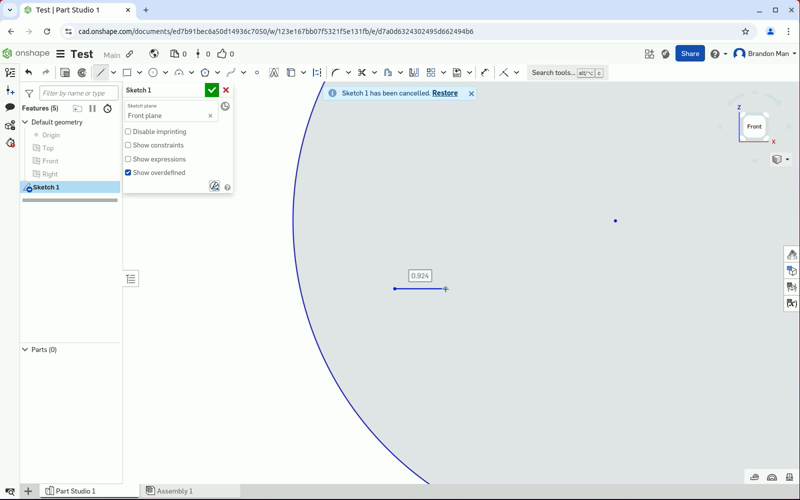
scroll(-6)
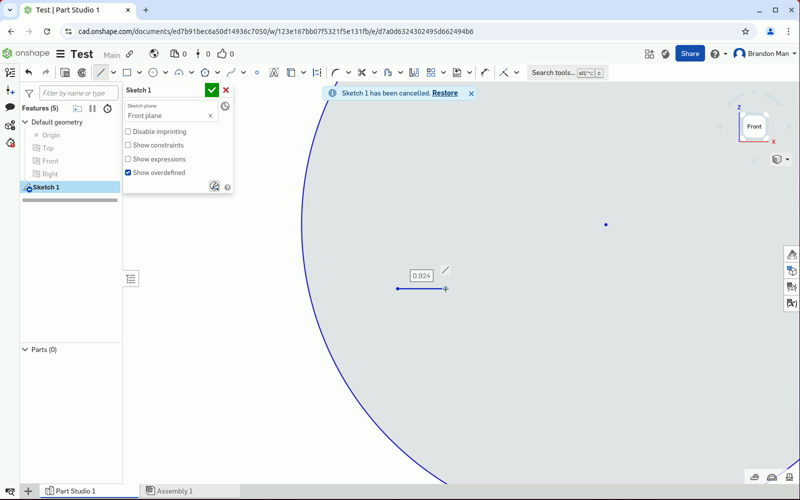
scroll(-6)
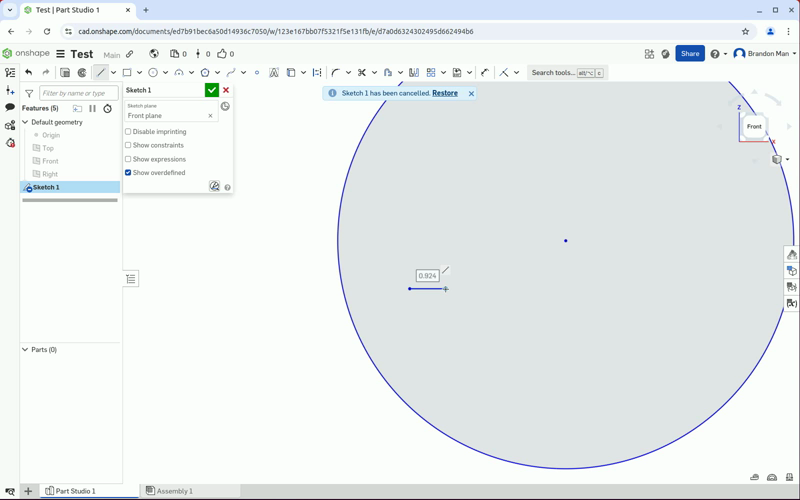
scroll(-6)
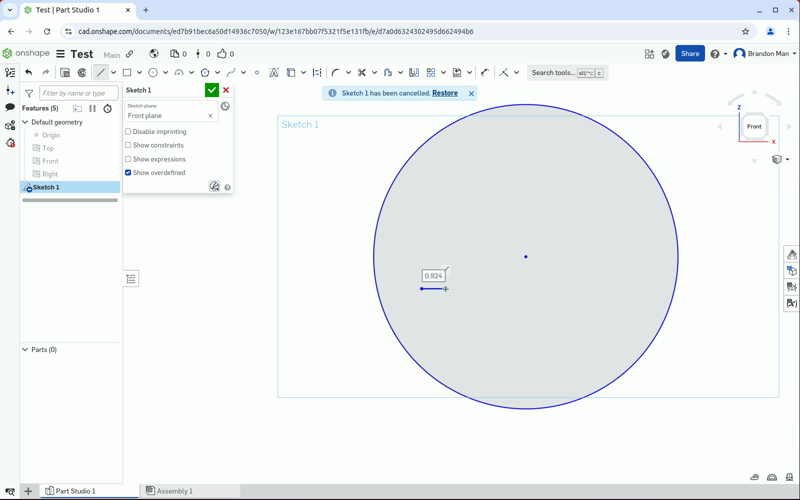
scroll(-6)
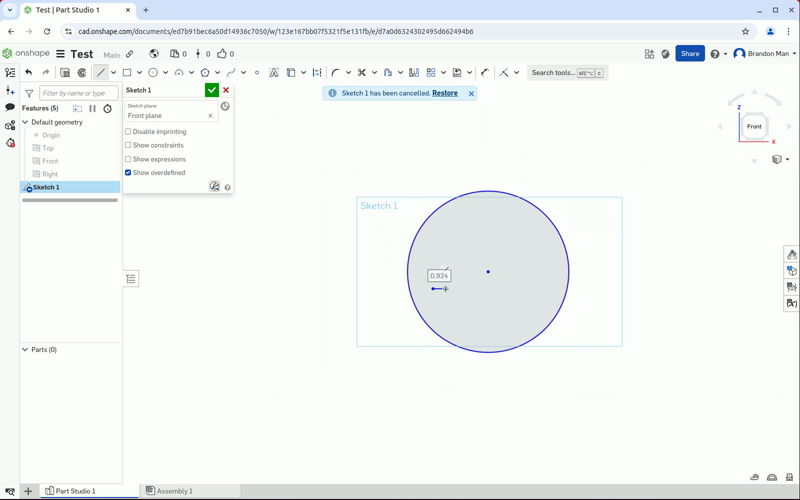
scroll(-6)
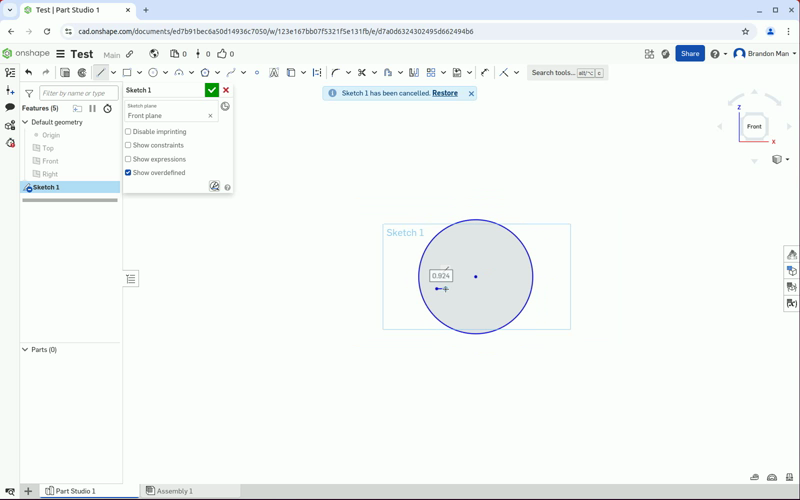
scroll(-6)
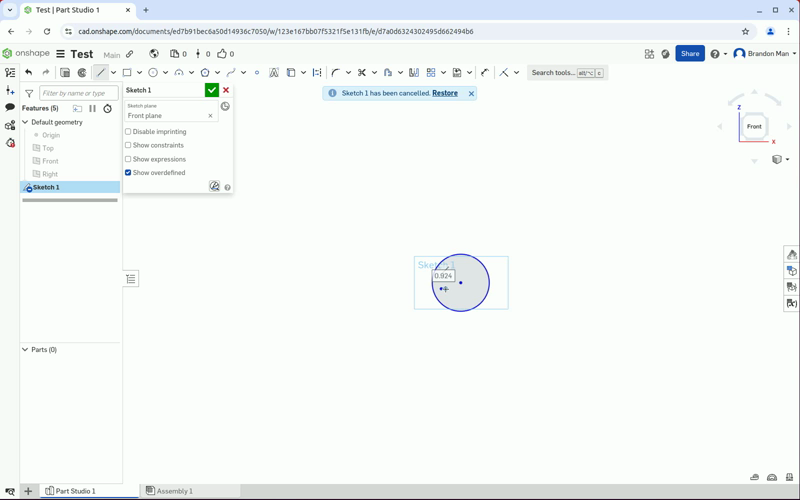
key_up(shift)
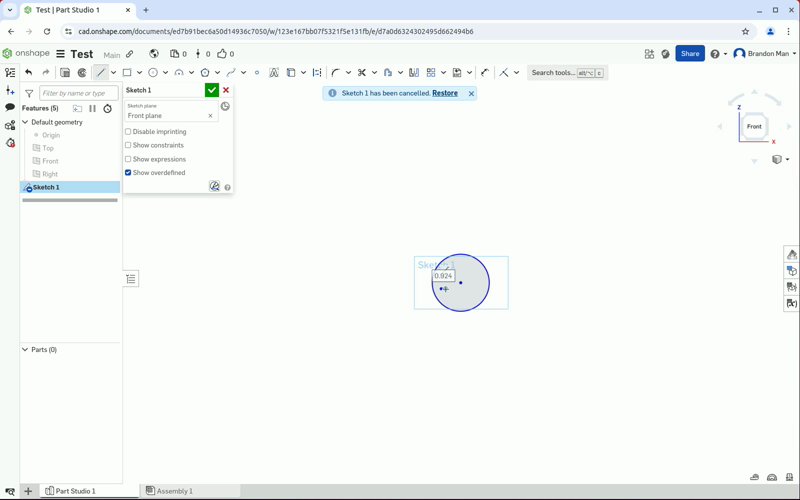
key(esc)
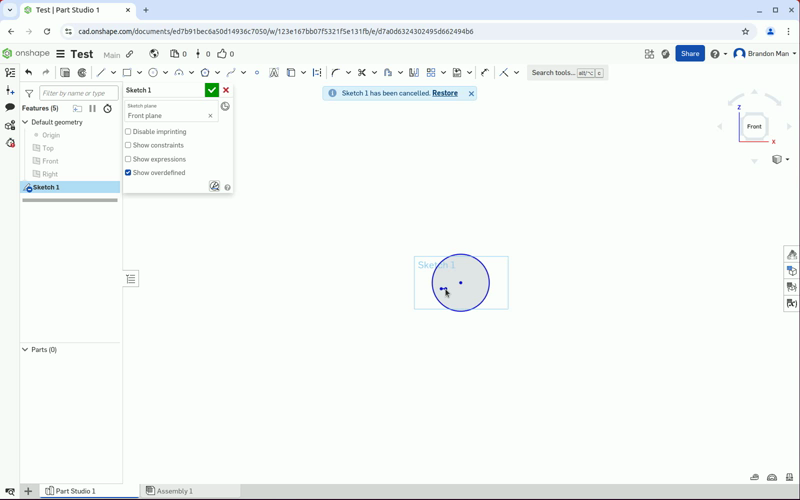
key(a)
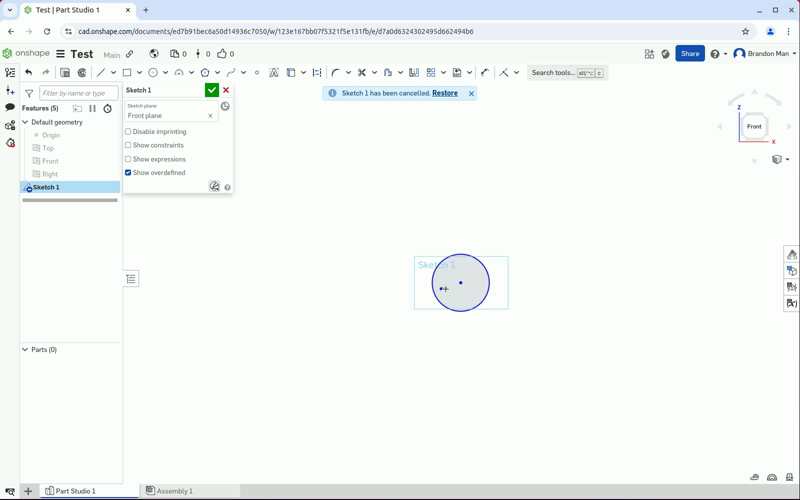
mouse_move(445, 288)
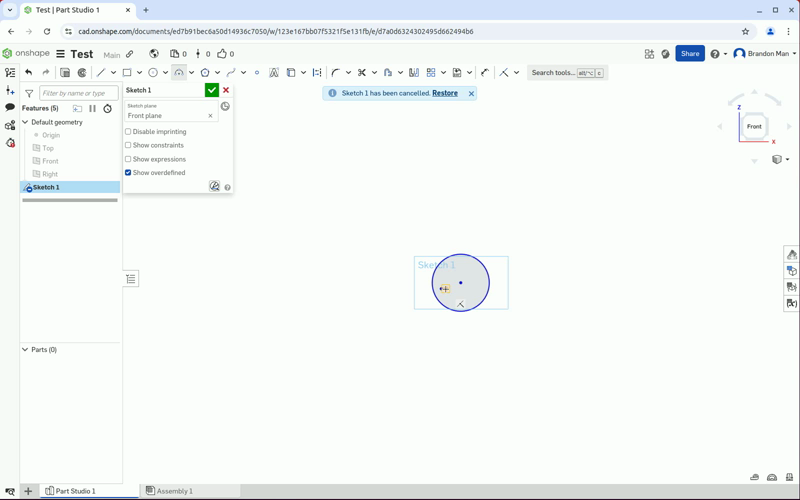
scroll(6)
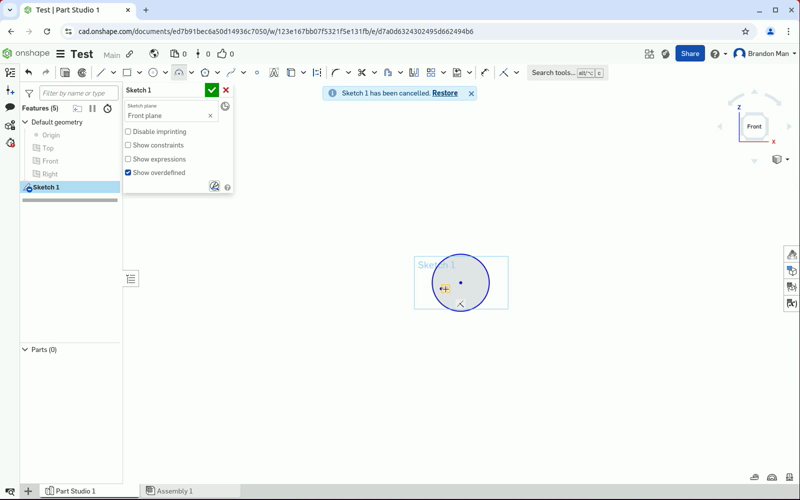
scroll(6)
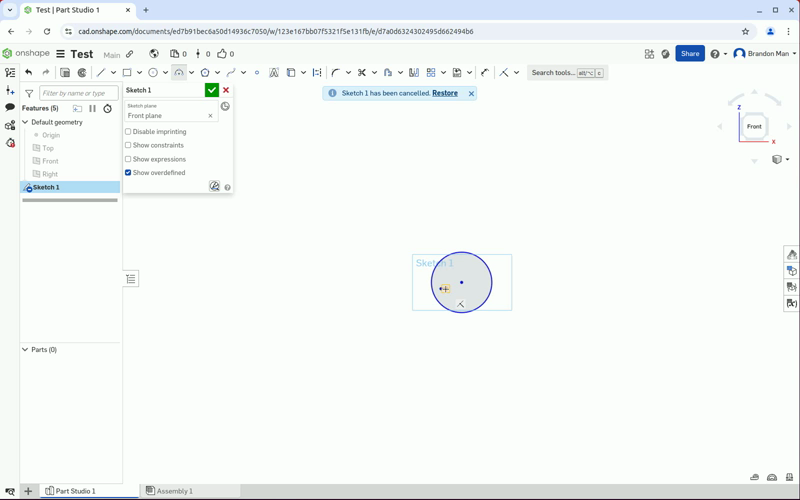
scroll(6)
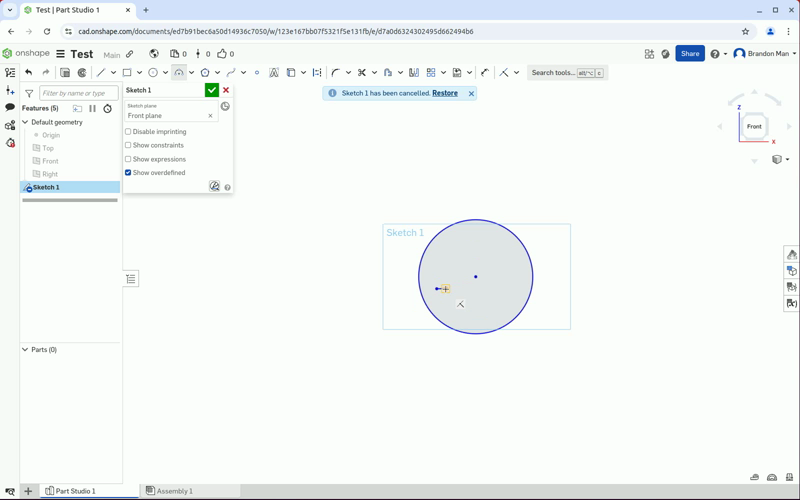
scroll(6)
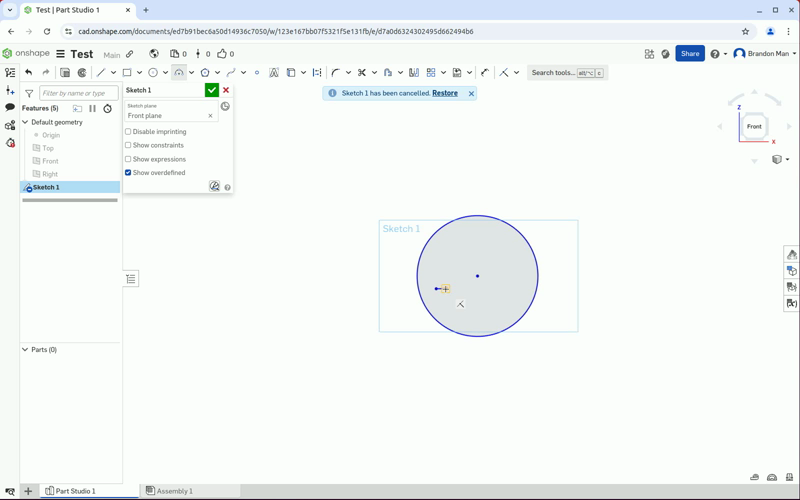
scroll(6)
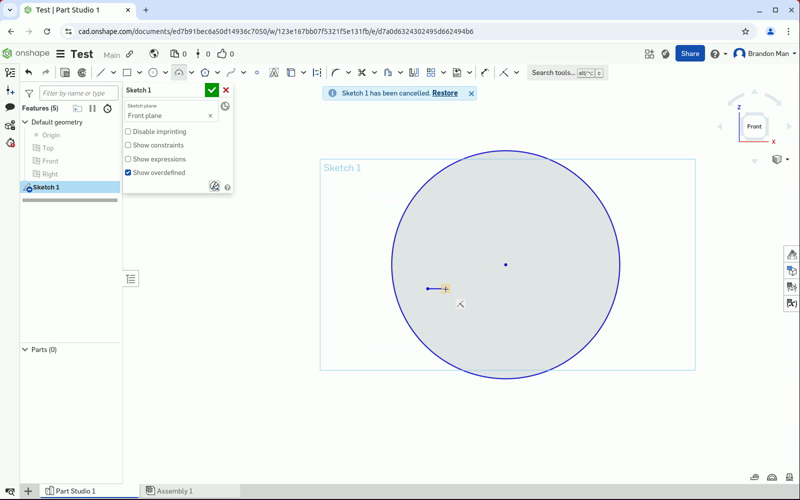
scroll(6)
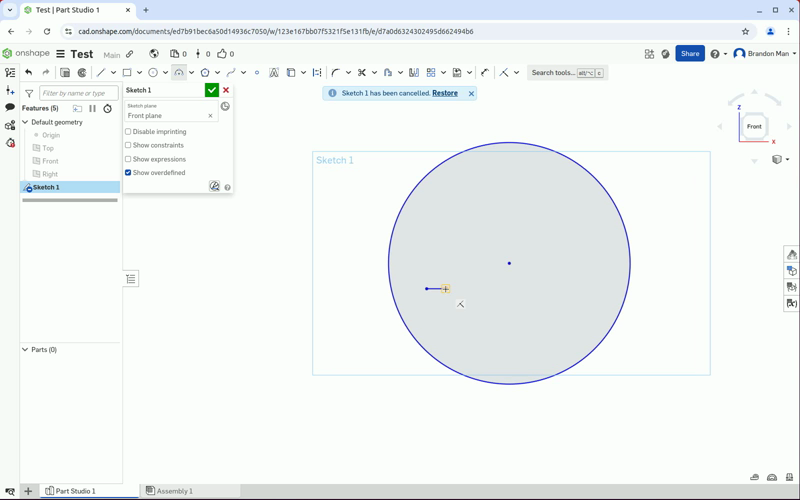
scroll(6)
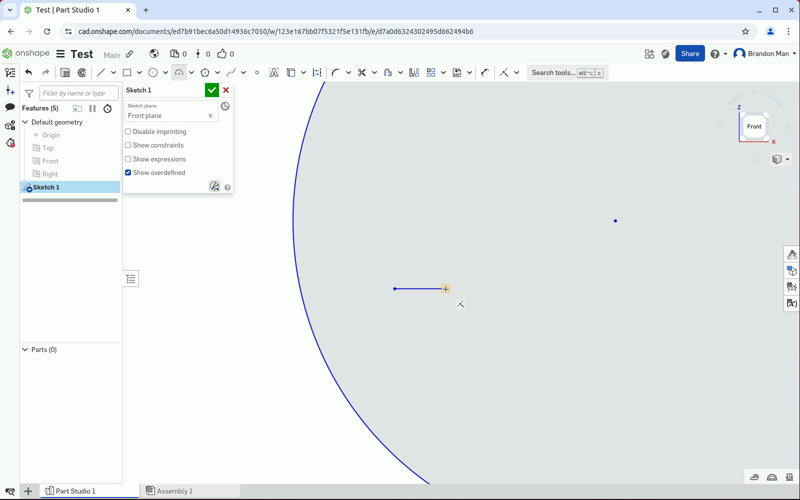
click(445, 288)
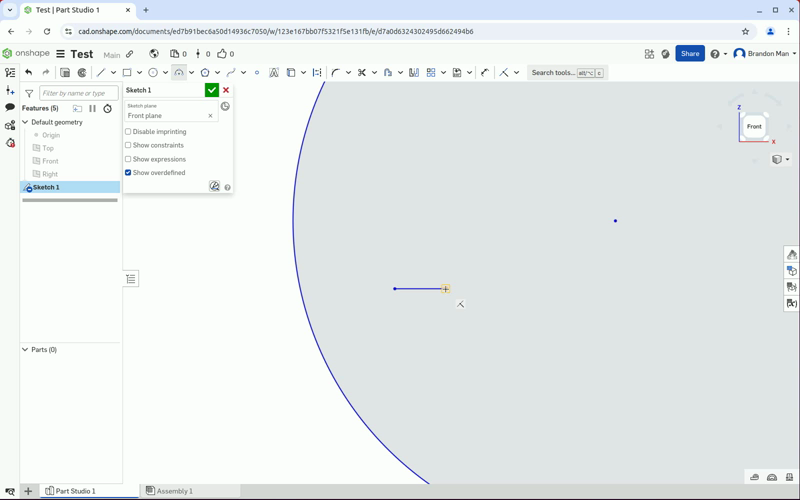
scroll(-6)
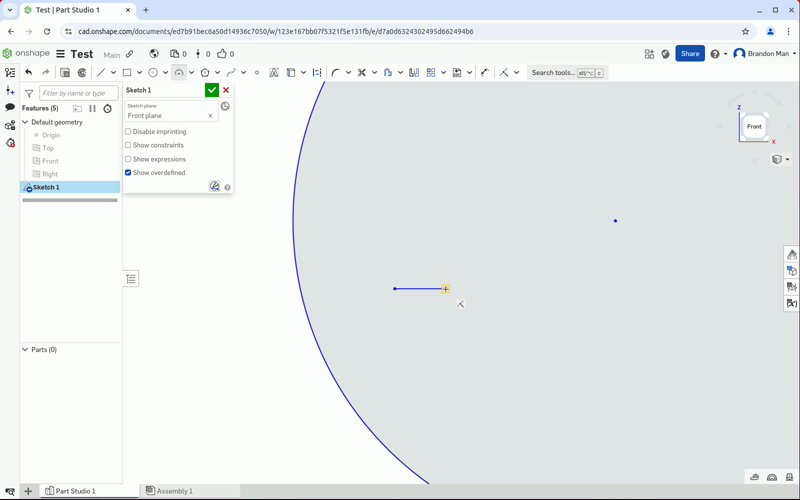
scroll(-6)
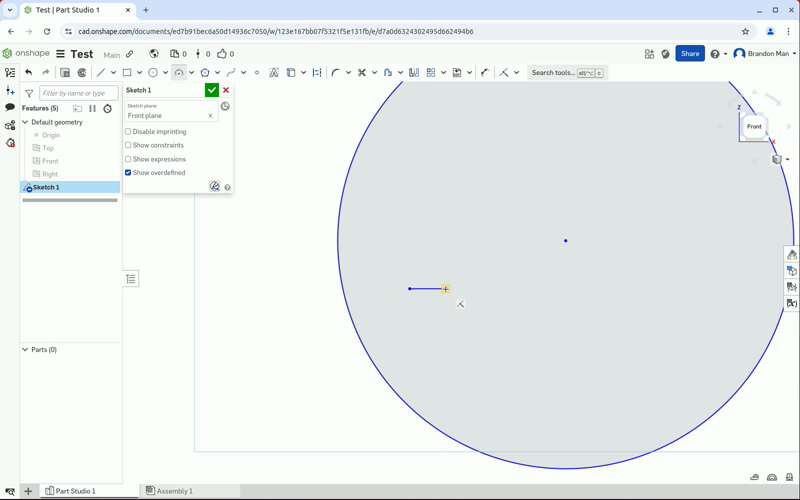
scroll(-6)
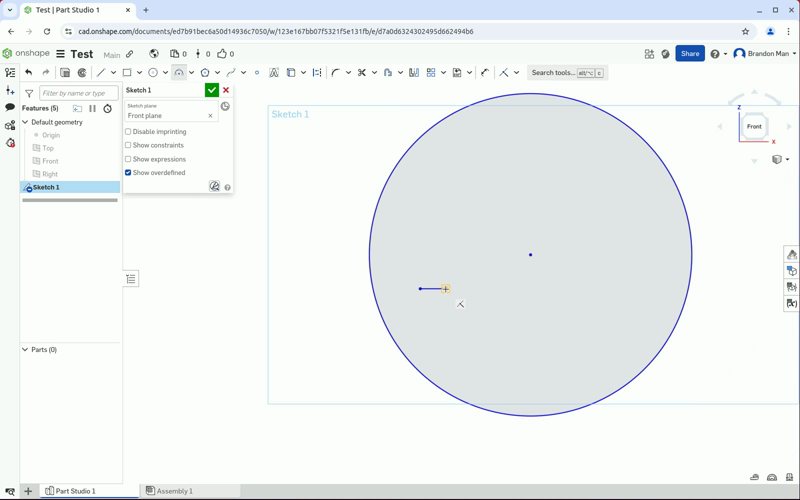
scroll(-6)
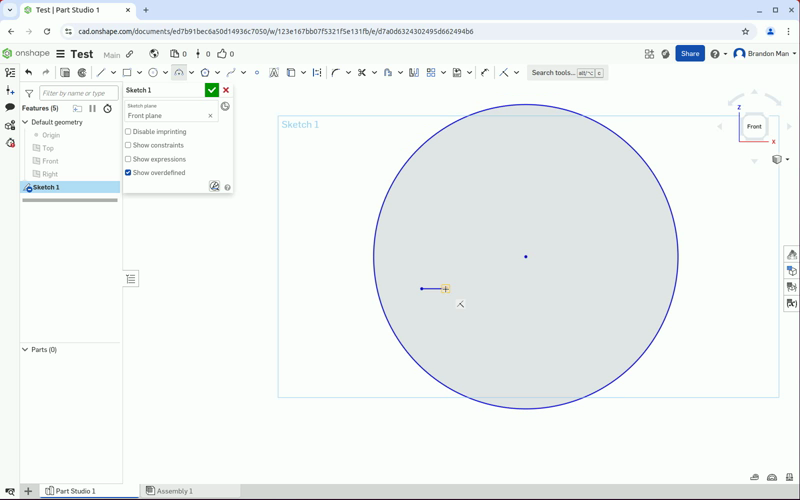
scroll(-6)
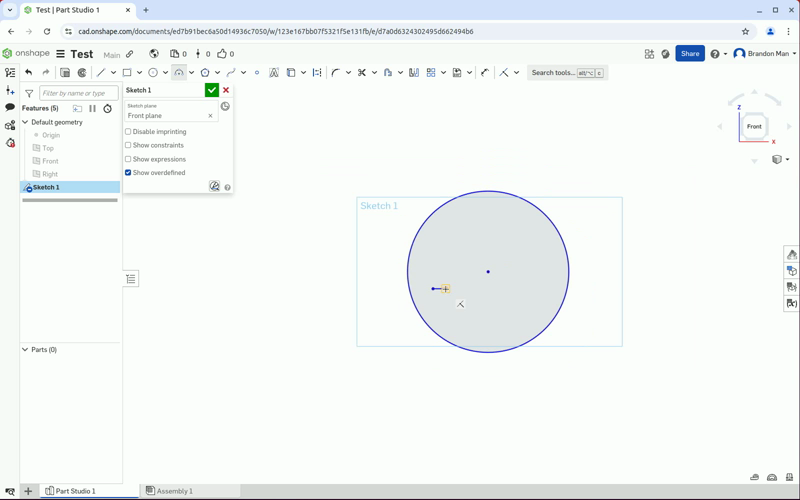
scroll(-6)
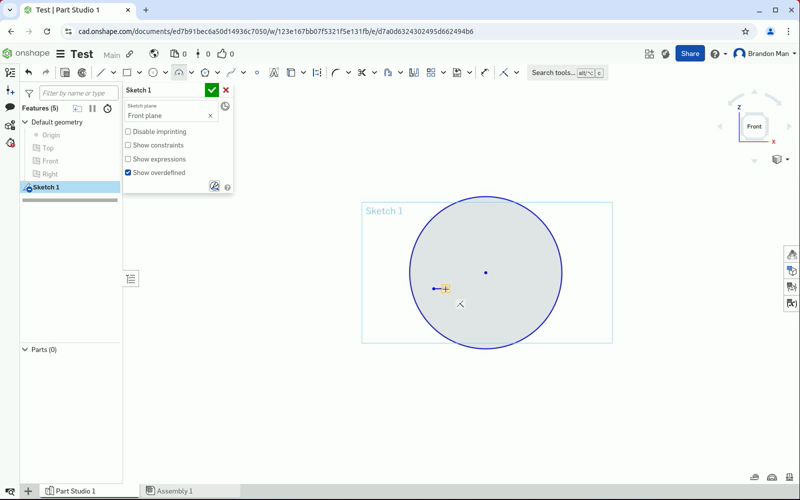
scroll(-6)
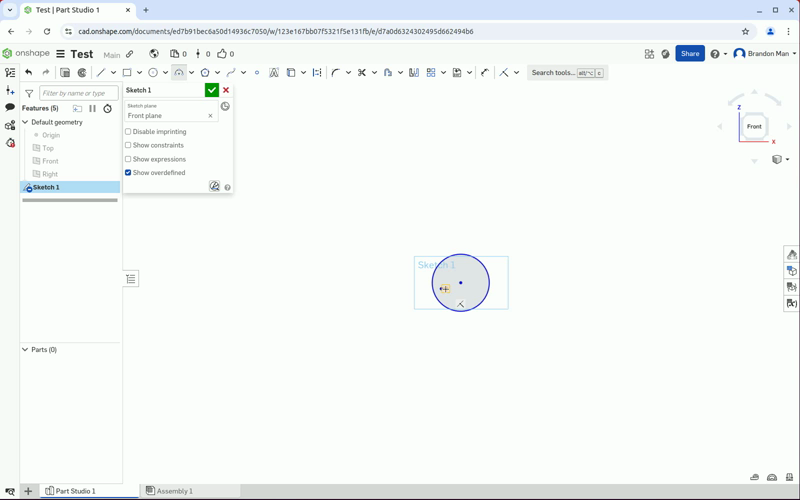
key_down(shift)
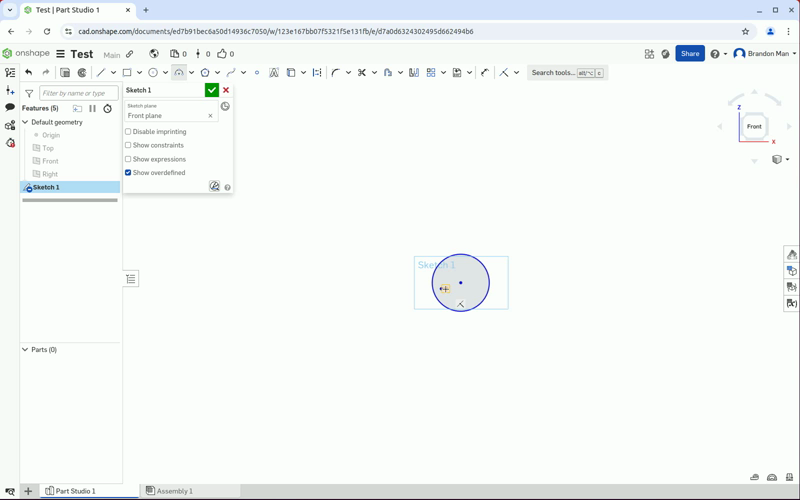
mouse_move(475, 288)
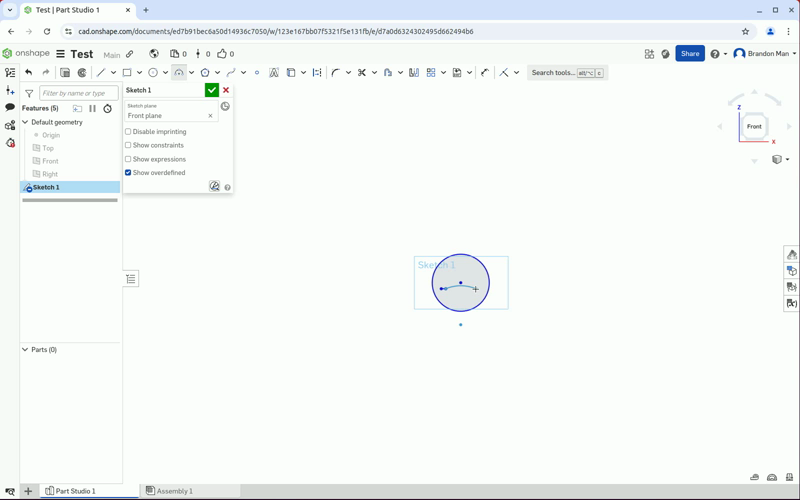
click(475, 288)
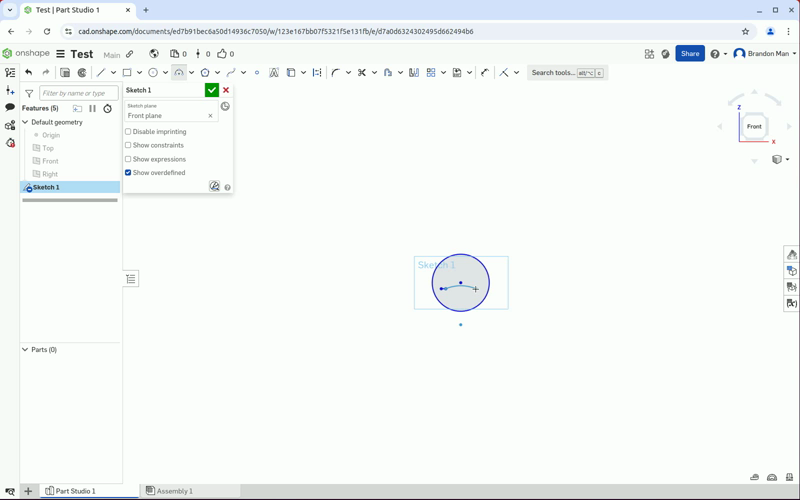
mouse_move(460, 299)
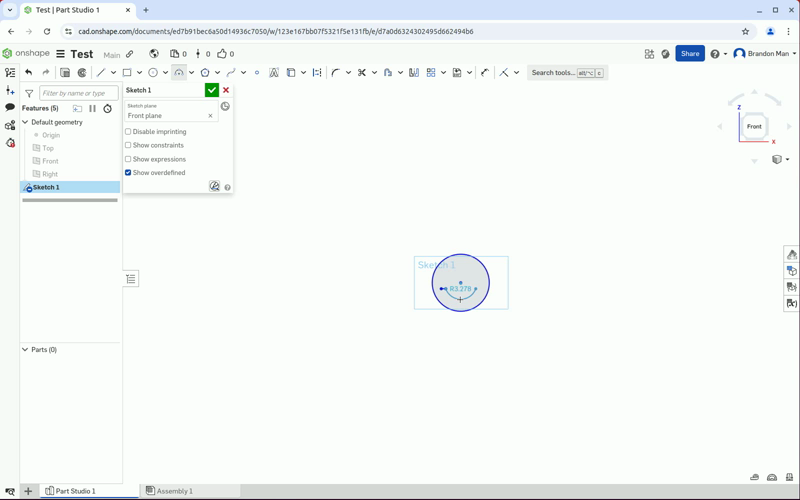
click(460, 299)
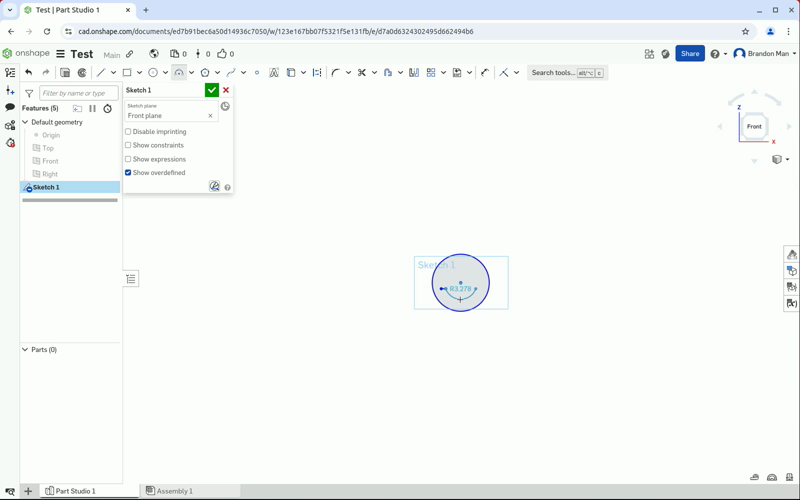
key_up(shift)
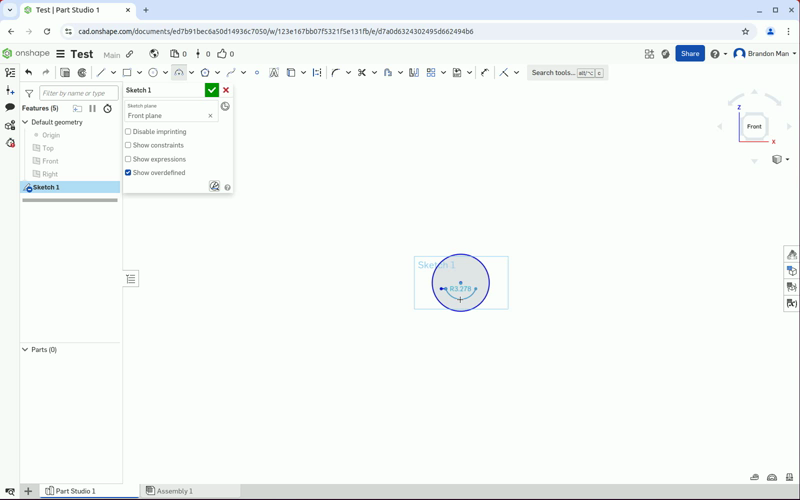
key(esc)
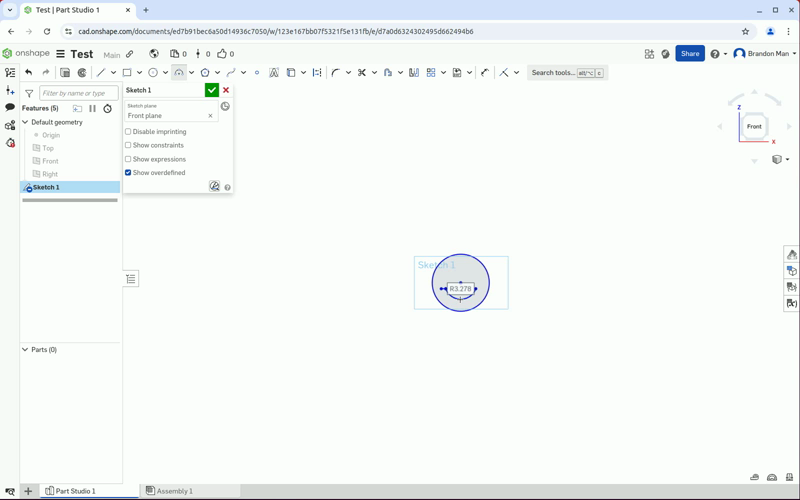
key(l)
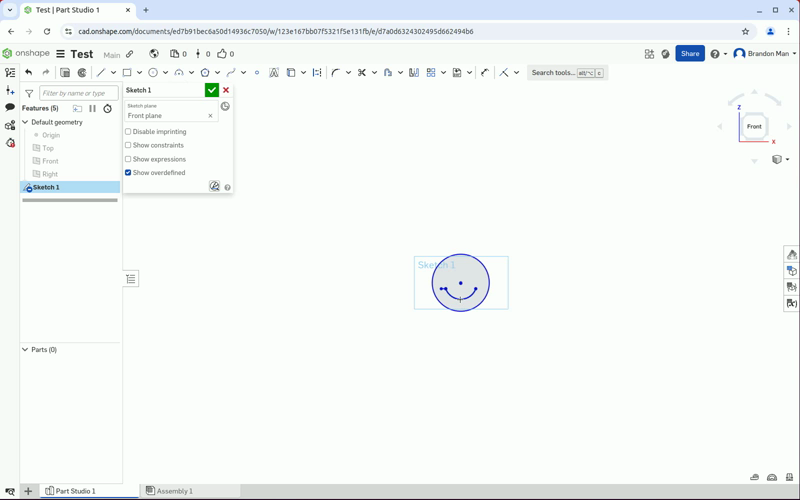
mouse_move(475, 288)
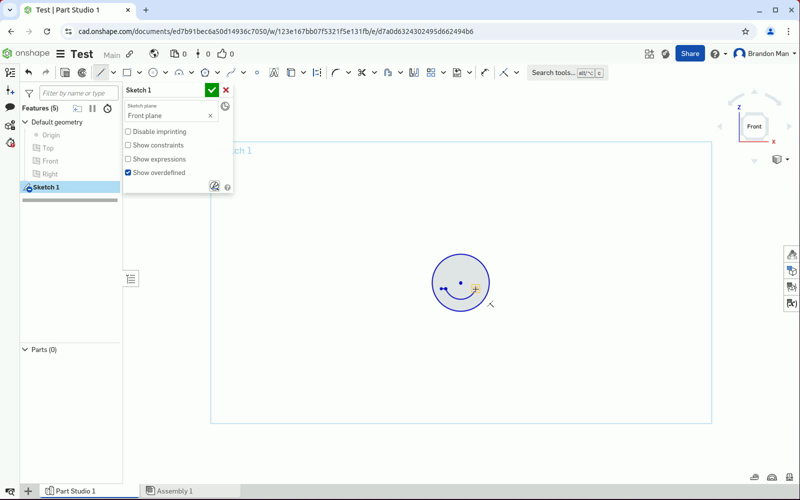
click(475, 288)
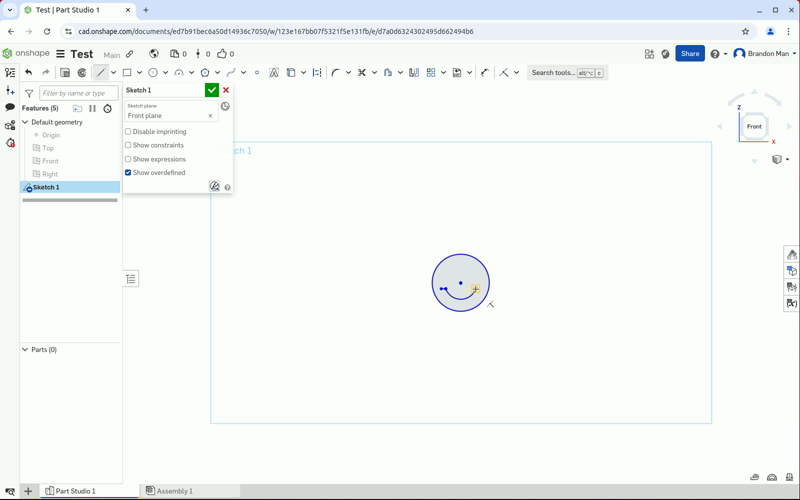
key_down(shift)
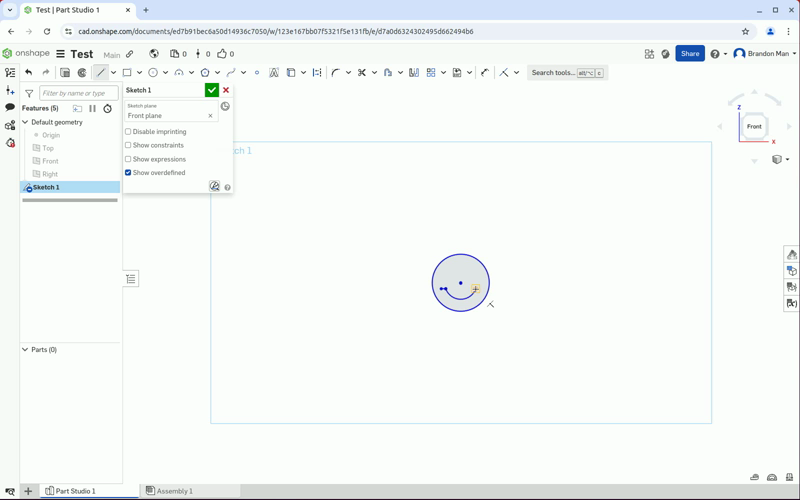
mouse_move(505, 288)
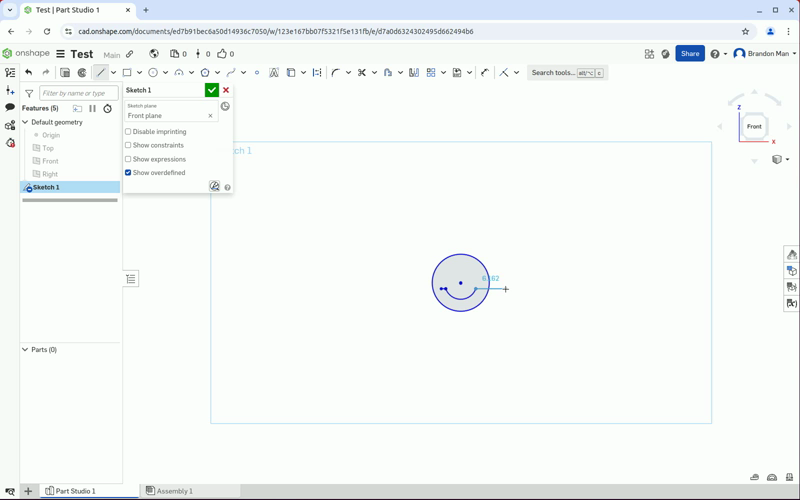
mouse_move(479, 288)
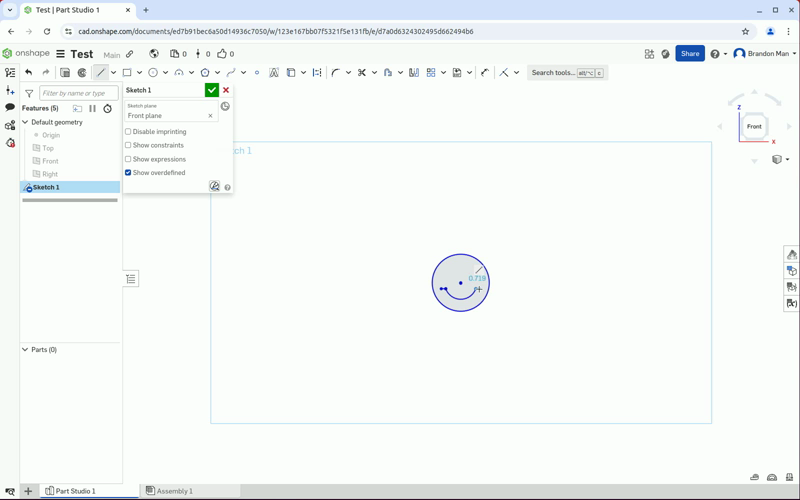
scroll(6)
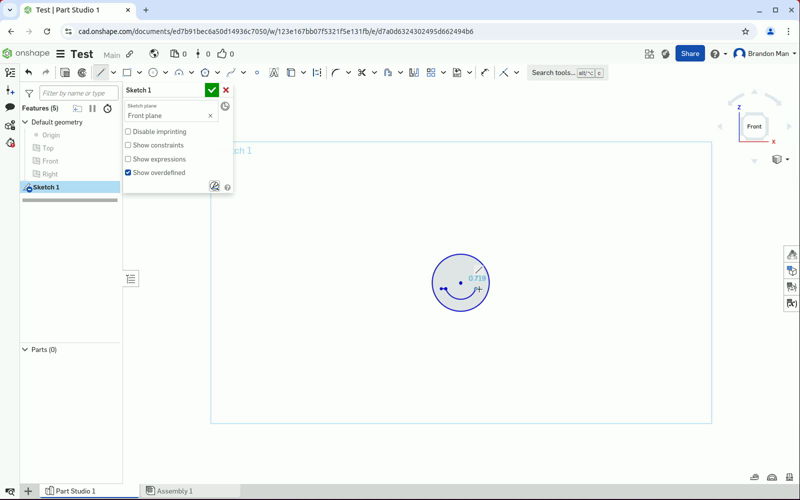
scroll(6)
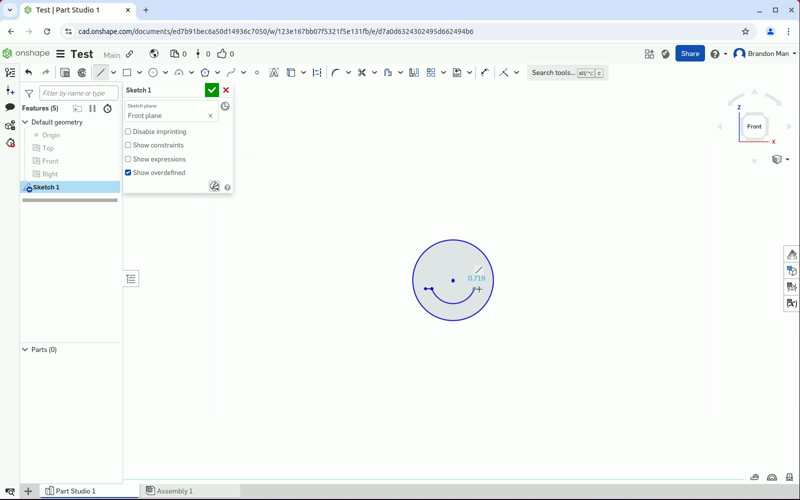
scroll(6)
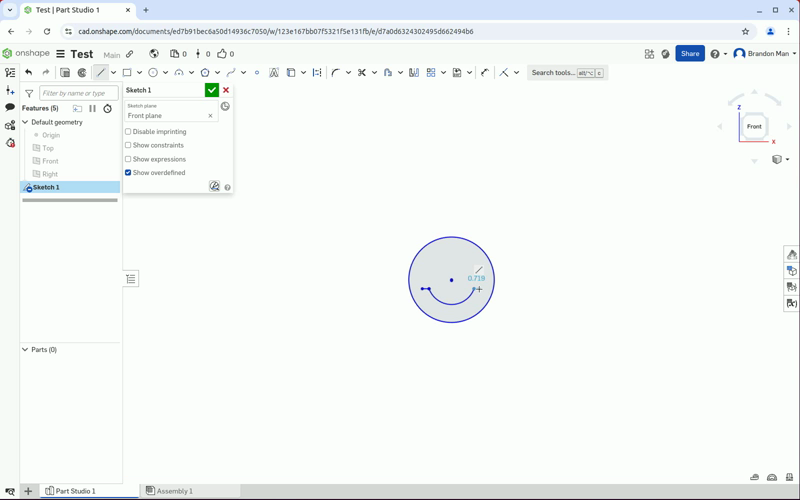
scroll(6)
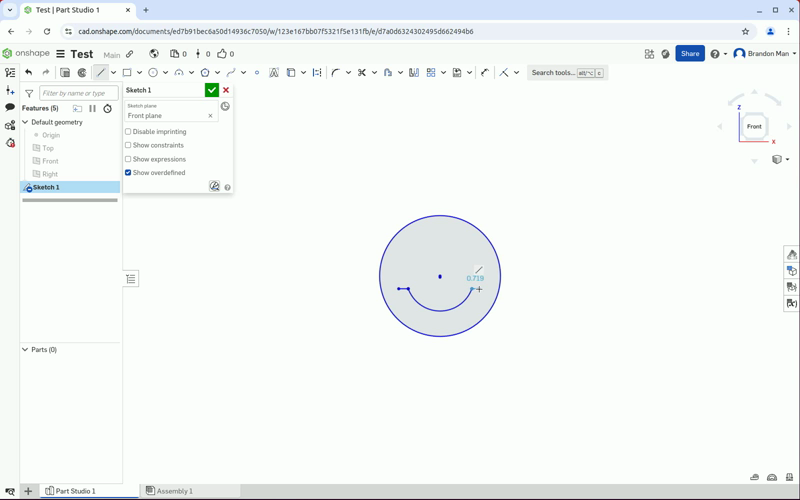
scroll(6)
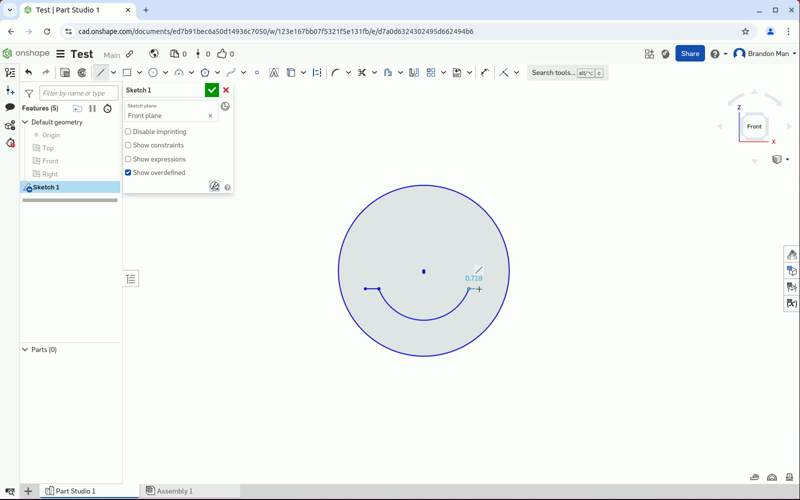
scroll(6)
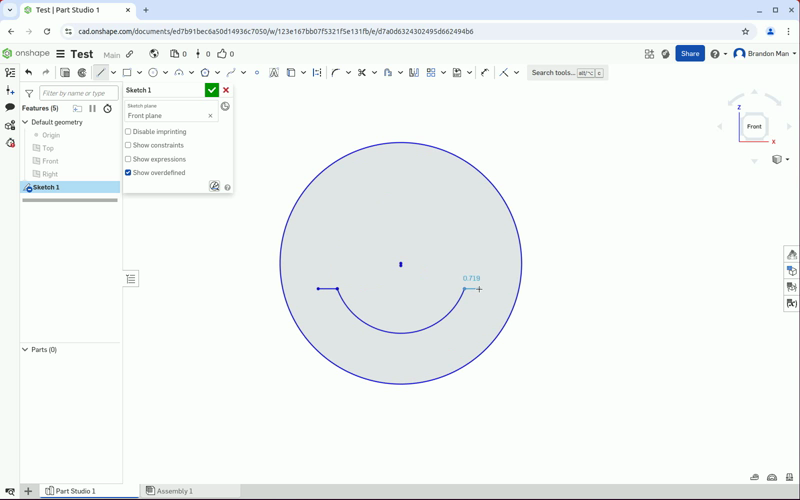
scroll(6)
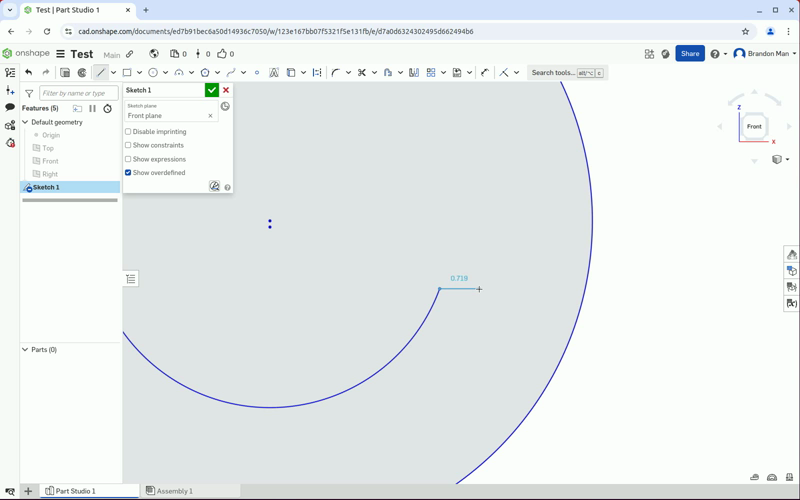
click(479, 288)
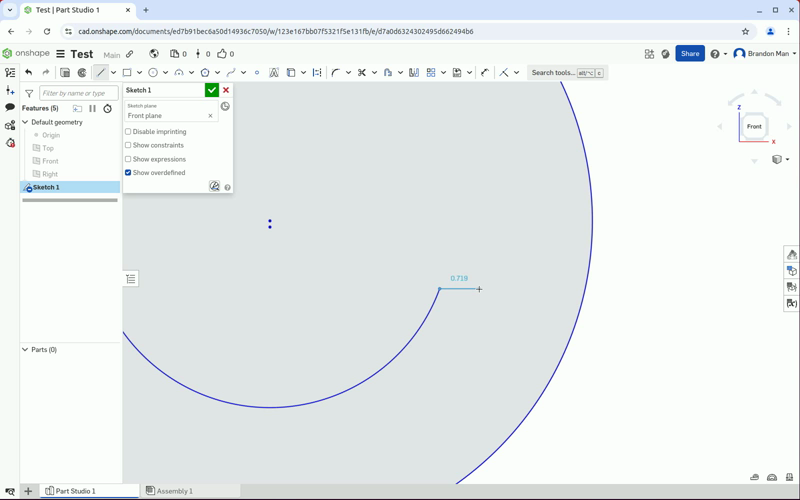
scroll(-6)
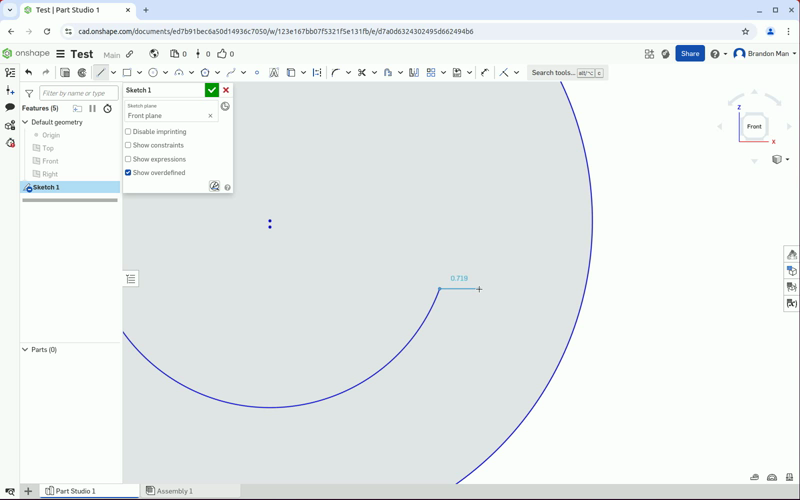
scroll(-6)
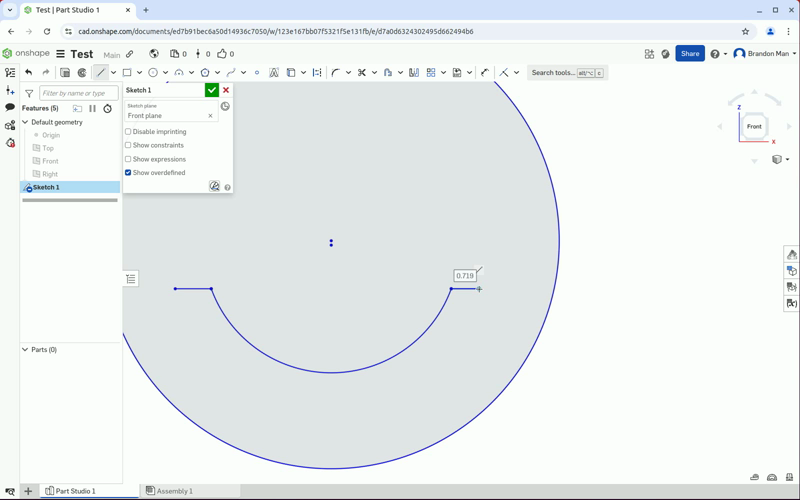
scroll(-6)
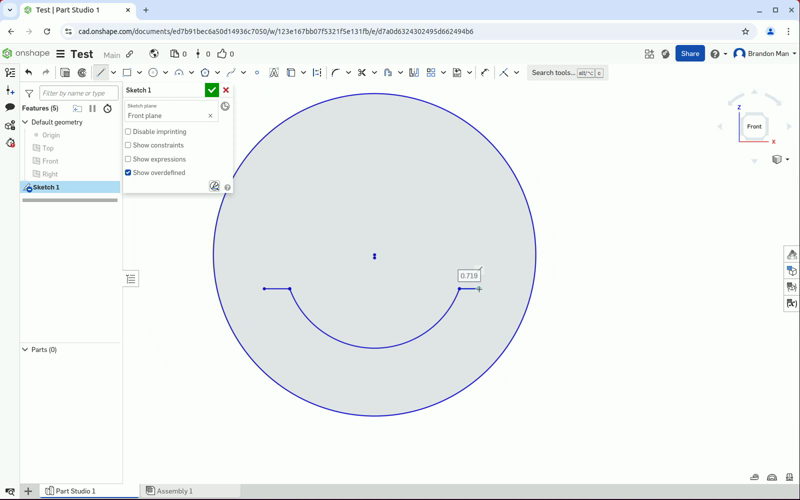
scroll(-6)
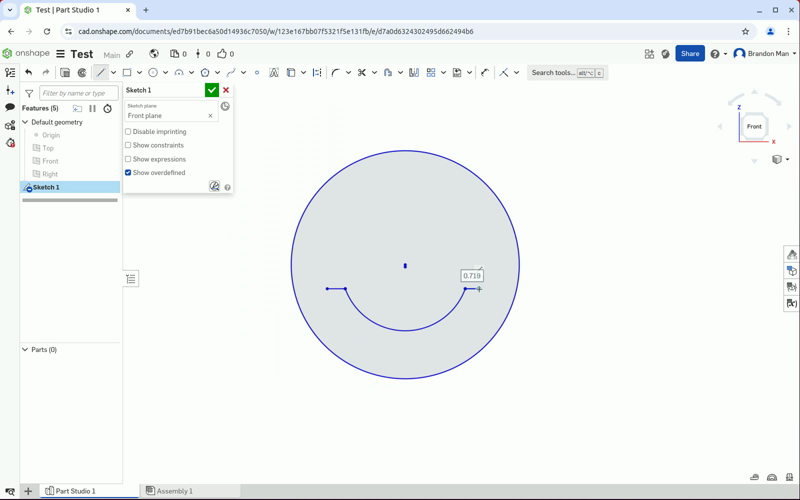
scroll(-6)
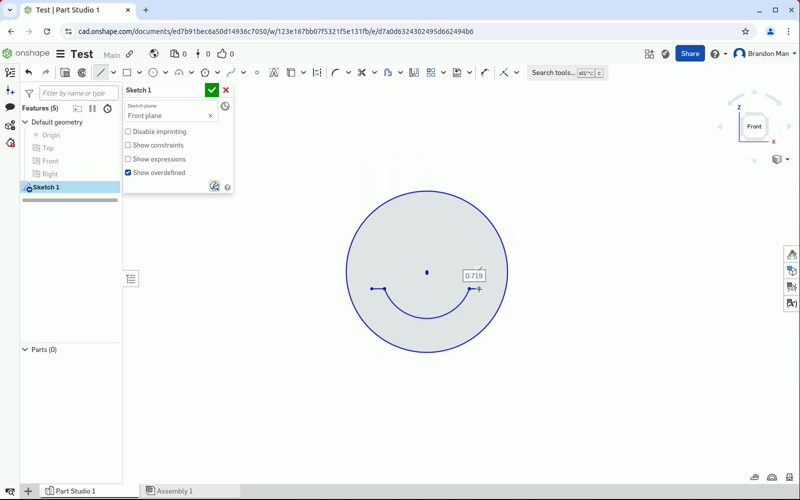
scroll(-6)
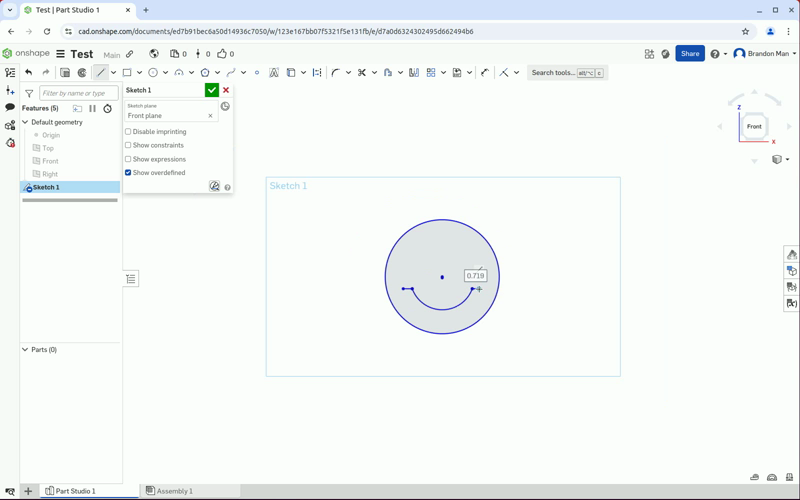
scroll(-6)
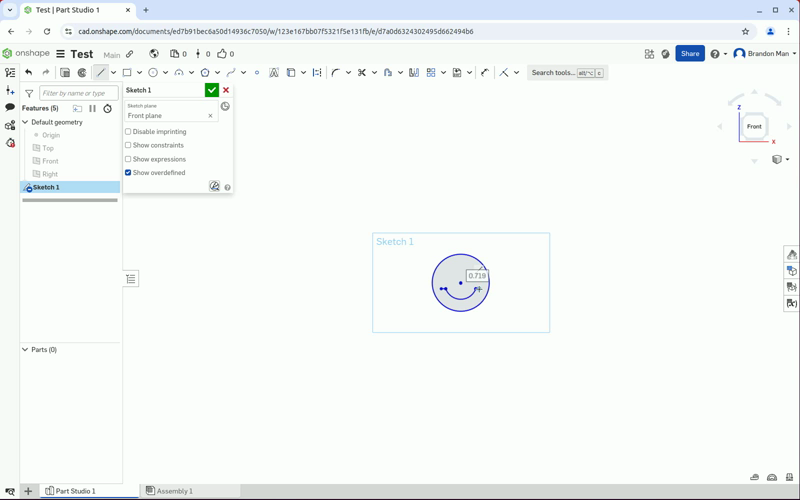
key_up(shift)
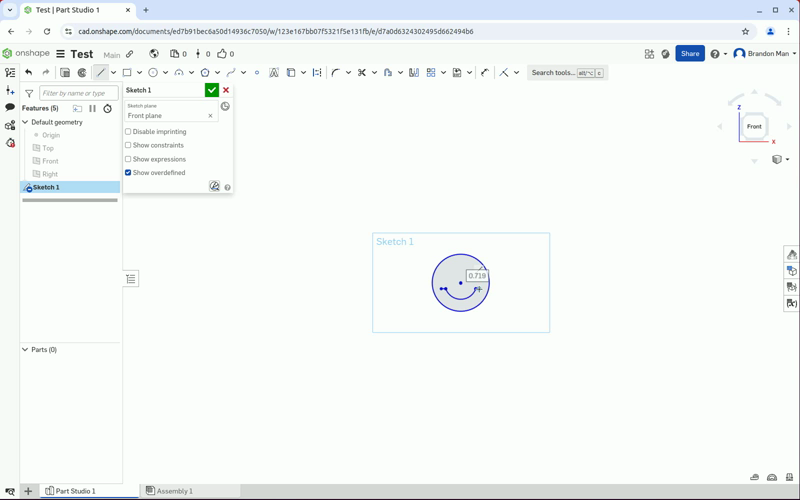
key_down(shift)
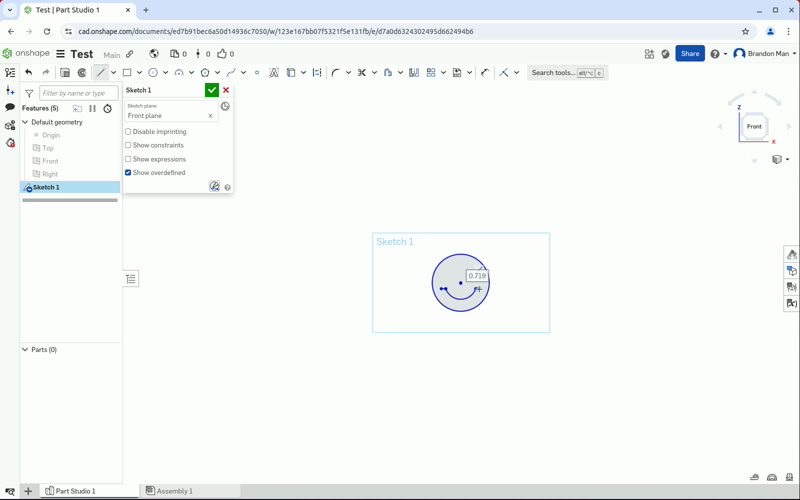
mouse_move(509, 288)
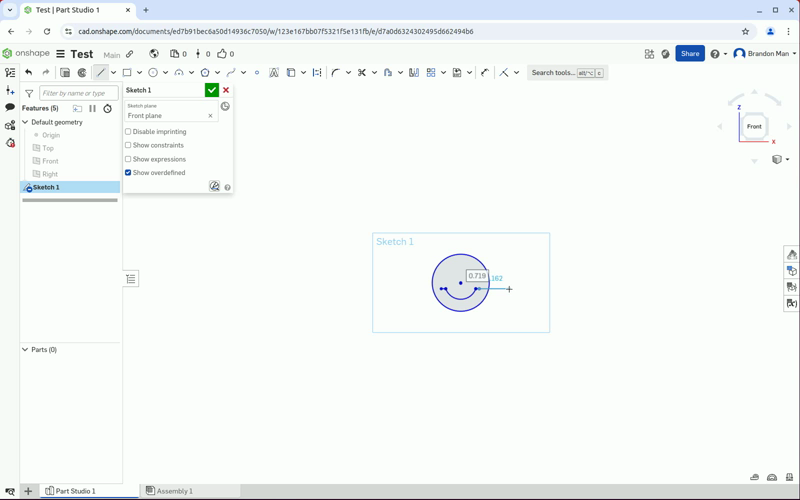
mouse_move(479, 276)
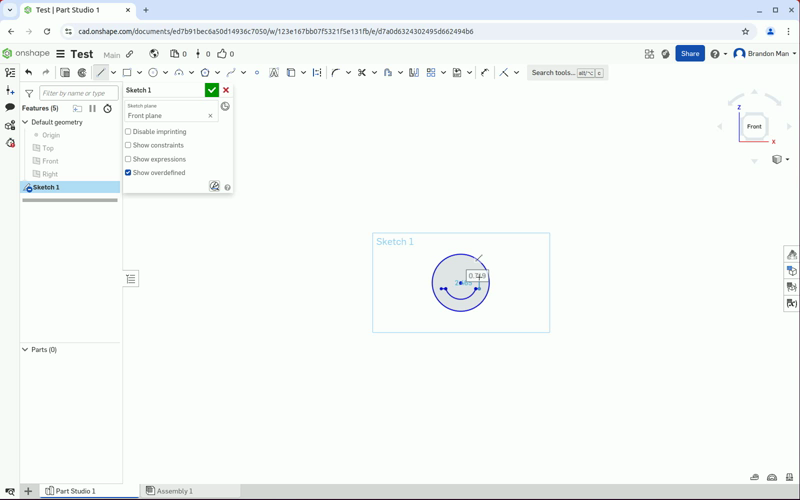
click(479, 276)
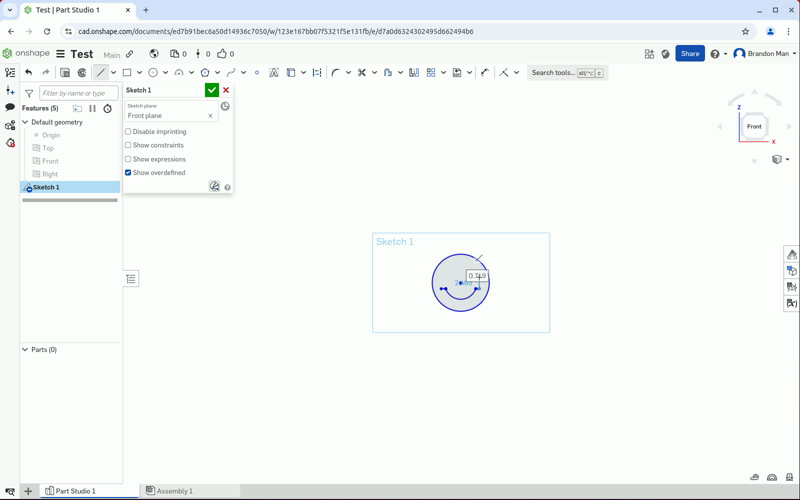
key_up(shift)
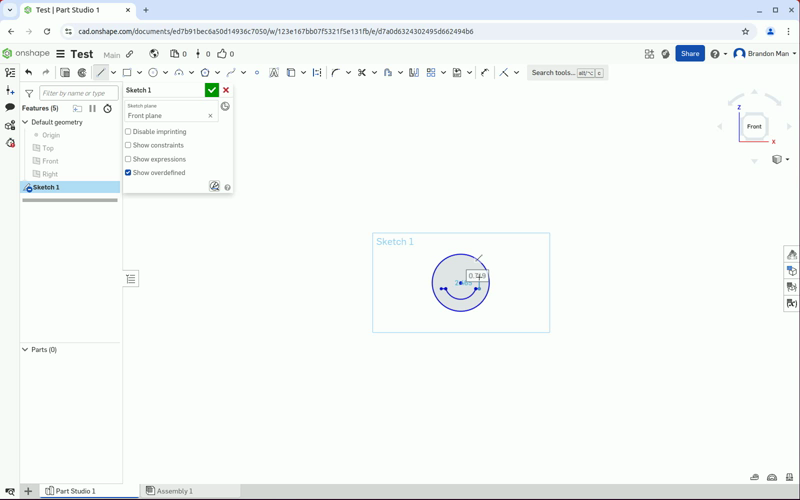
key_down(shift)
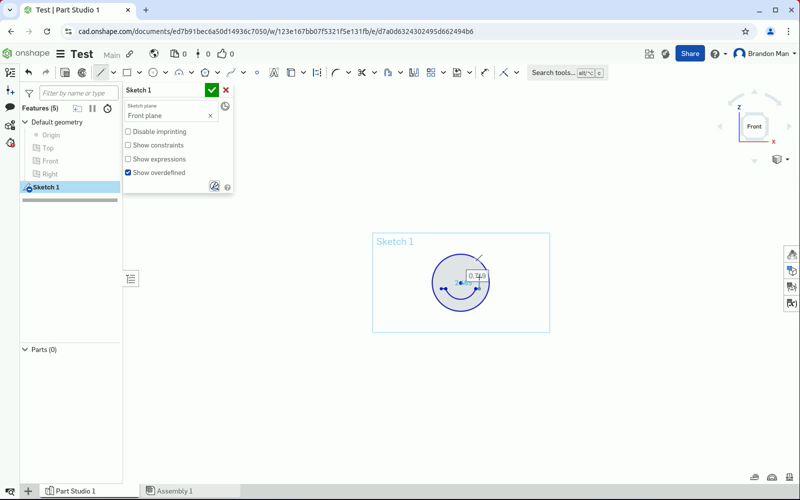
mouse_move(509, 276)
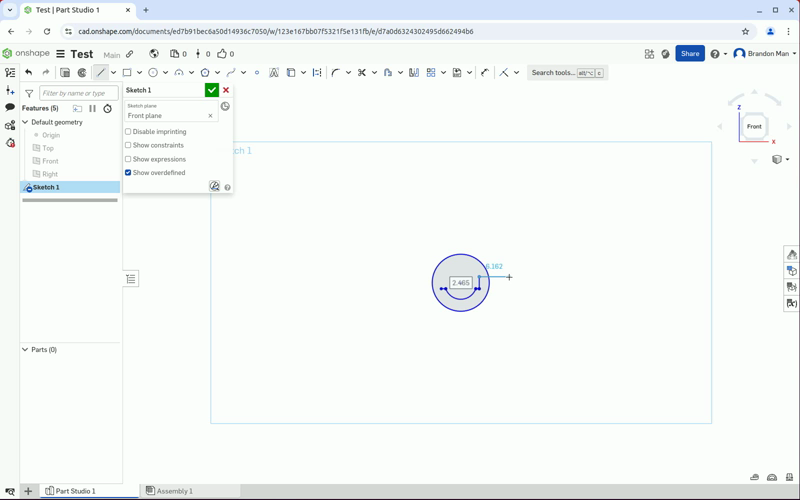
mouse_move(475, 276)
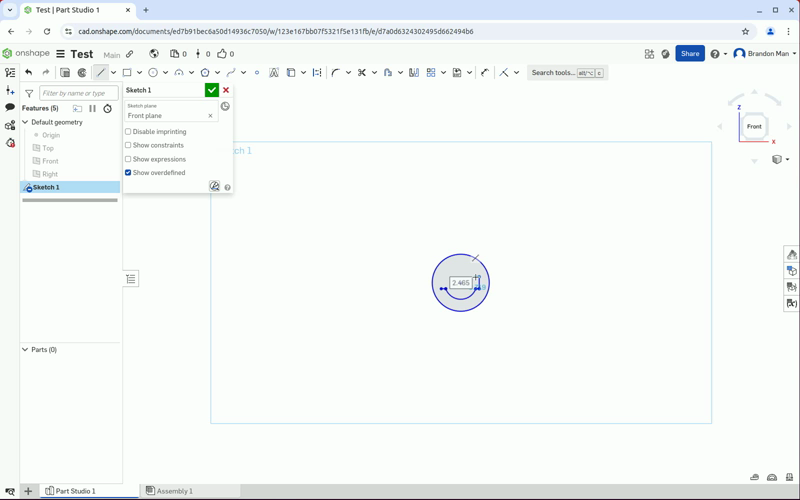
scroll(6)
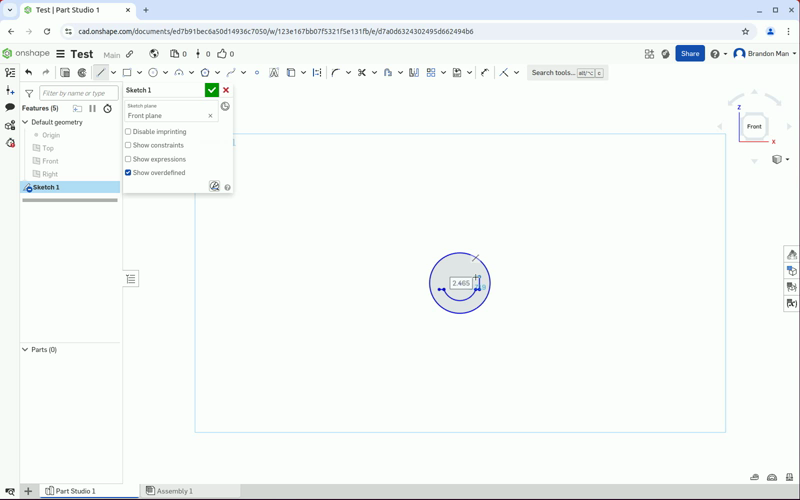
scroll(6)
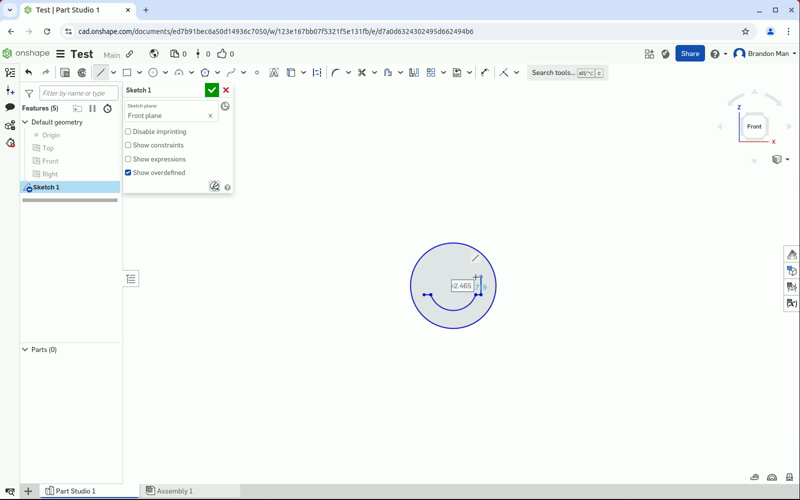
scroll(6)
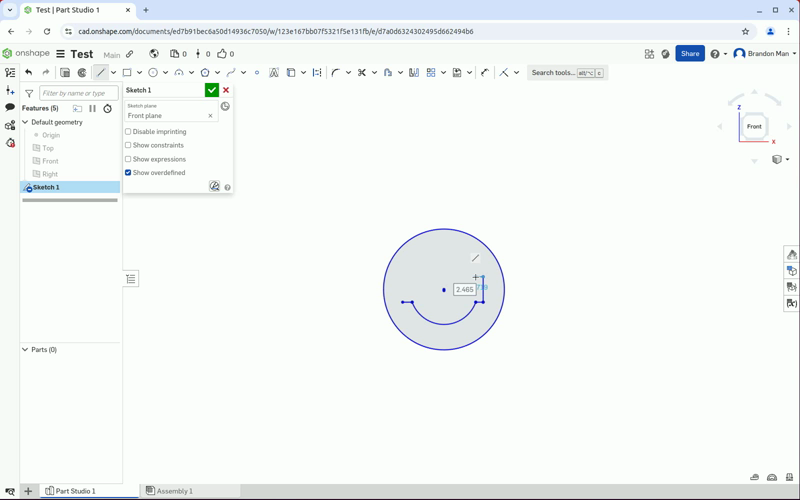
scroll(6)
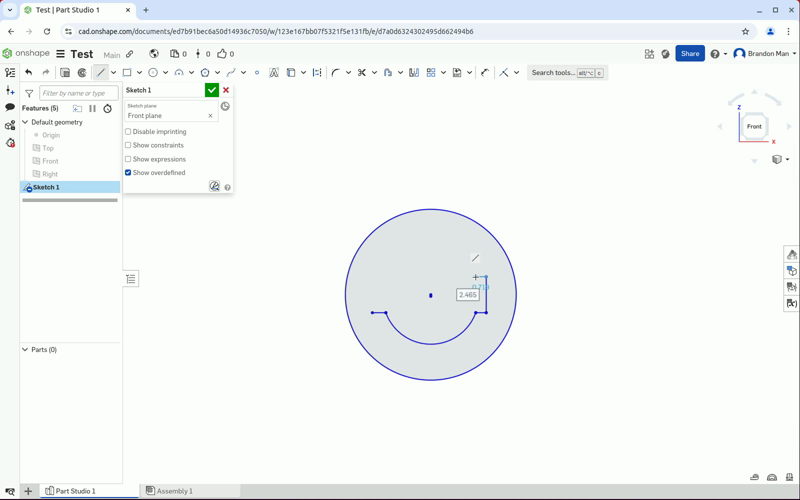
scroll(6)
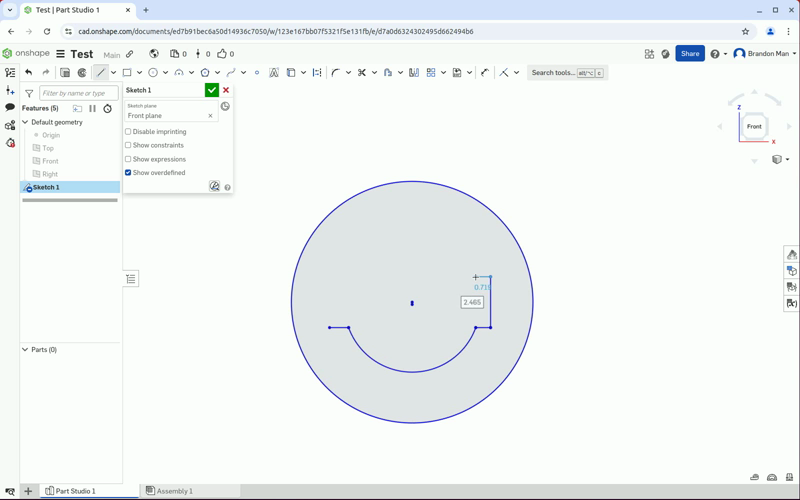
scroll(6)
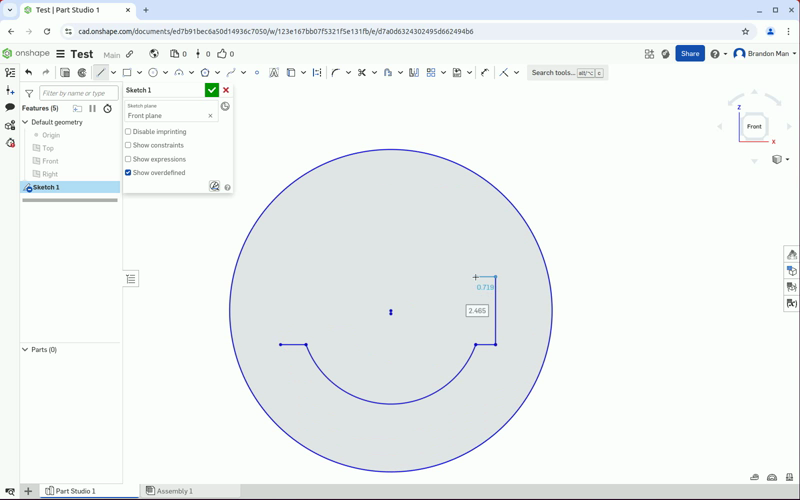
scroll(6)
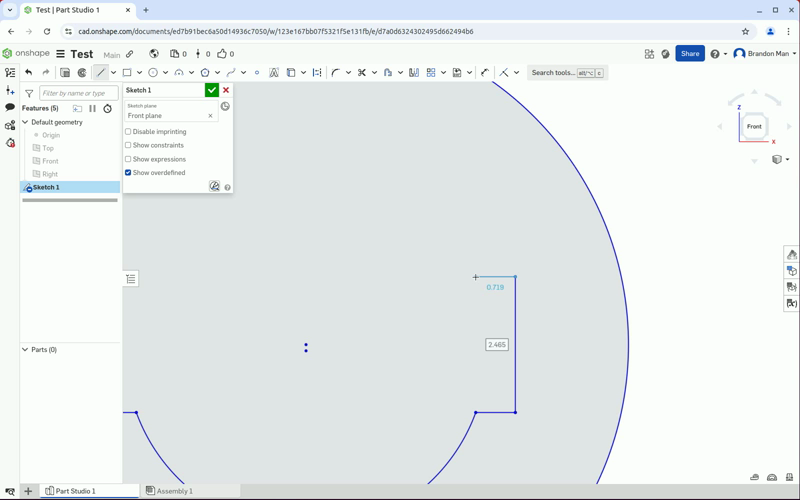
click(475, 276)
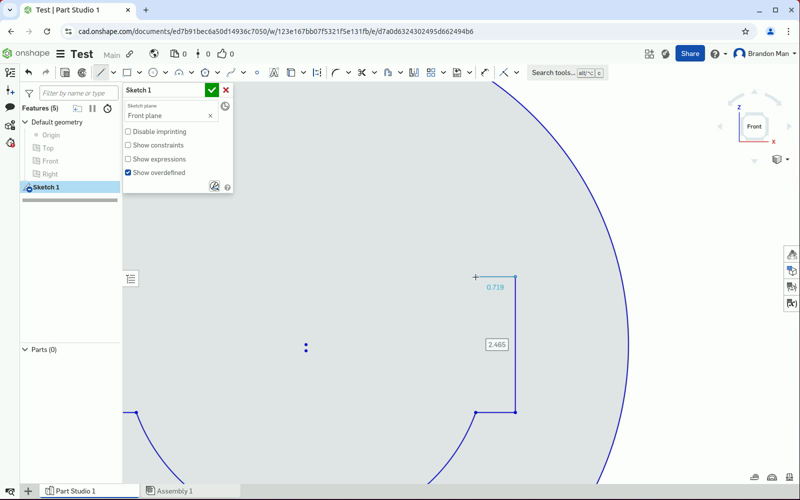
scroll(-6)
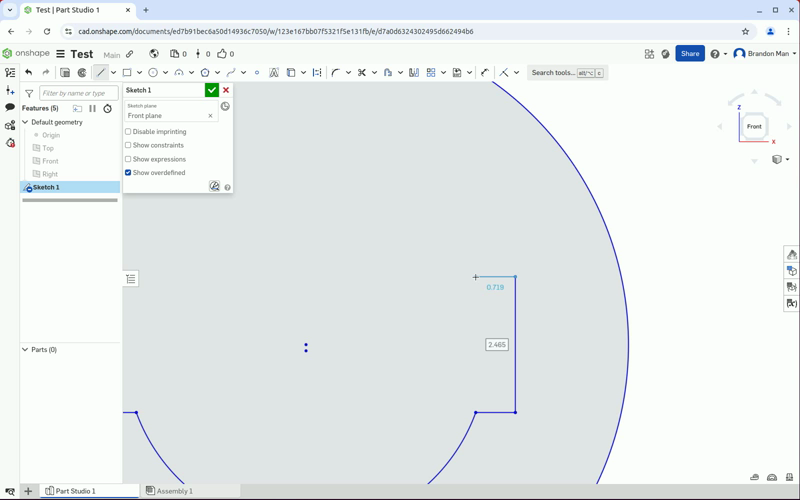
scroll(-6)
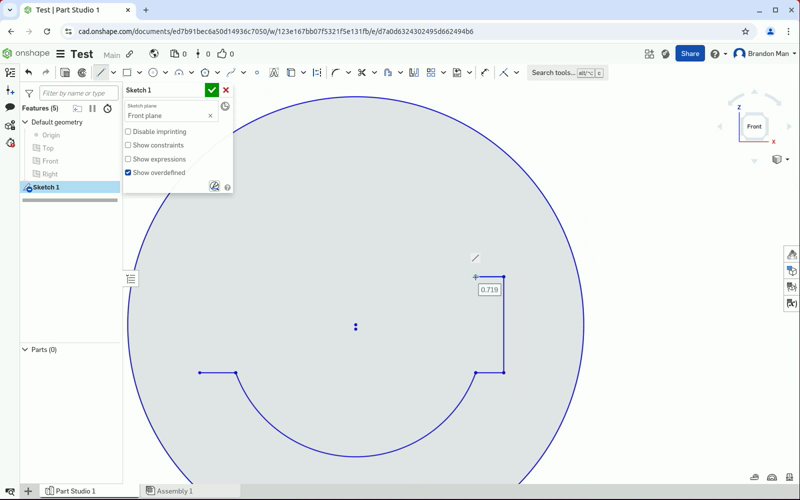
scroll(-6)
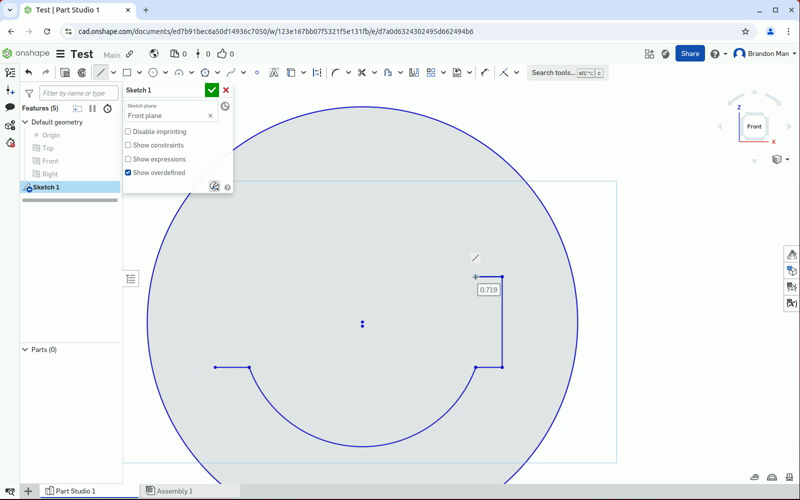
scroll(-6)
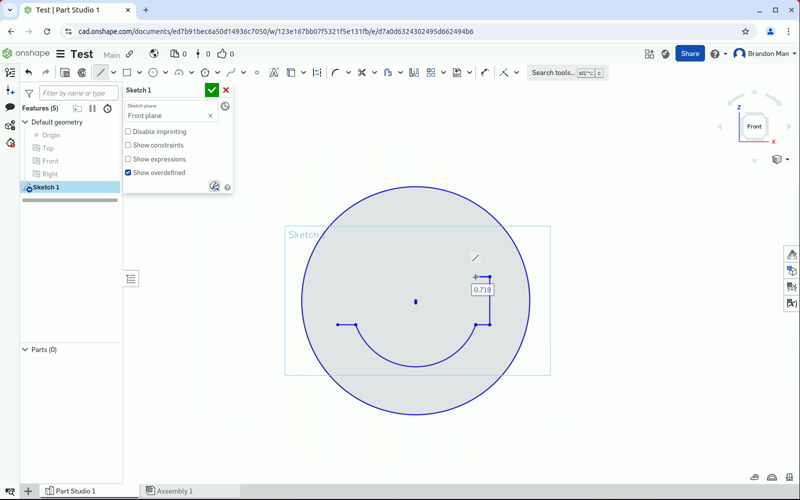
scroll(-6)
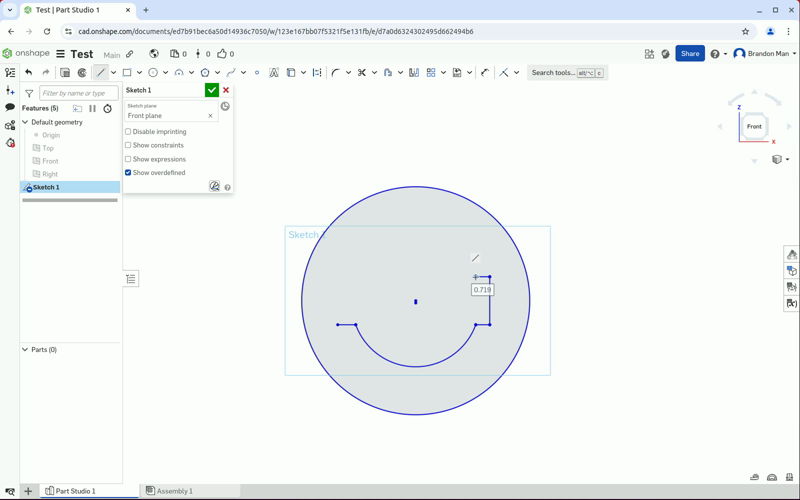
scroll(-6)
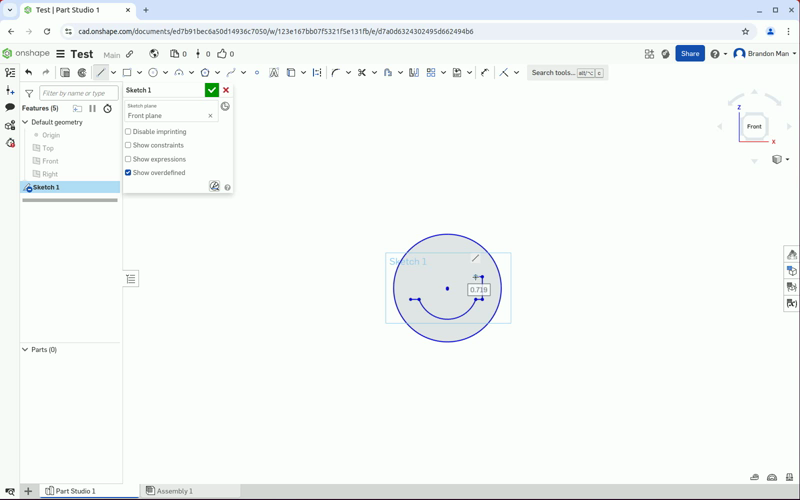
scroll(-6)
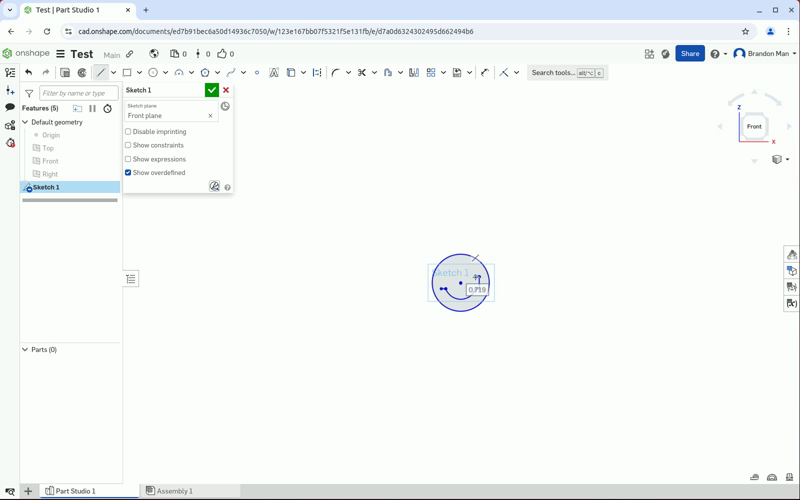
key_up(shift)
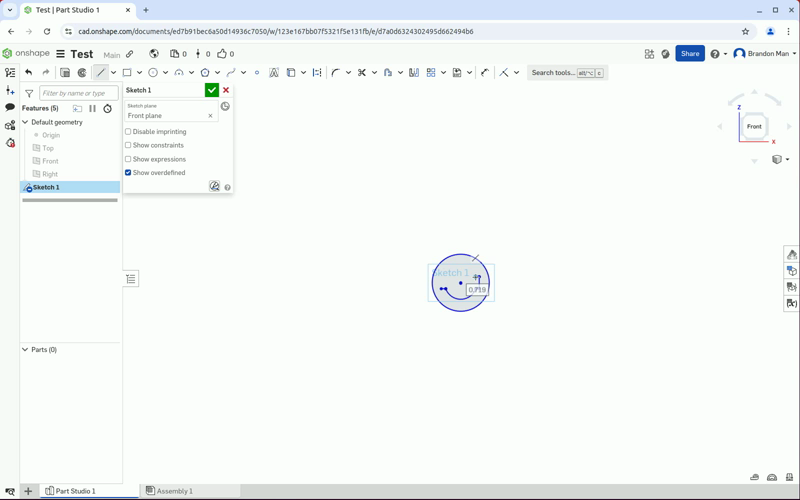
key(esc)
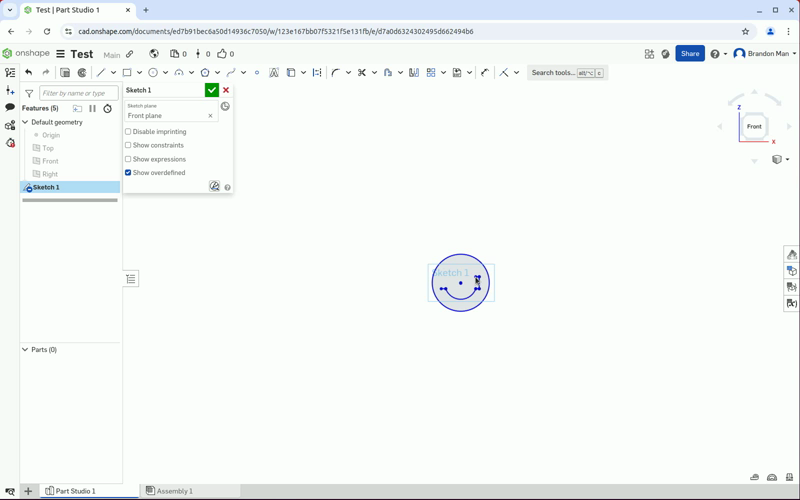
key(a)
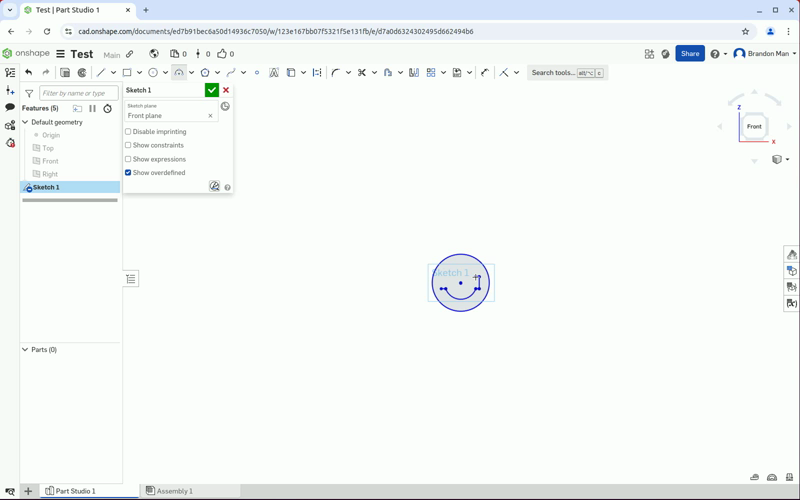
mouse_move(475, 276)
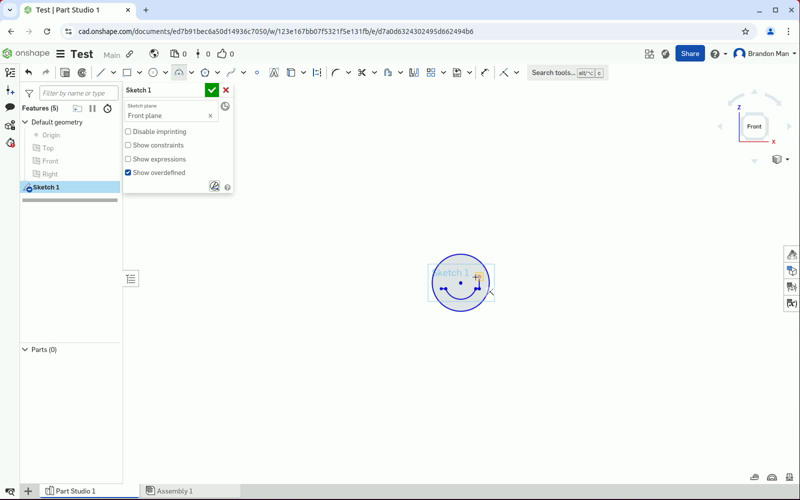
scroll(6)
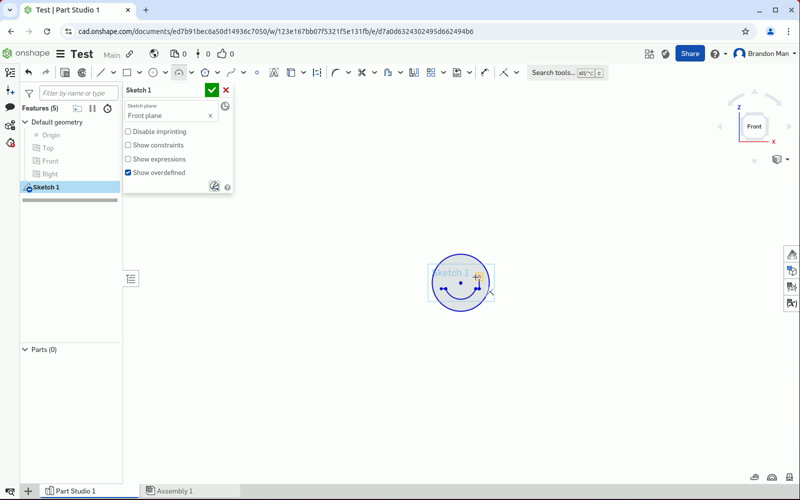
scroll(6)
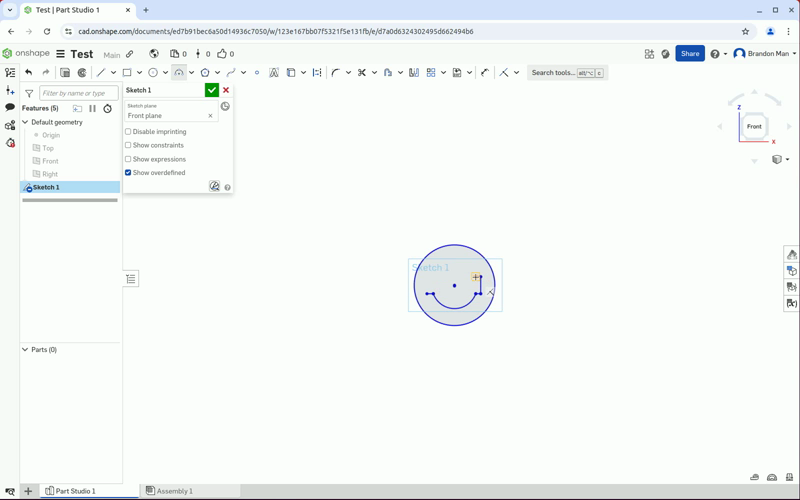
scroll(6)
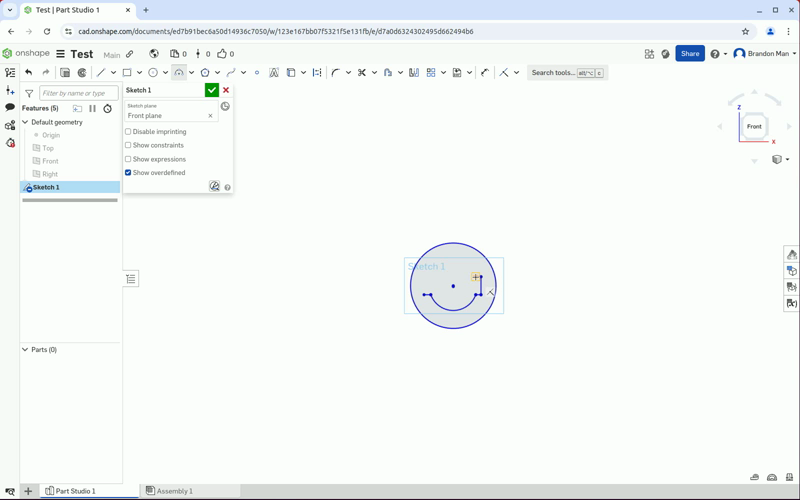
scroll(6)
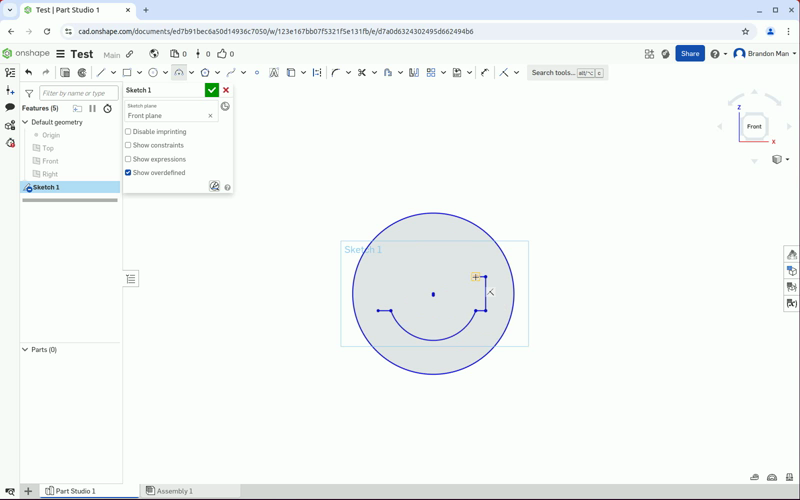
scroll(6)
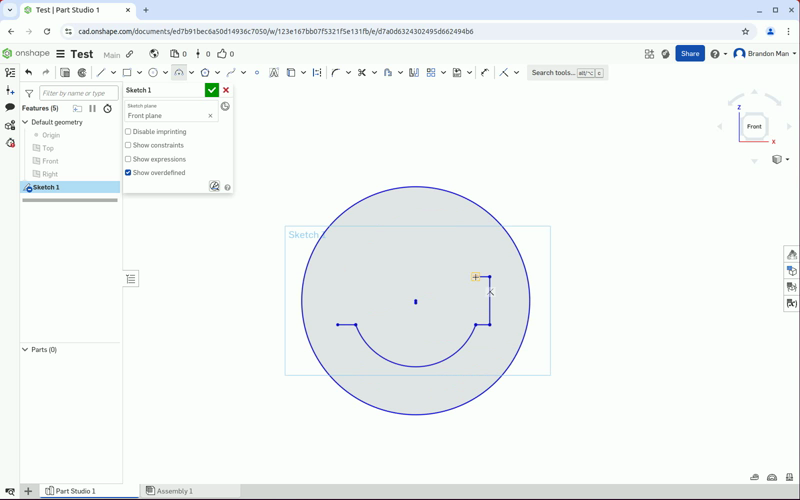
scroll(6)
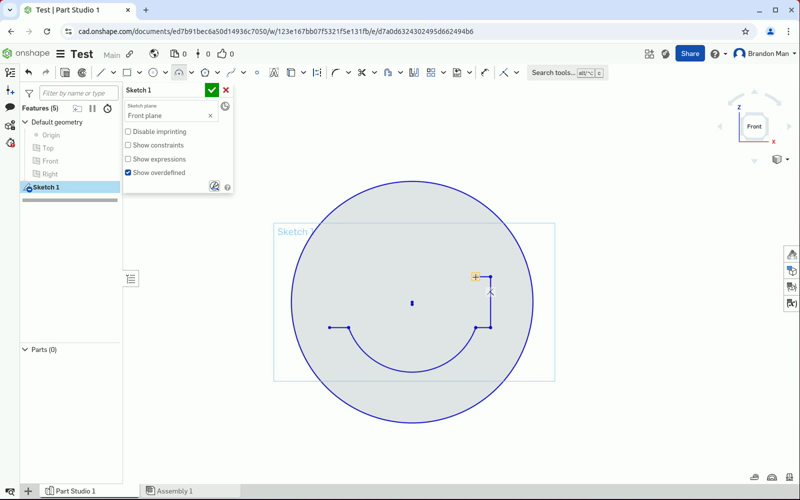
scroll(6)
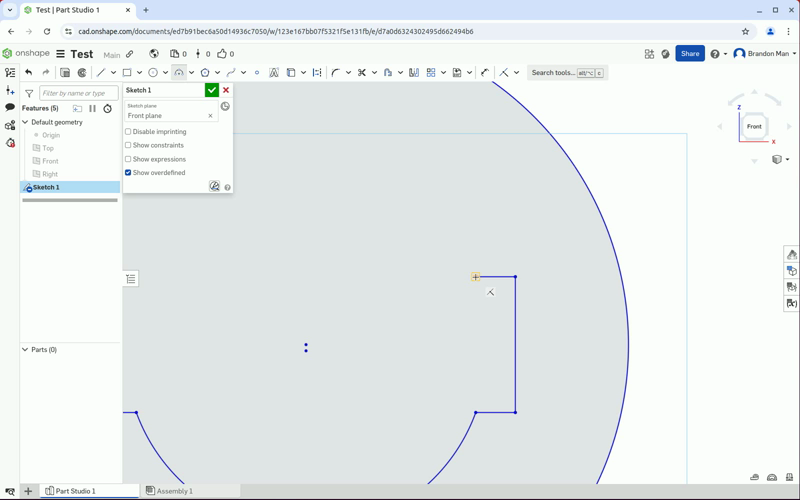
click(475, 276)
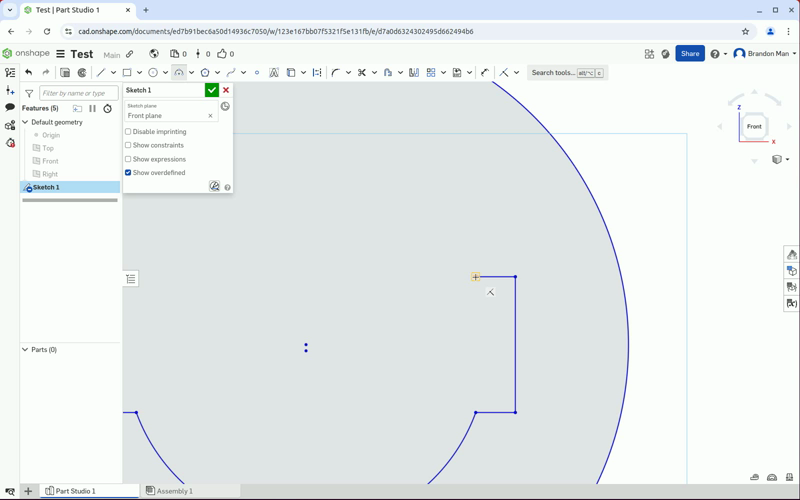
scroll(-6)
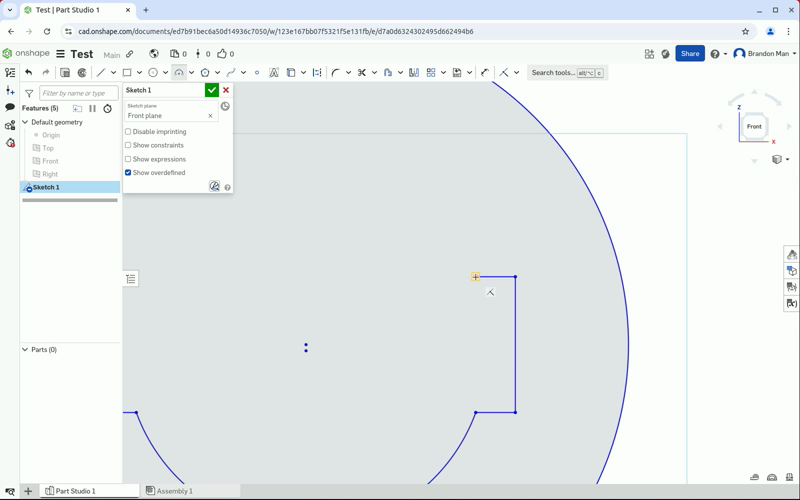
scroll(-6)
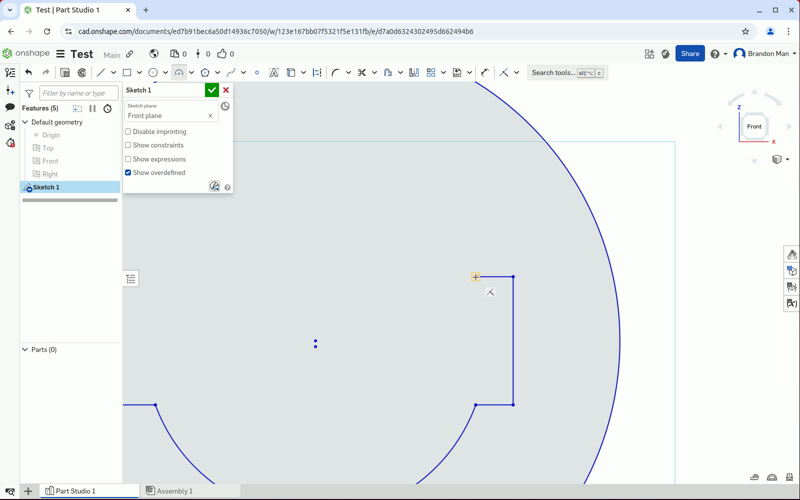
scroll(-6)
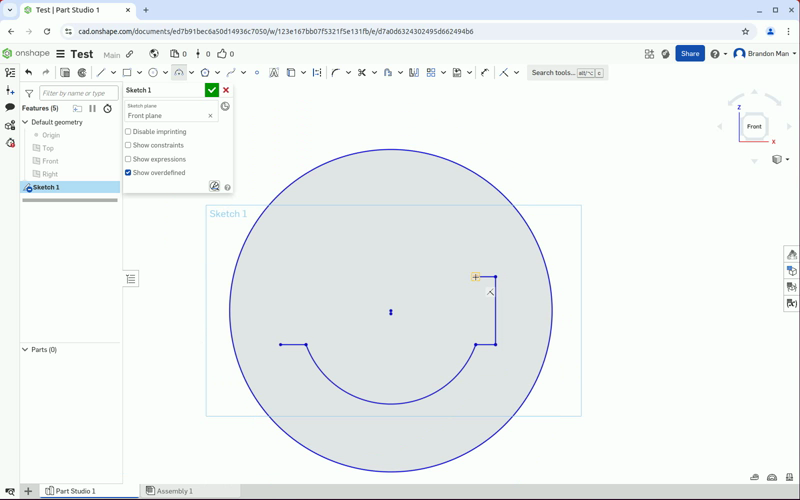
scroll(-6)
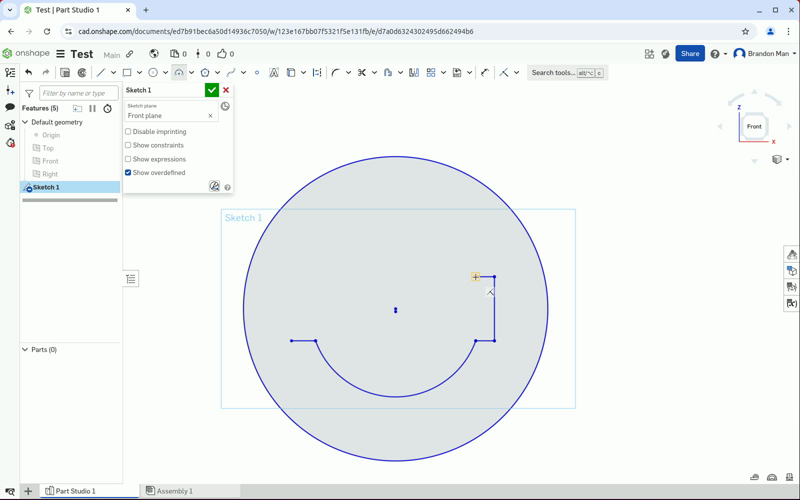
scroll(-6)
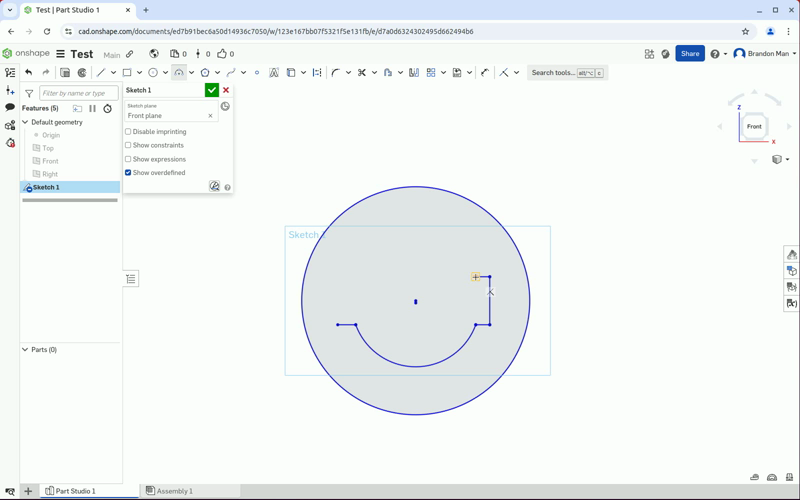
scroll(-6)
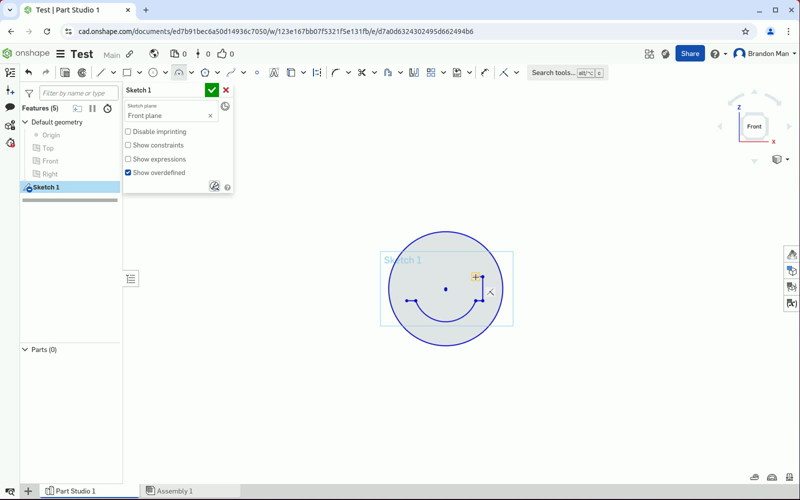
scroll(-6)
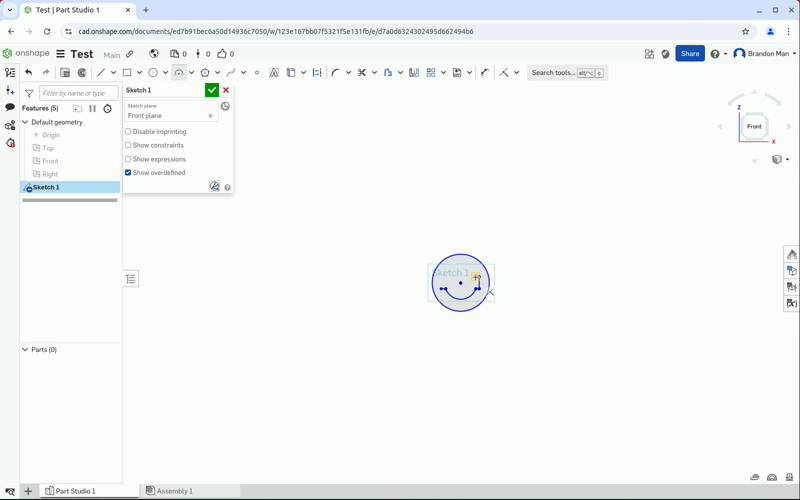
key_down(shift)
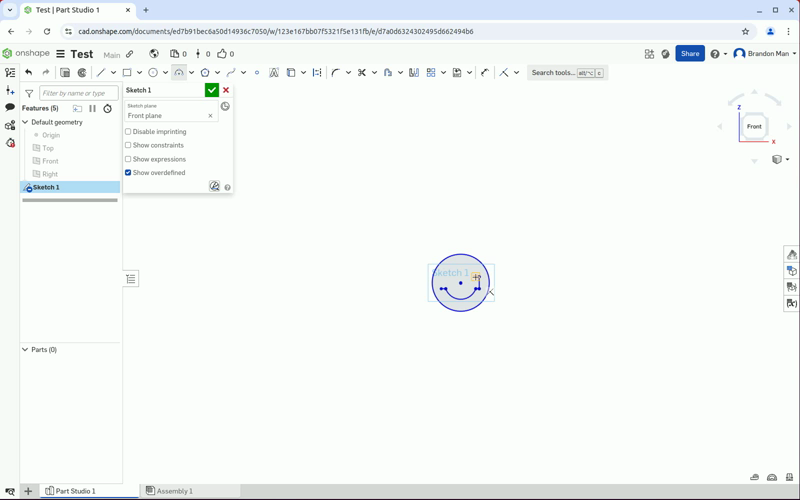
mouse_move(445, 276)
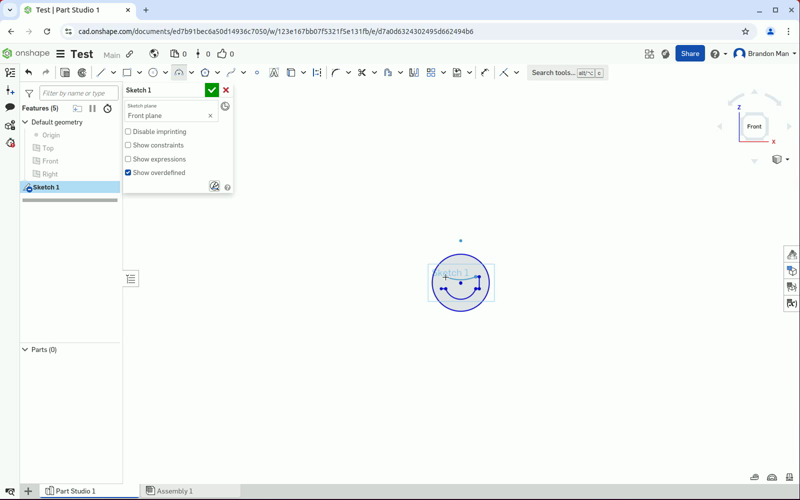
click(445, 276)
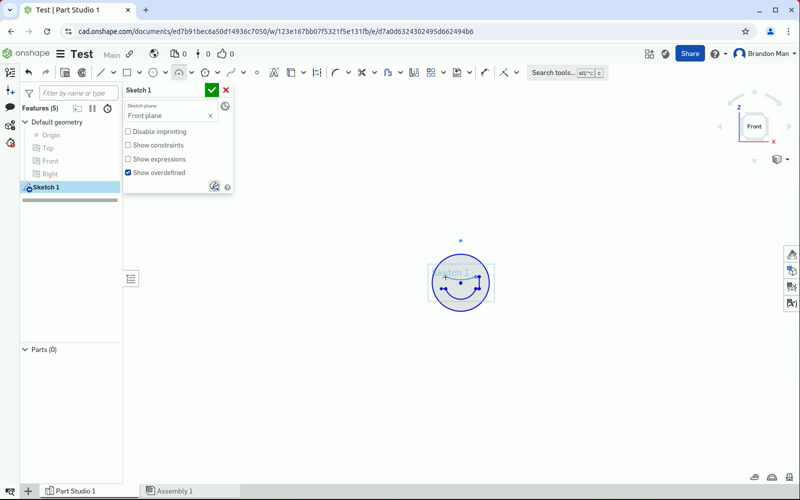
mouse_move(460, 267)
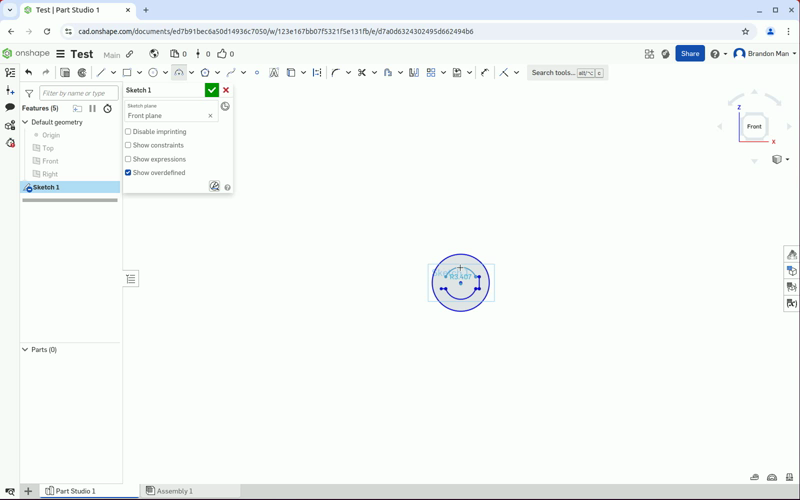
click(460, 267)
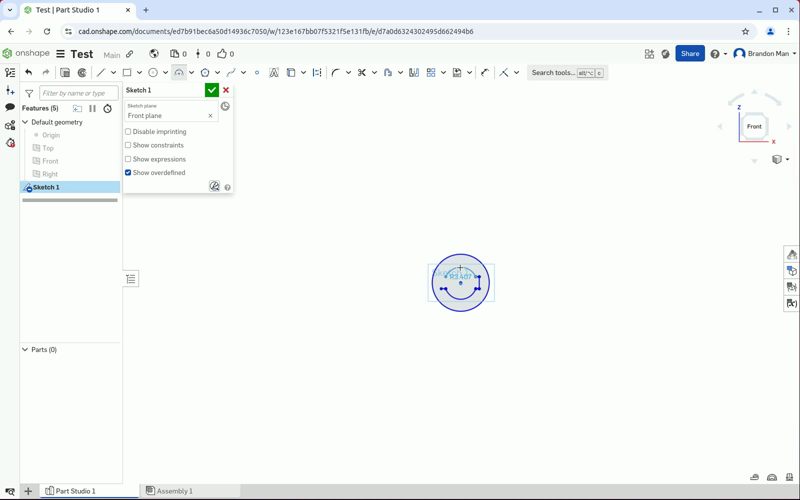
key_up(shift)
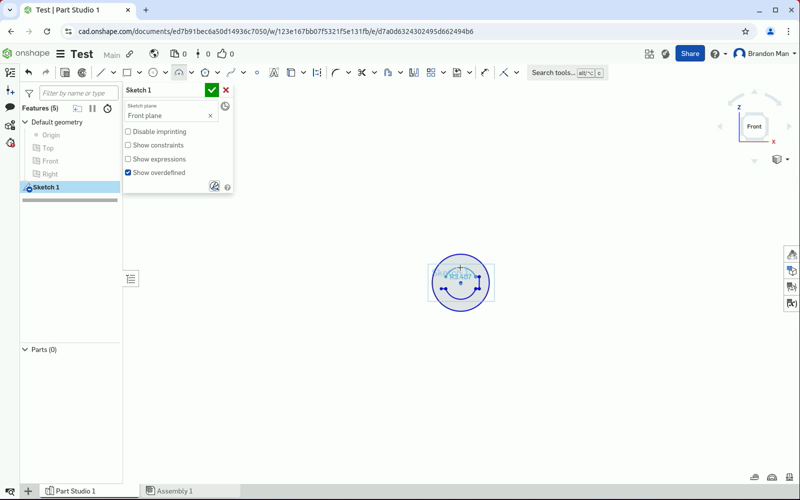
key(esc)
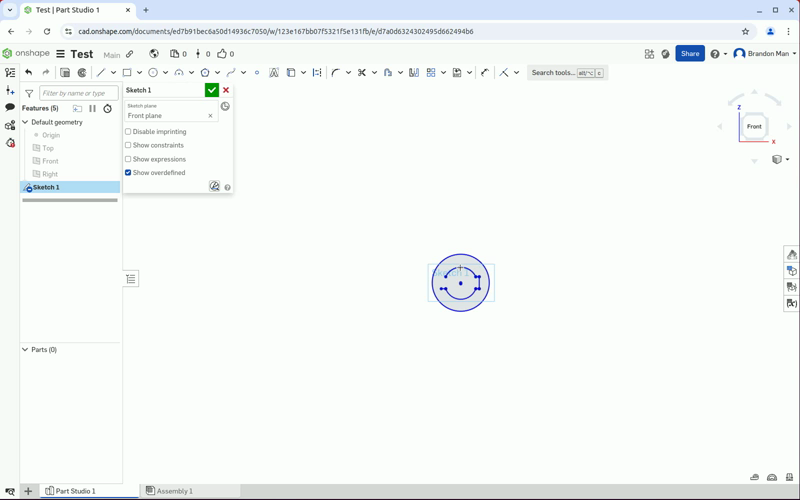
key(l)
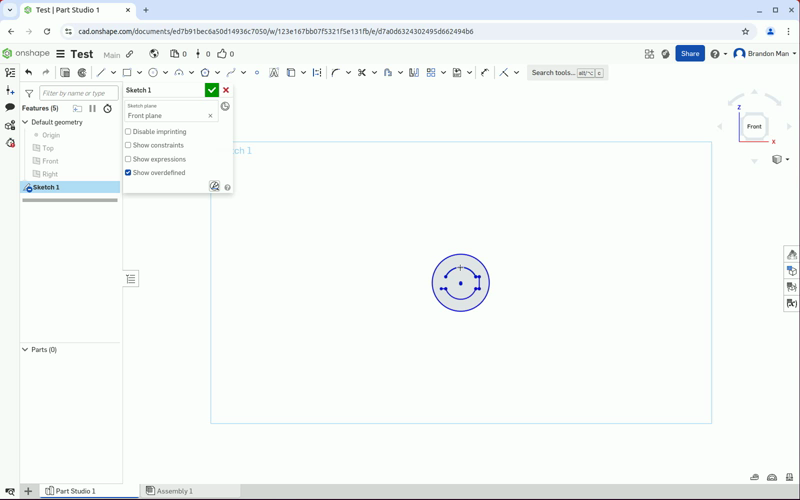
mouse_move(445, 276)
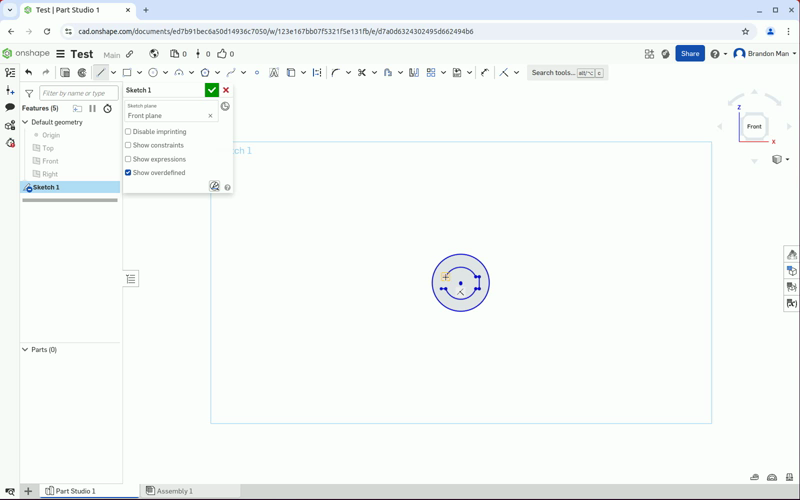
click(445, 276)
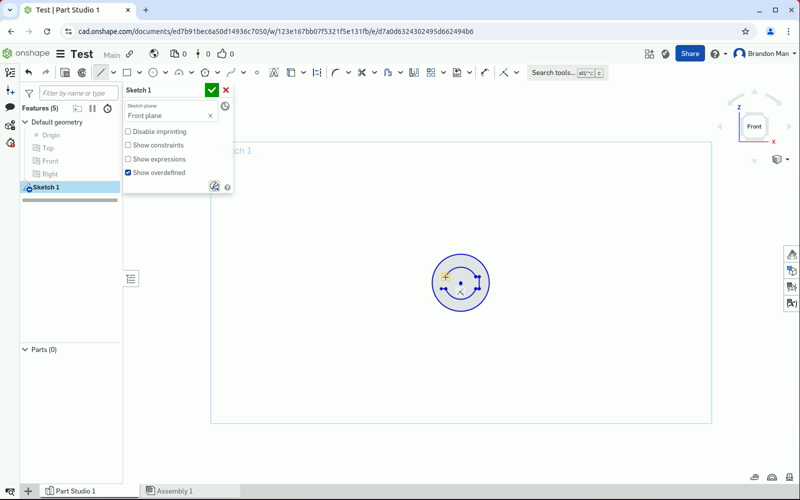
key_down(shift)
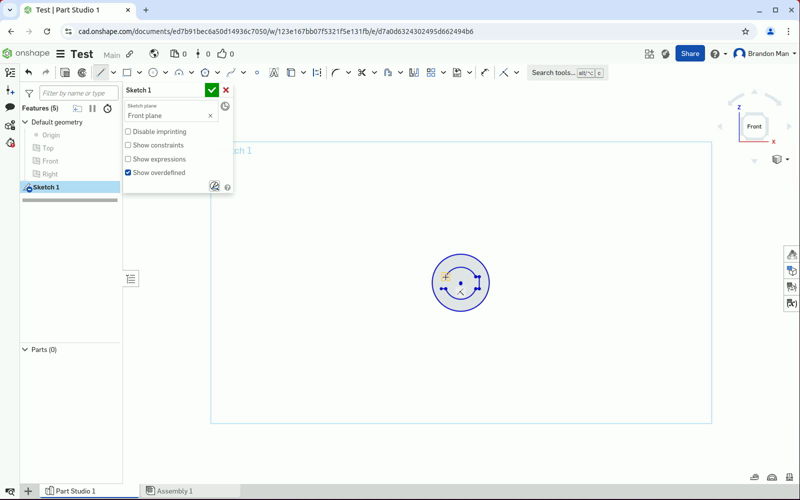
mouse_move(475, 276)
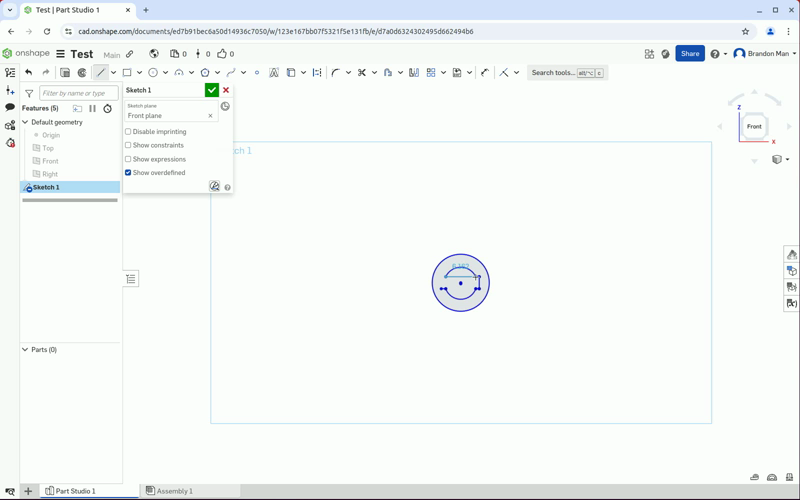
mouse_move(441, 276)
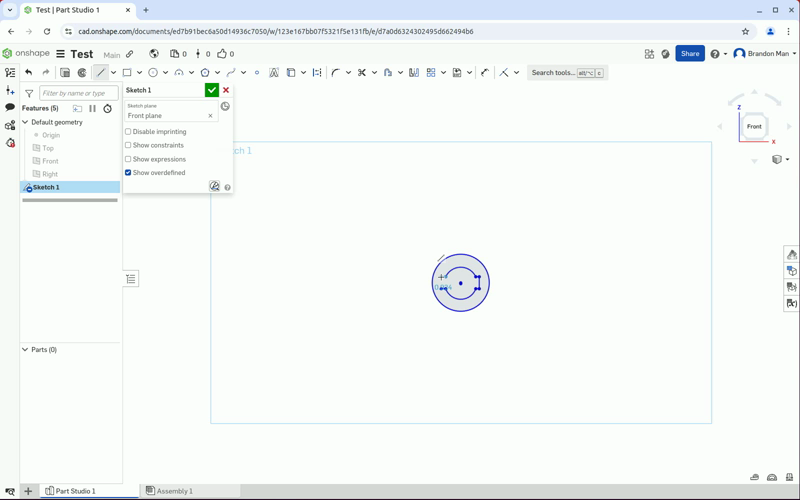
scroll(6)
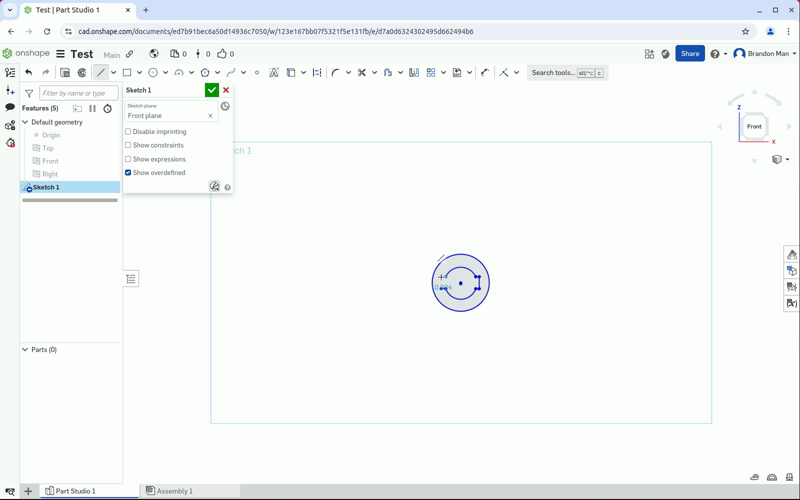
scroll(6)
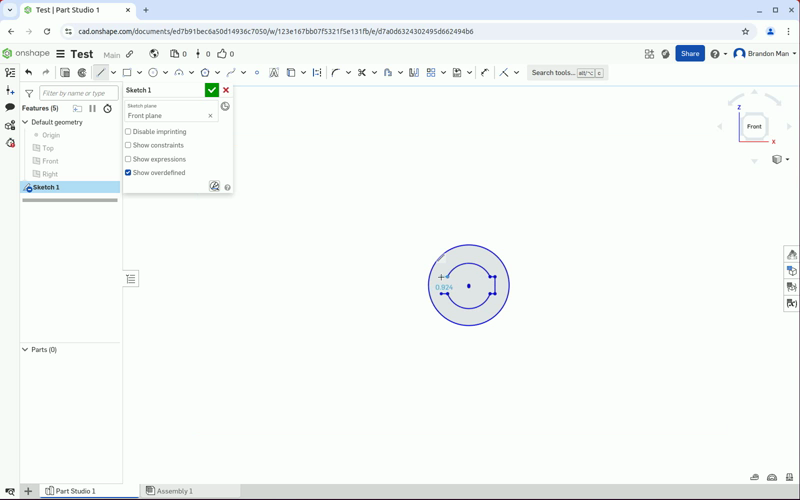
scroll(6)
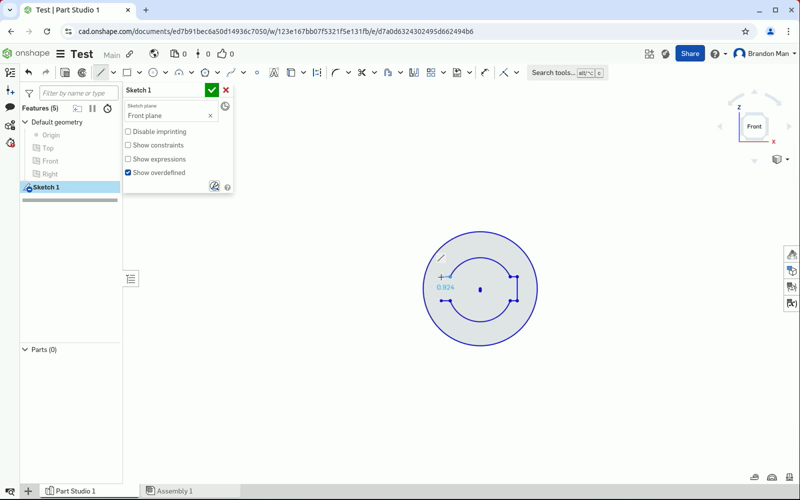
scroll(6)
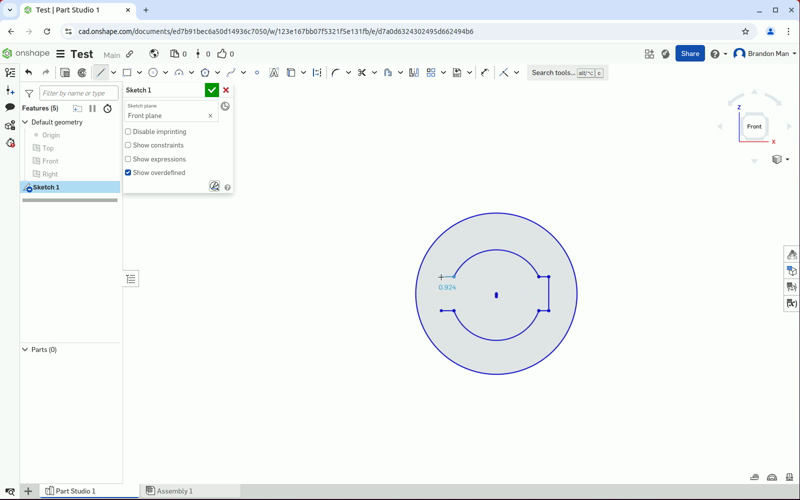
scroll(6)
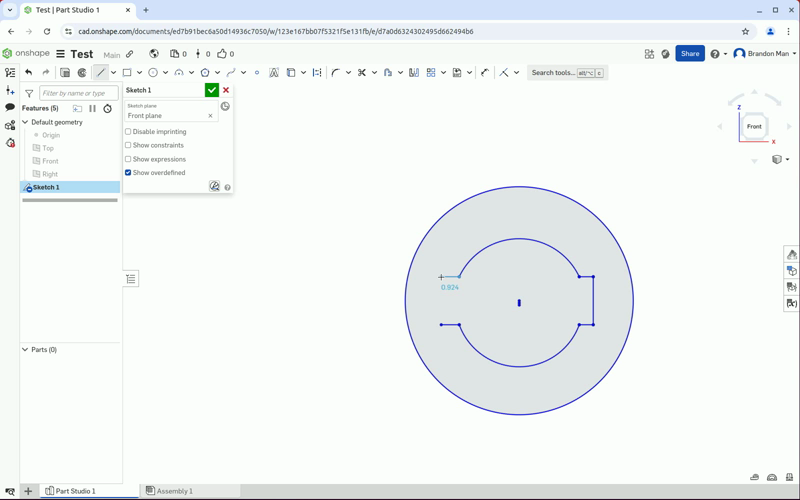
scroll(6)
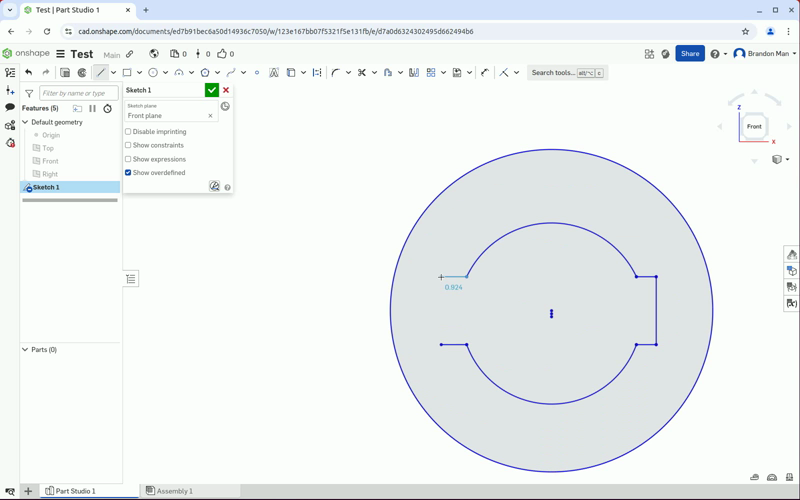
scroll(6)
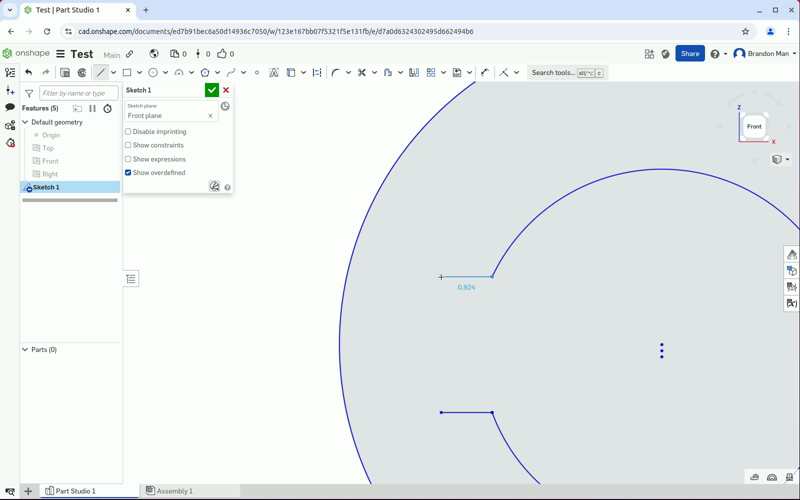
click(441, 276)
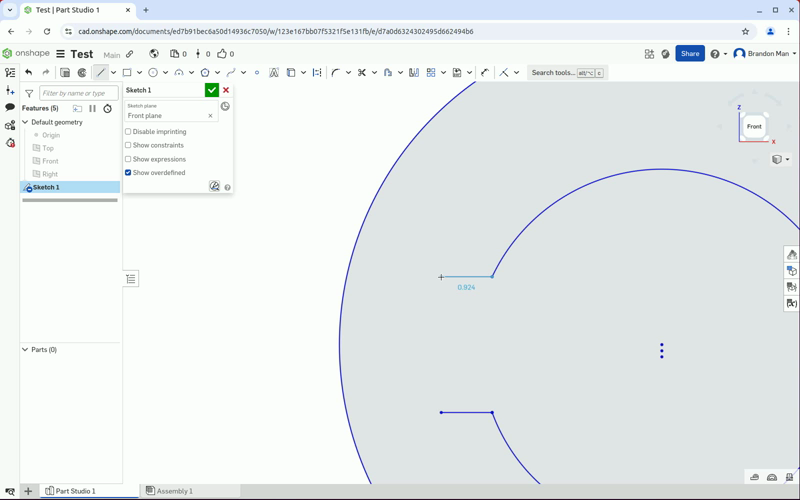
scroll(-6)
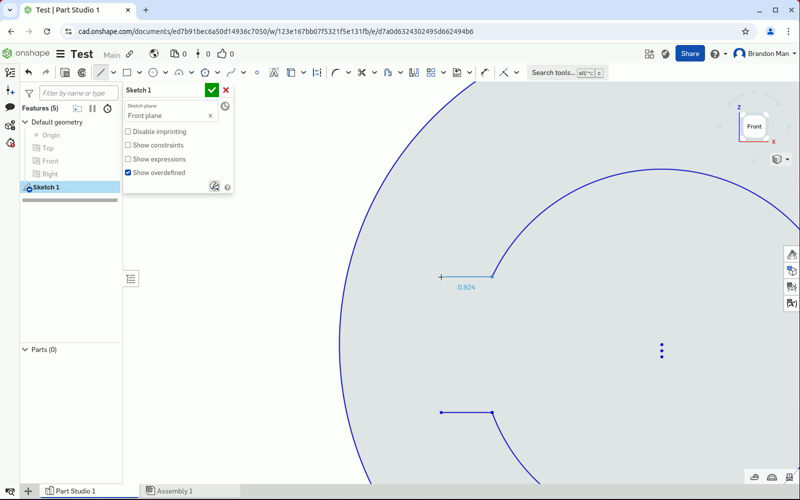
scroll(-6)
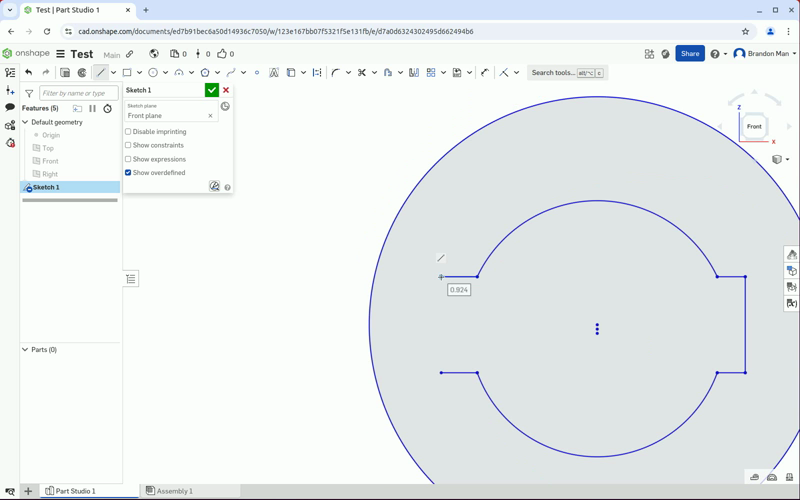
scroll(-6)
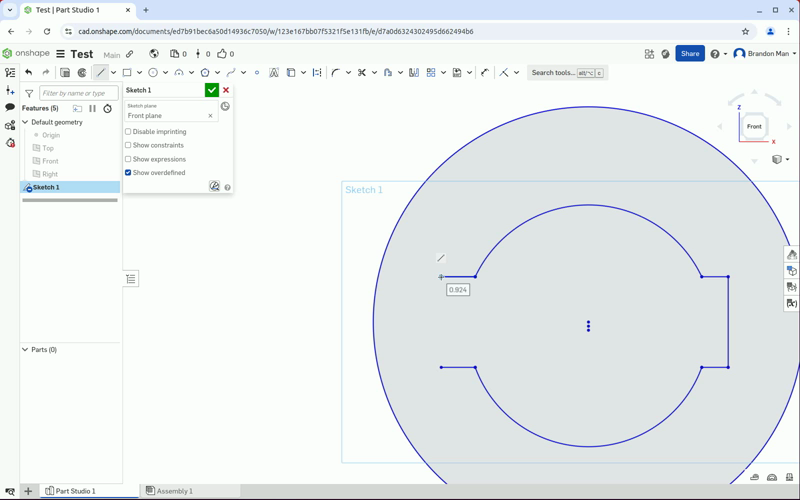
scroll(-6)
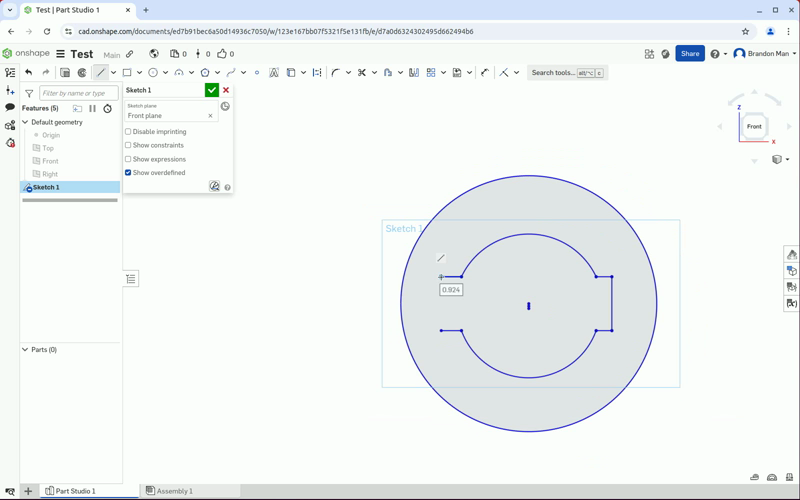
scroll(-6)
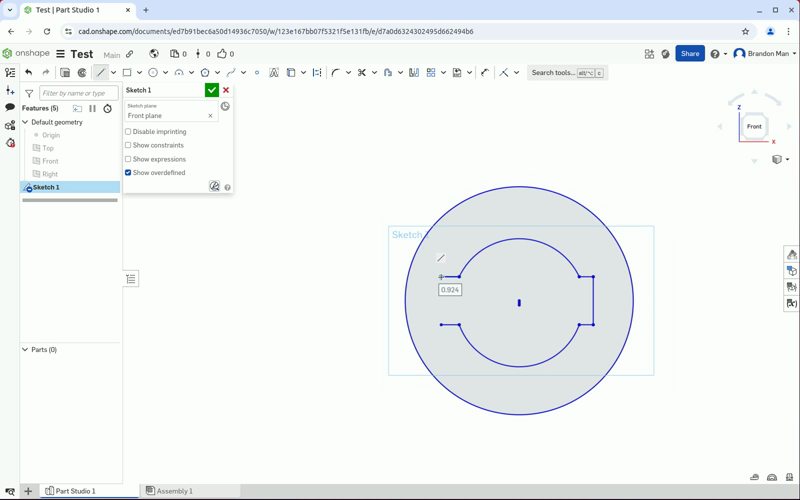
scroll(-6)
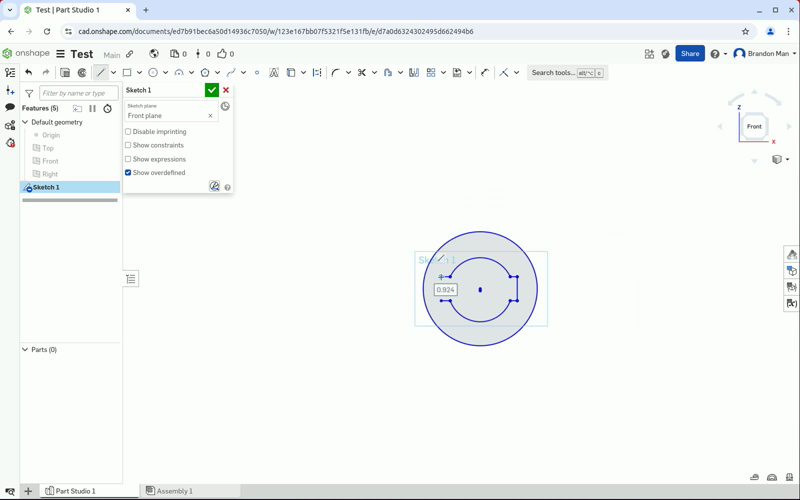
scroll(-6)
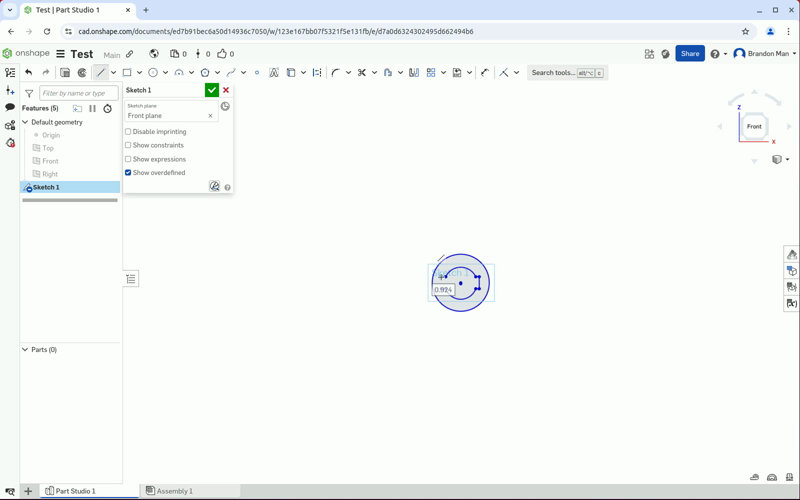
key_up(shift)
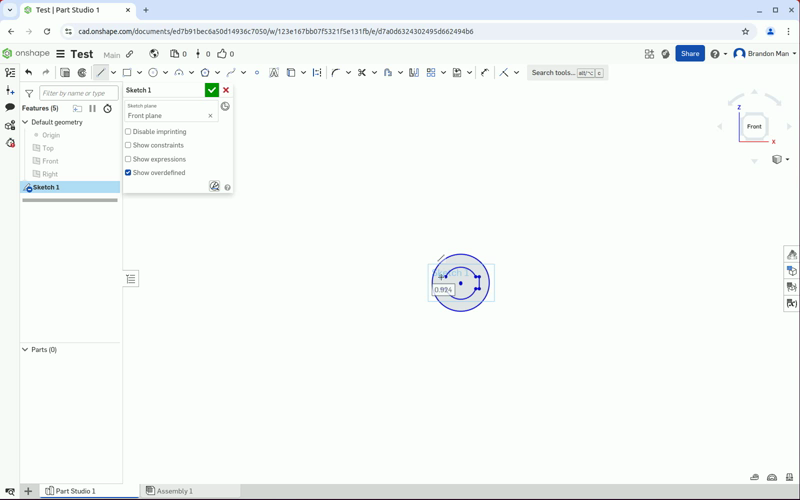
mouse_move(471, 276)
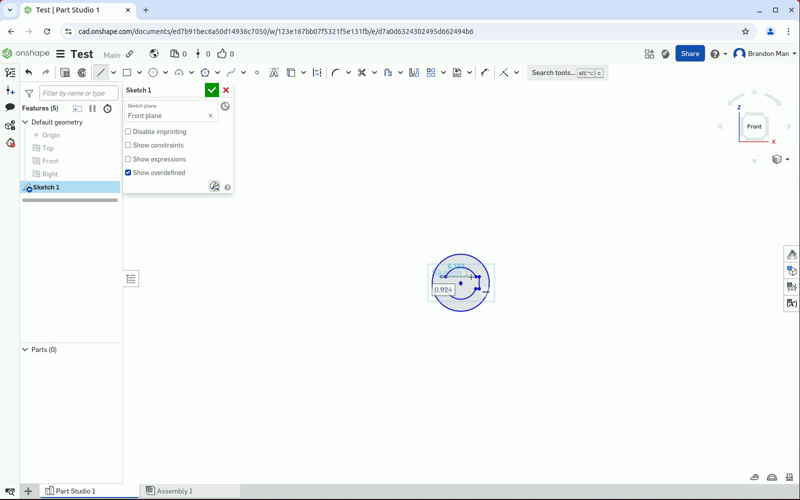
key_down(shift)
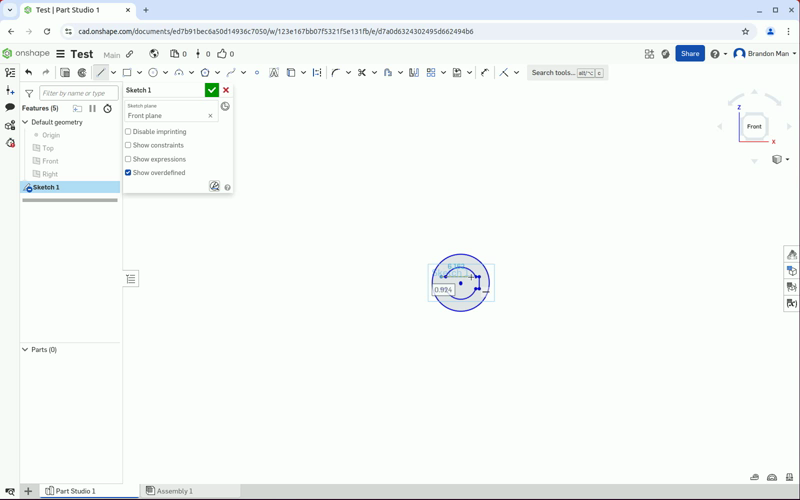
mouse_move(441, 288)
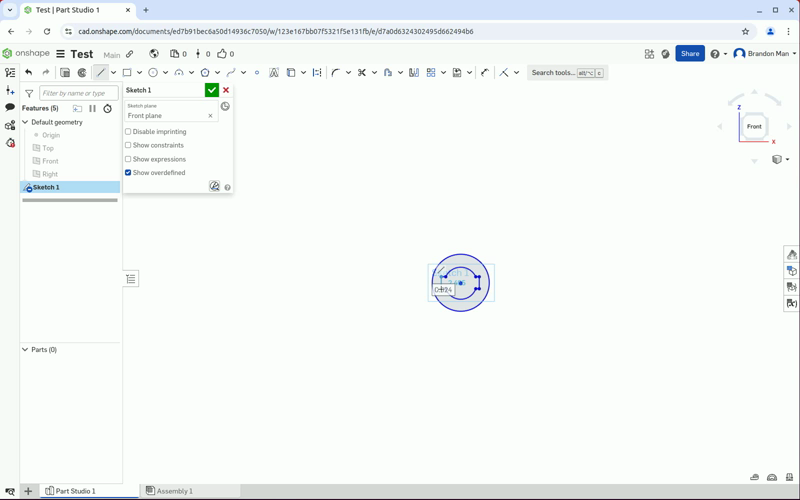
scroll(6)
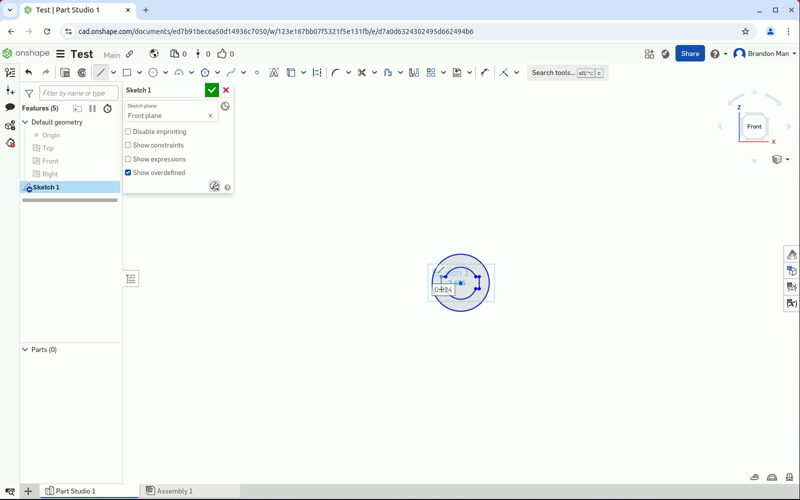
scroll(6)
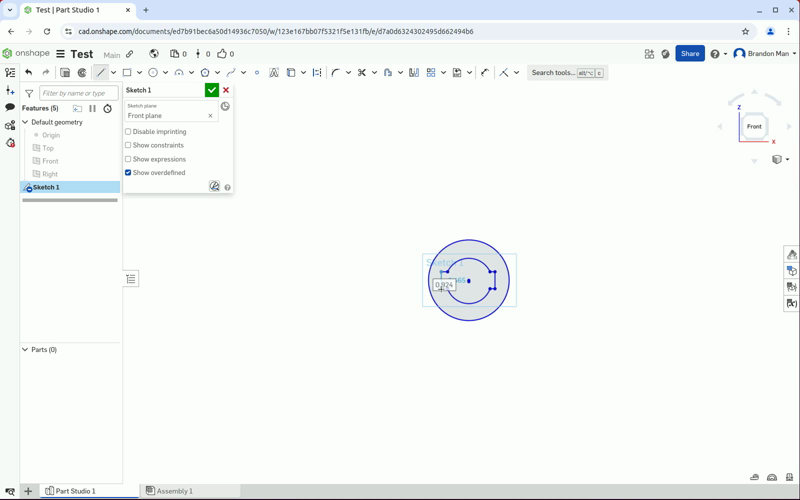
scroll(6)
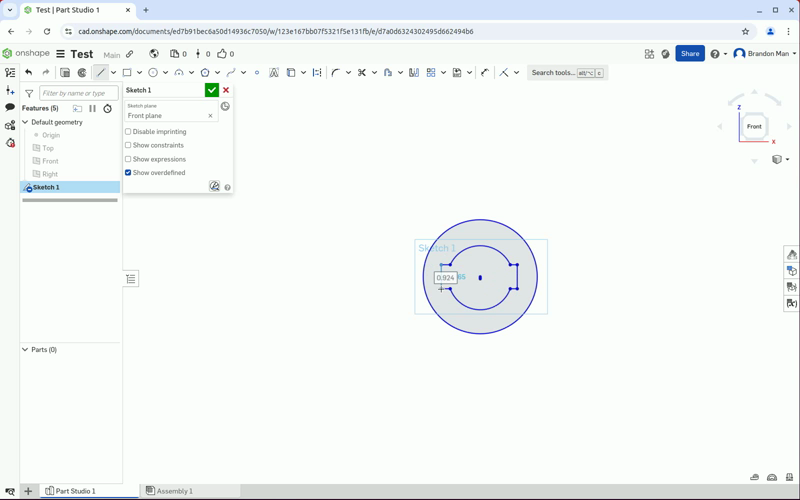
scroll(6)
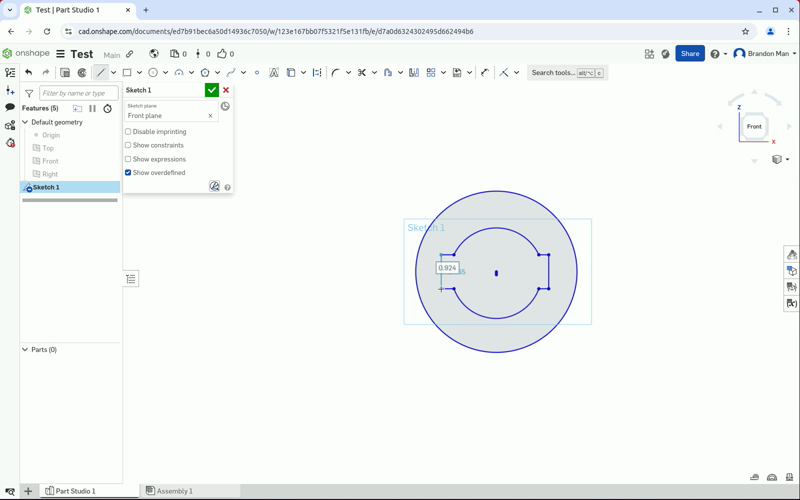
scroll(6)
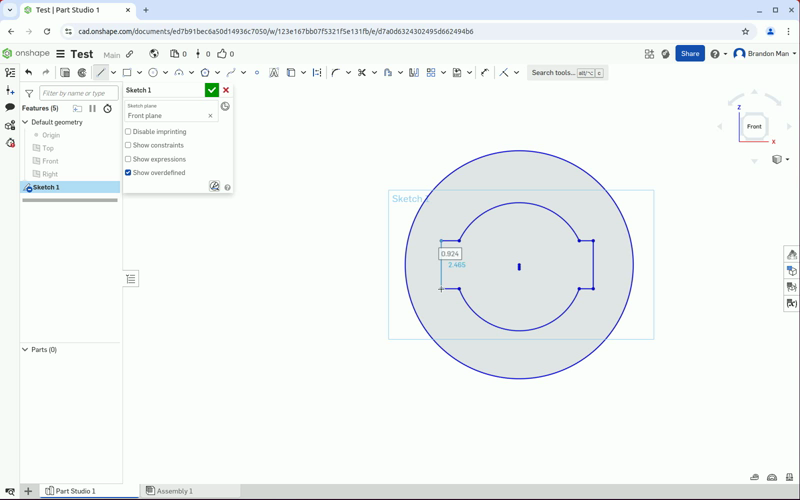
scroll(6)
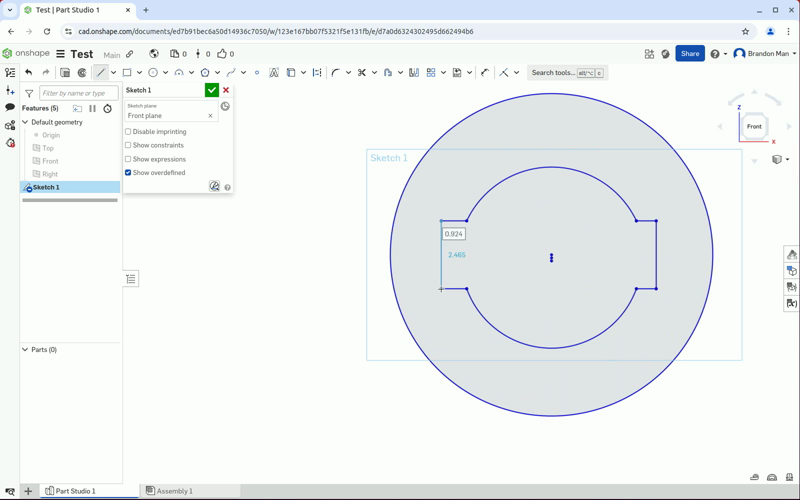
scroll(6)
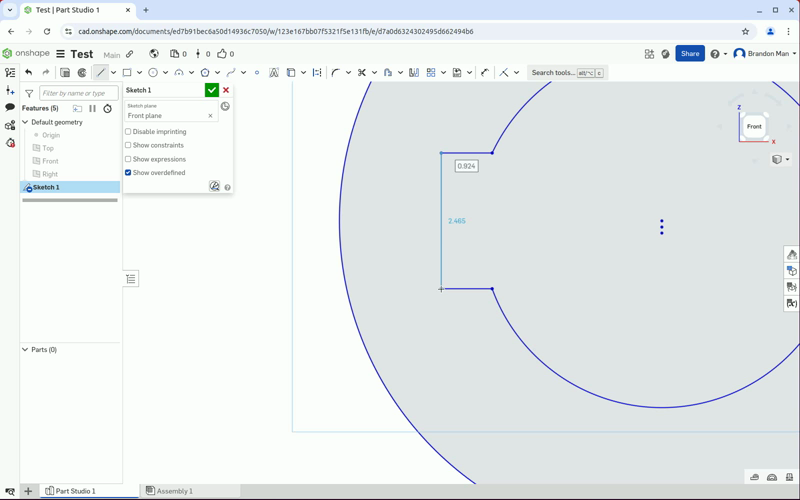
key_up(shift)
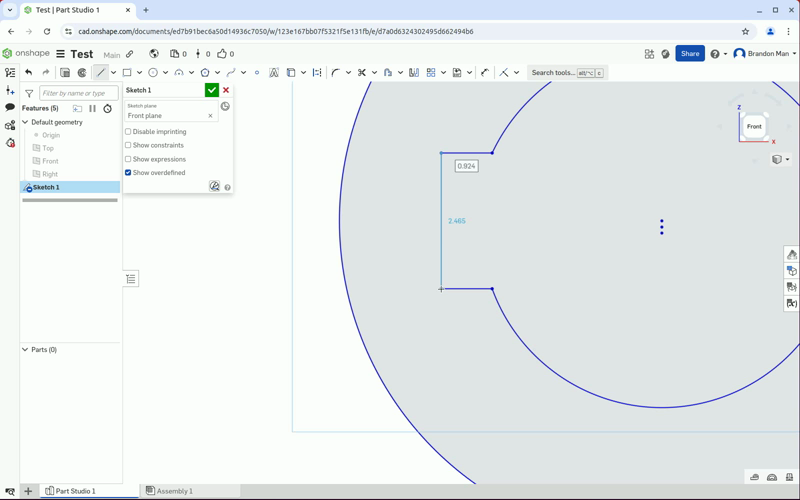
click(441, 288)
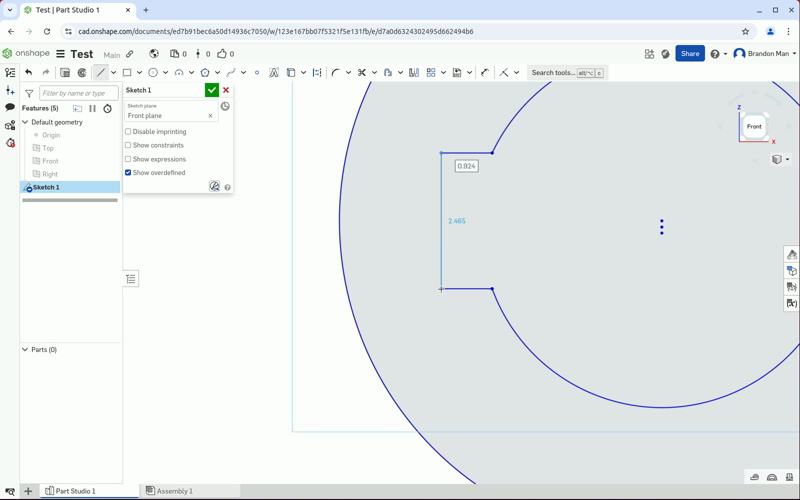
scroll(-6)
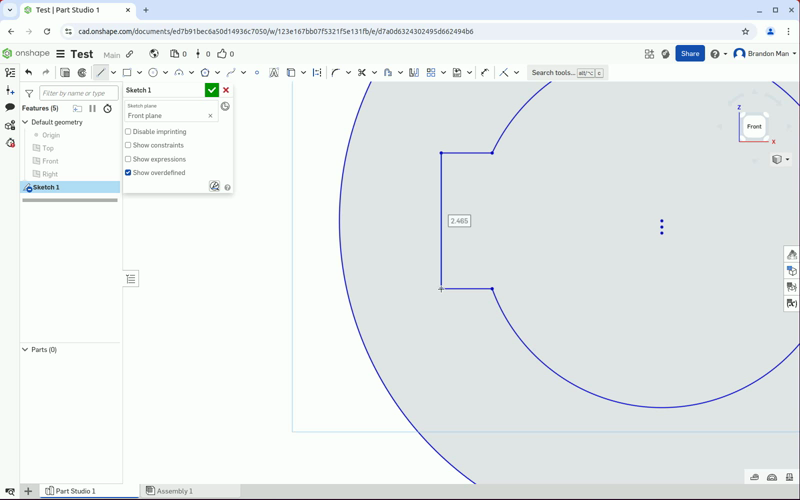
scroll(-6)
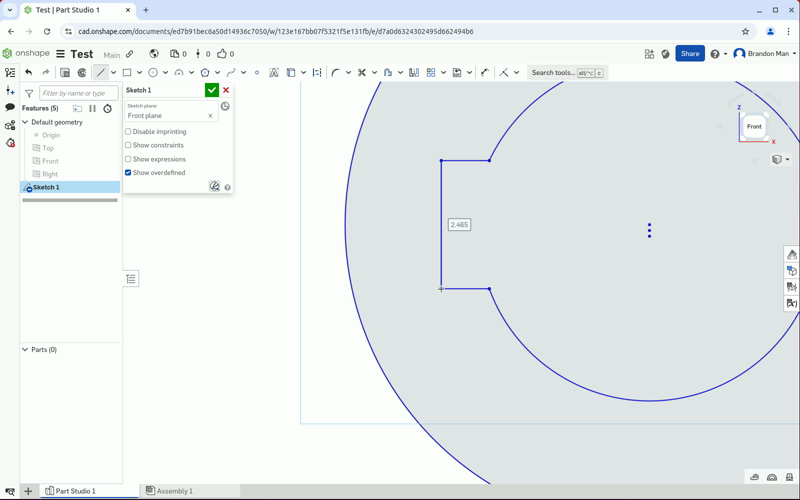
scroll(-6)
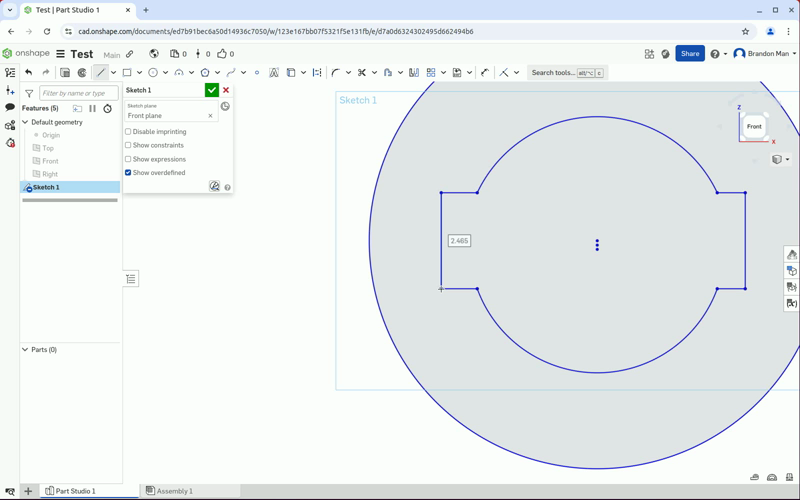
scroll(-6)
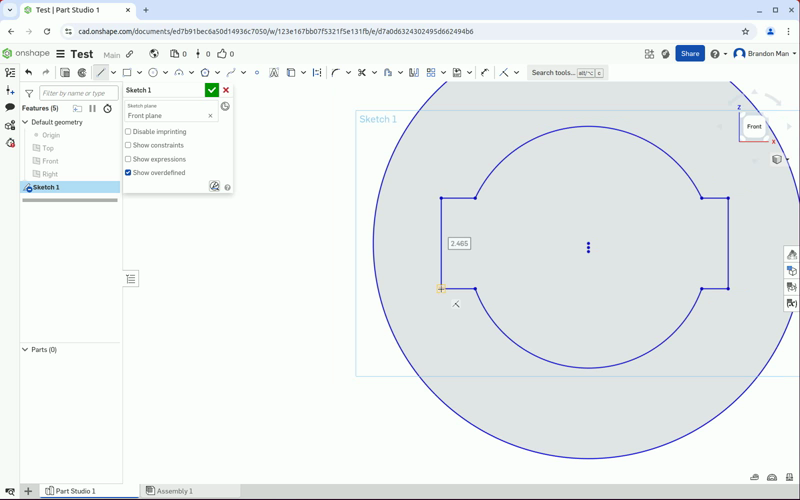
scroll(-6)
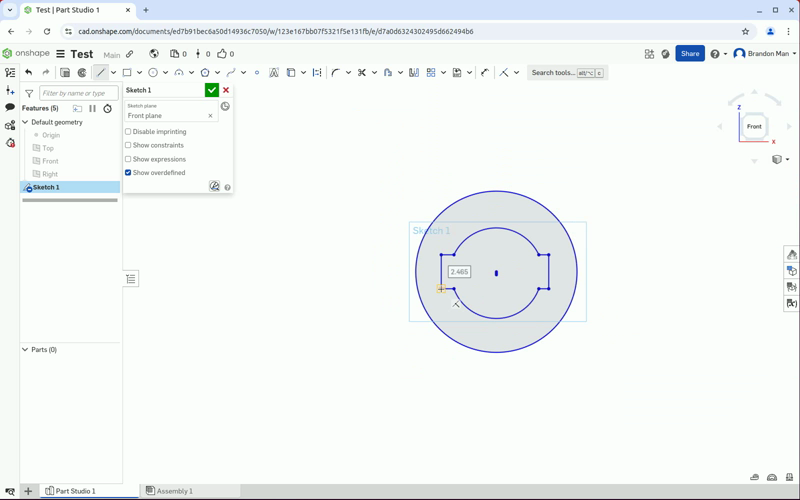
scroll(-6)
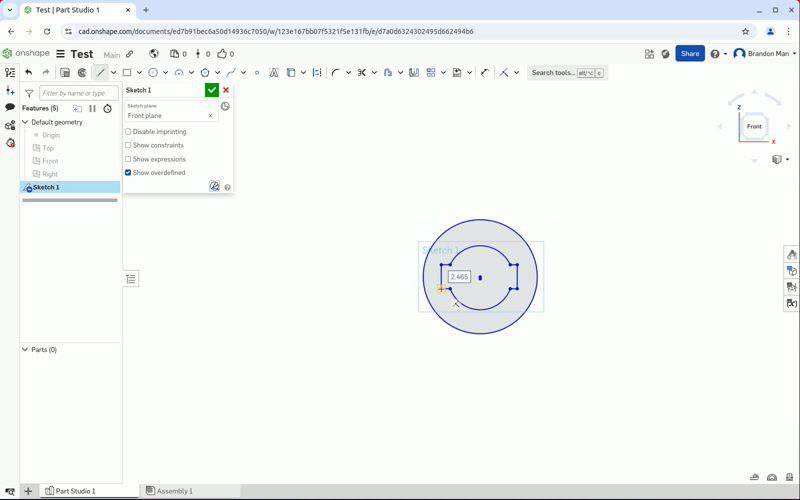
scroll(-6)
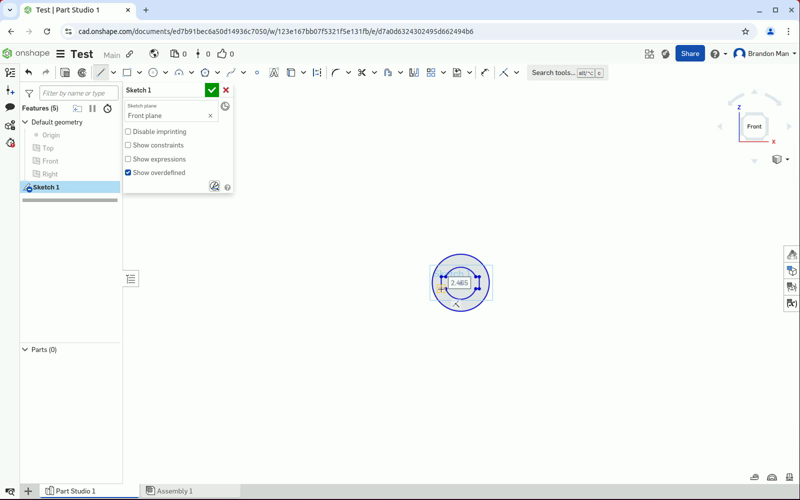
key(esc)
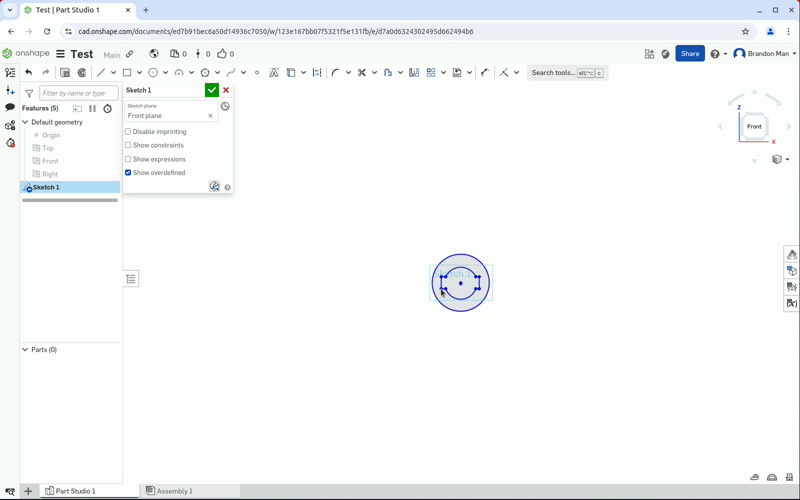
mouse_move(477, 296)
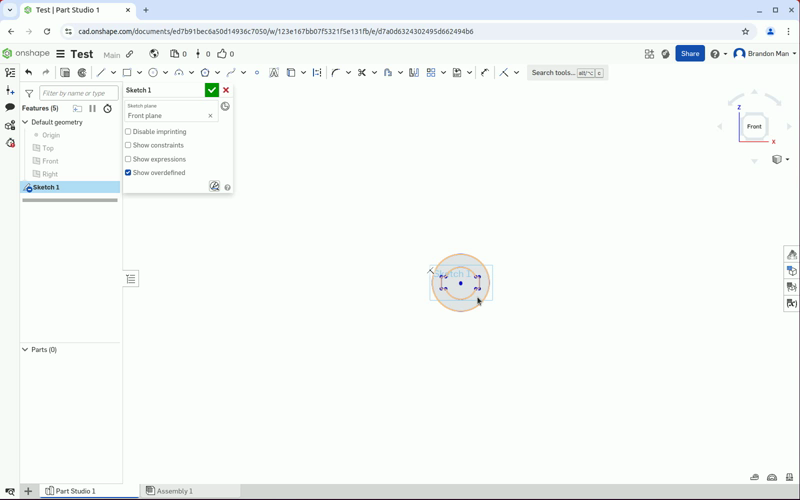
scroll(6)
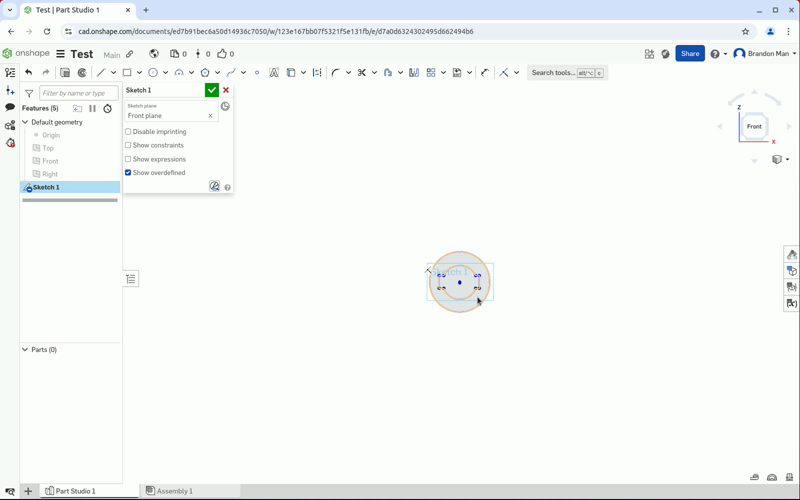
scroll(6)
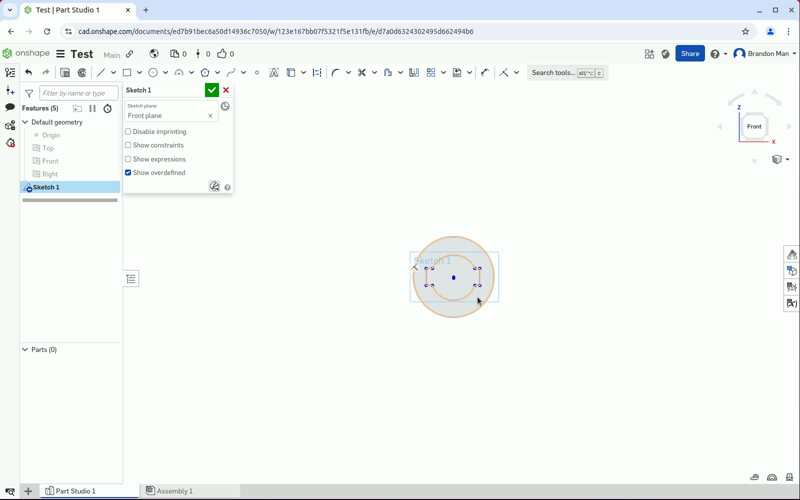
scroll(6)
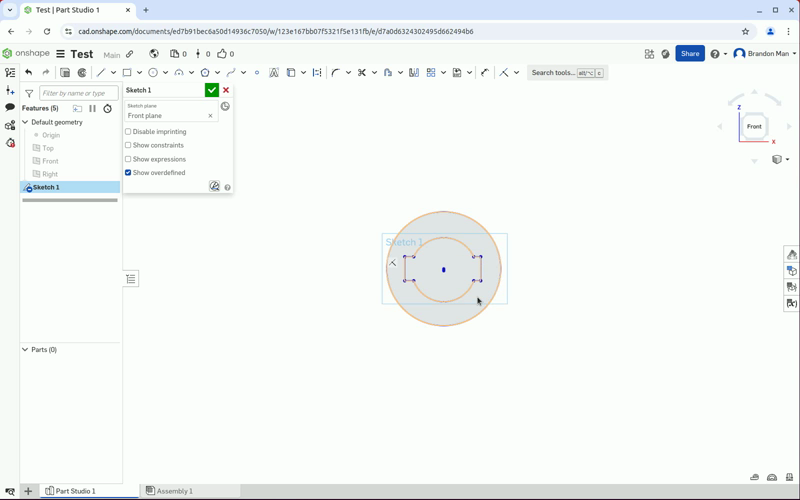
scroll(6)
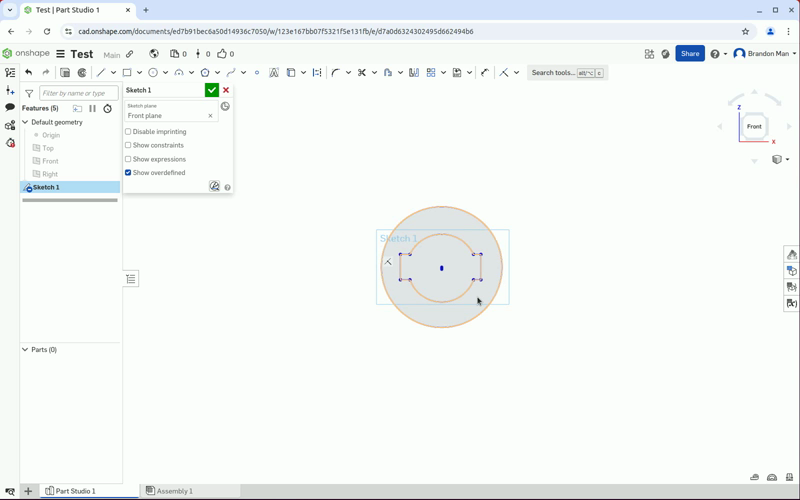
scroll(6)
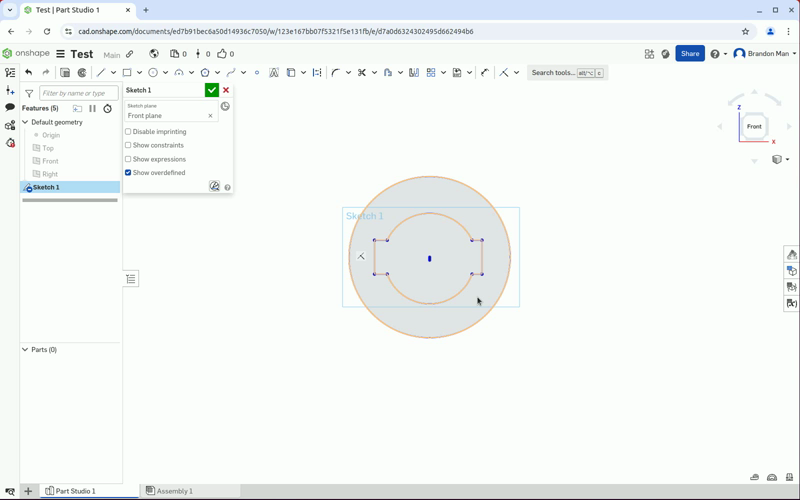
scroll(6)
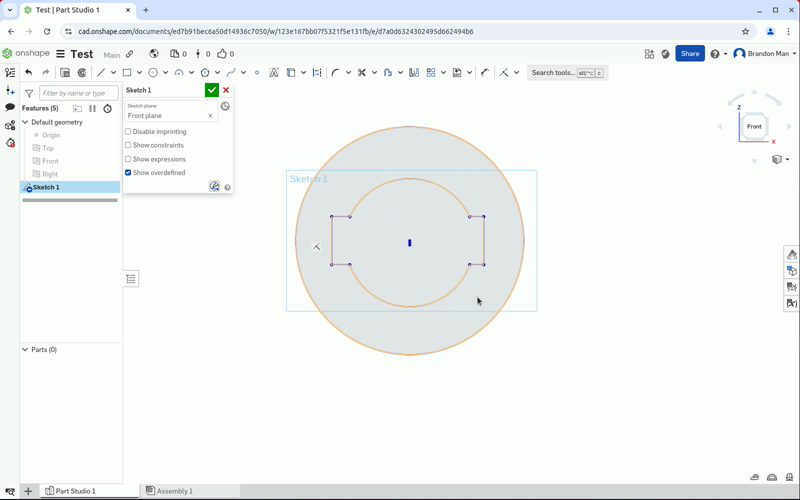
scroll(6)
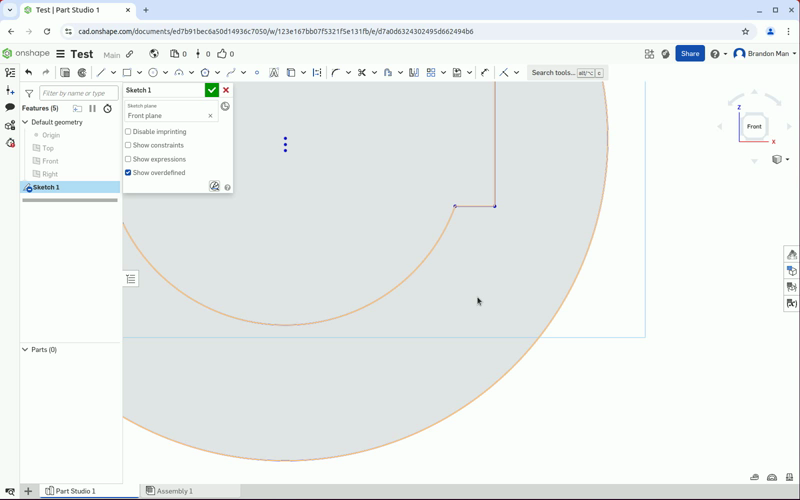
click(477, 296)
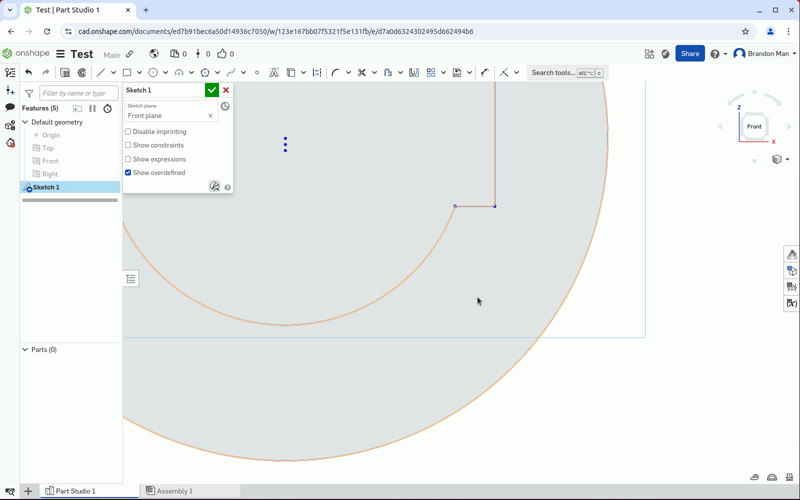
scroll(-6)
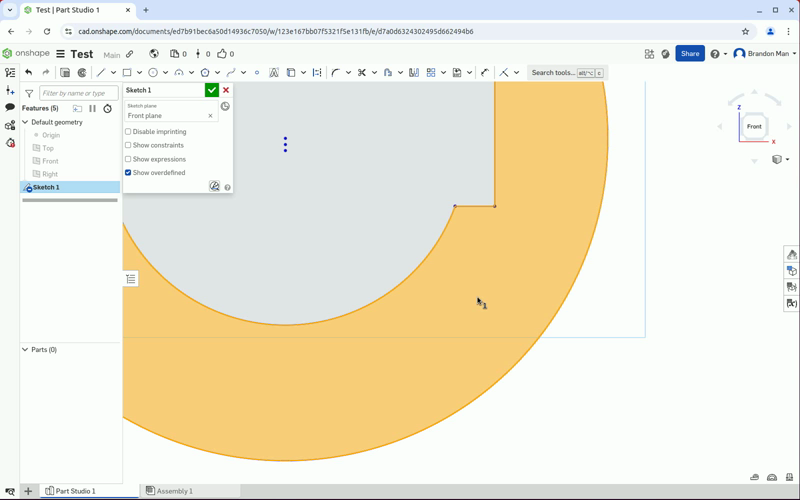
scroll(-6)
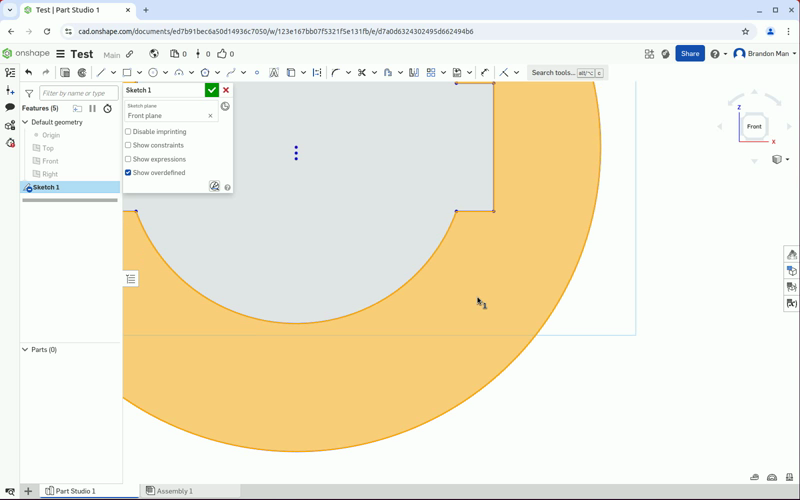
scroll(-6)
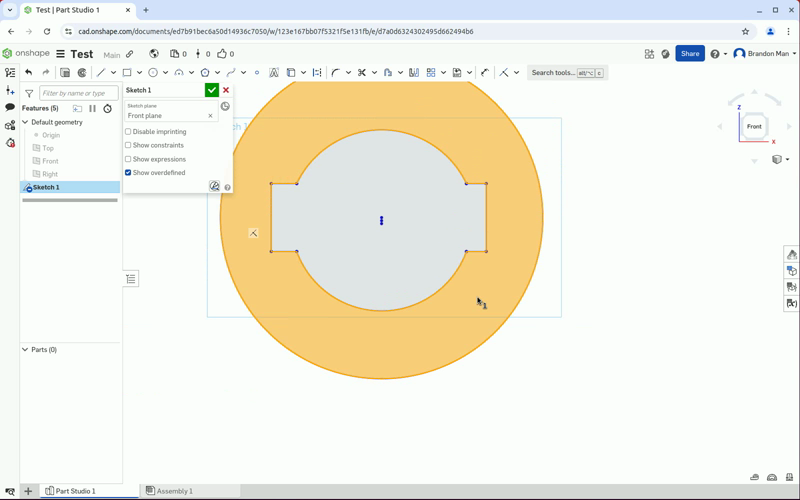
scroll(-6)
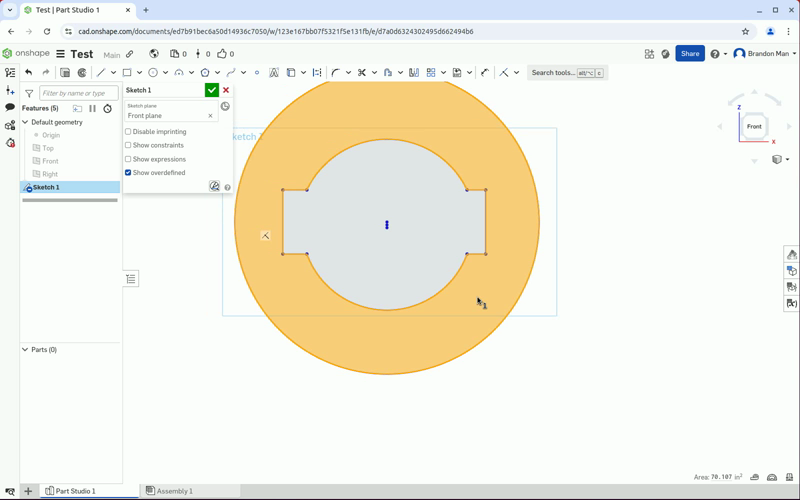
scroll(-6)
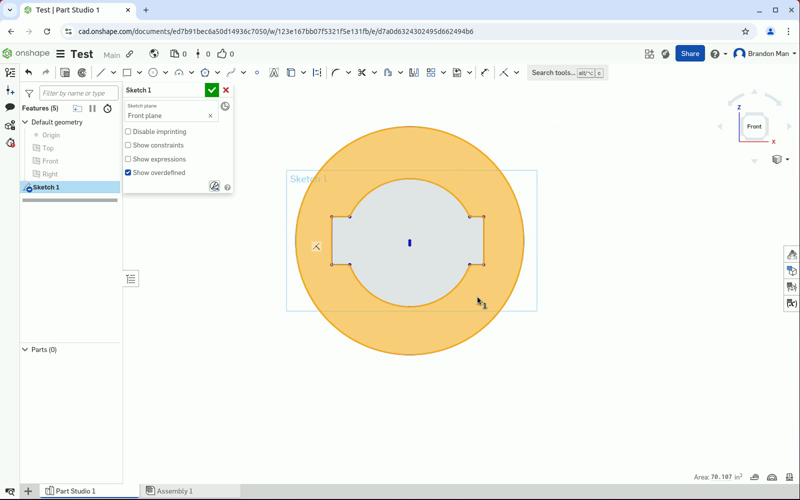
scroll(-6)
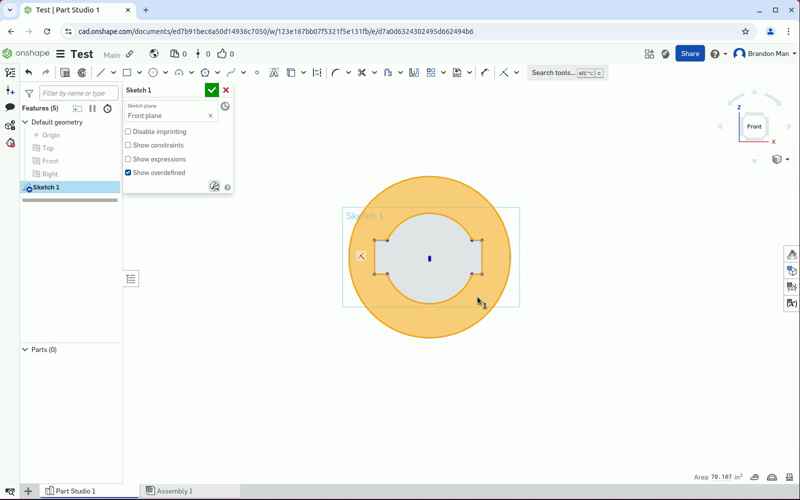
scroll(-6)
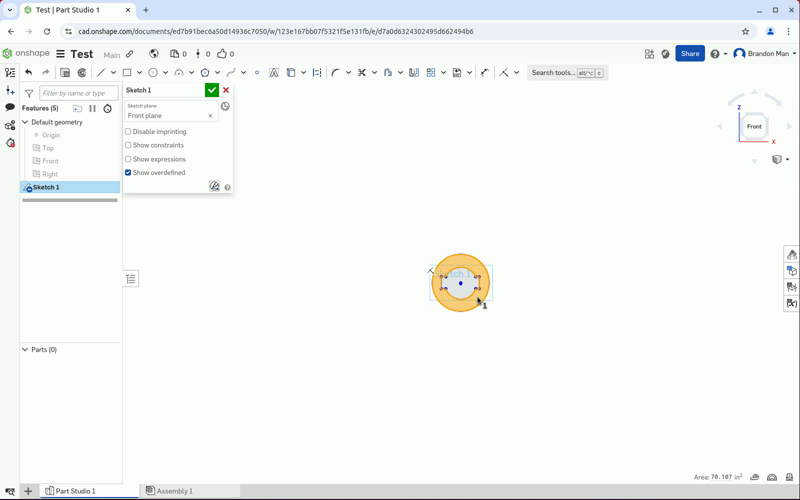
mouse_move(73, 352)
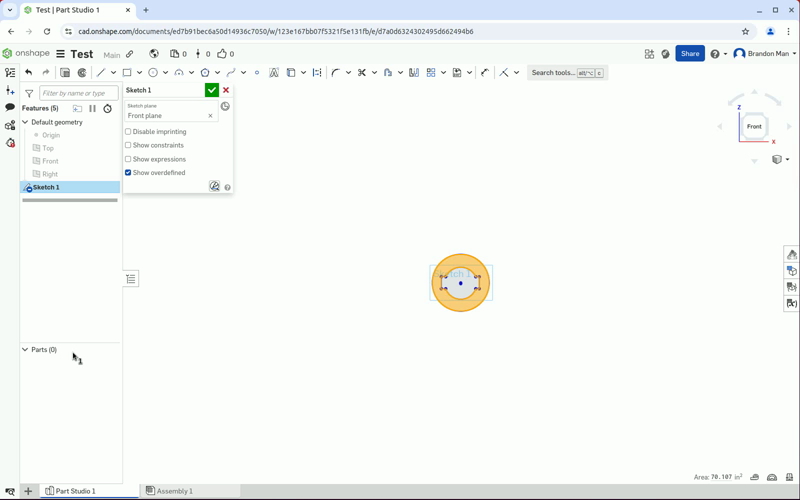
key(shift+y)
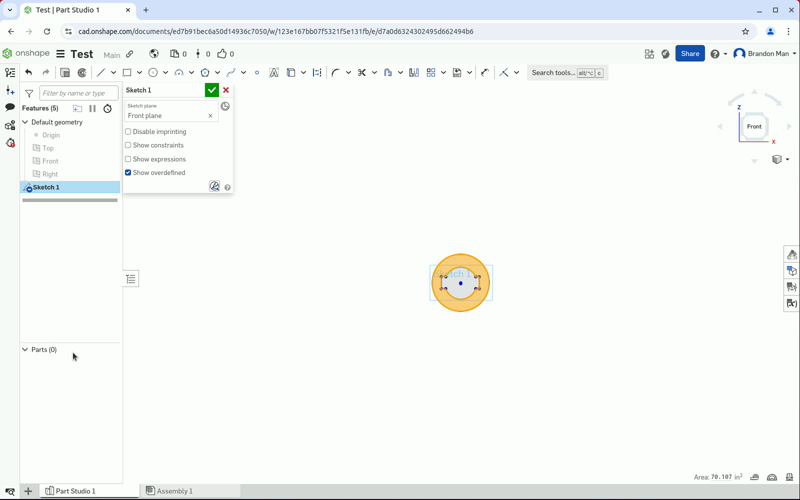
key(shift+e)
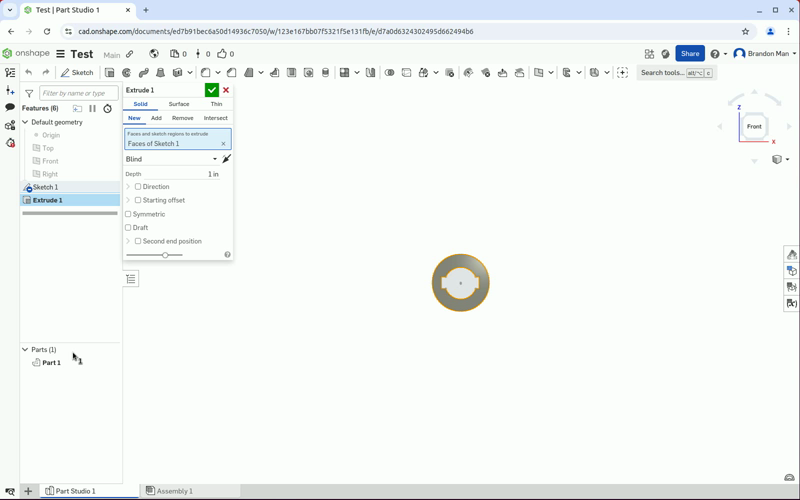
mouse_move(143, 106)
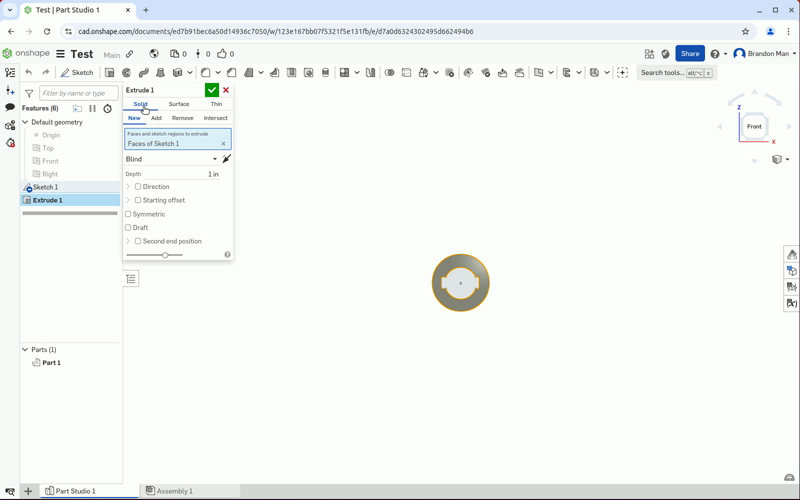
click(143, 106)
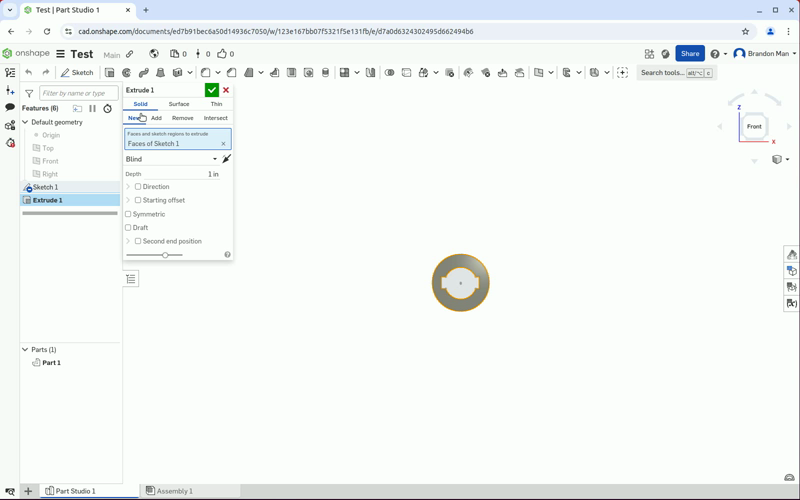
mouse_move(137, 120)
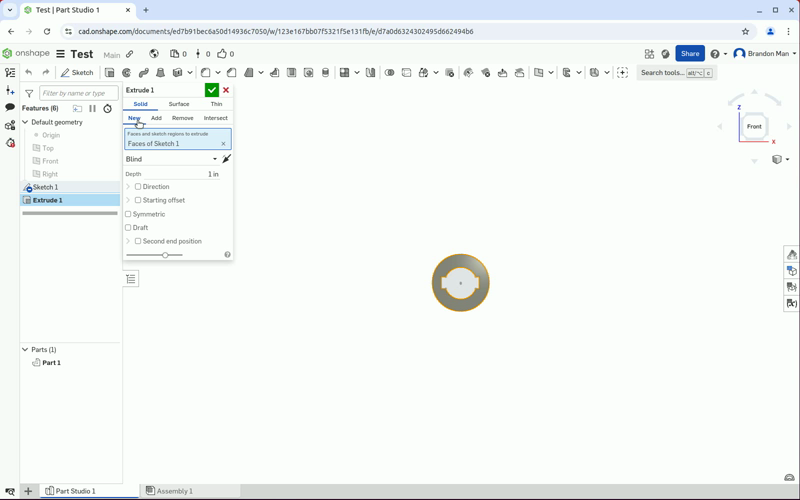
click(137, 120)
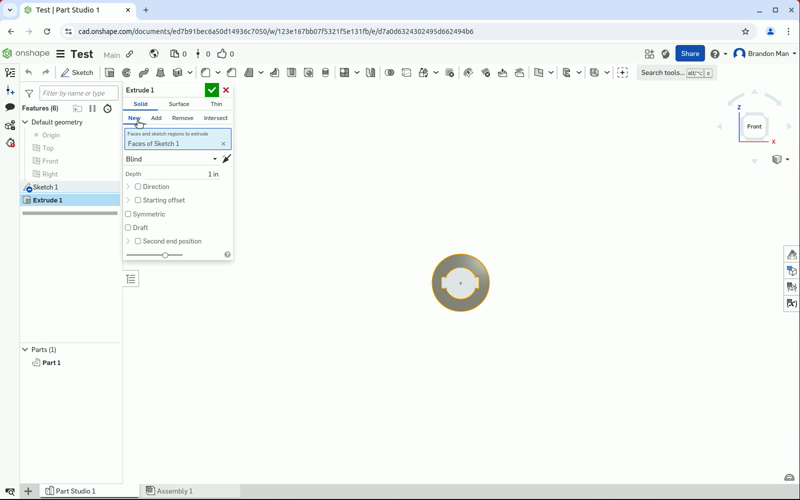
key(tab, 4)
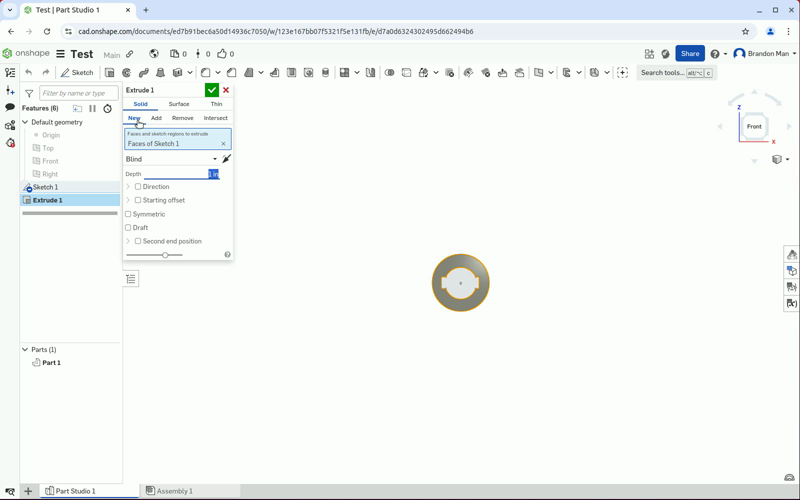
text(5.536)
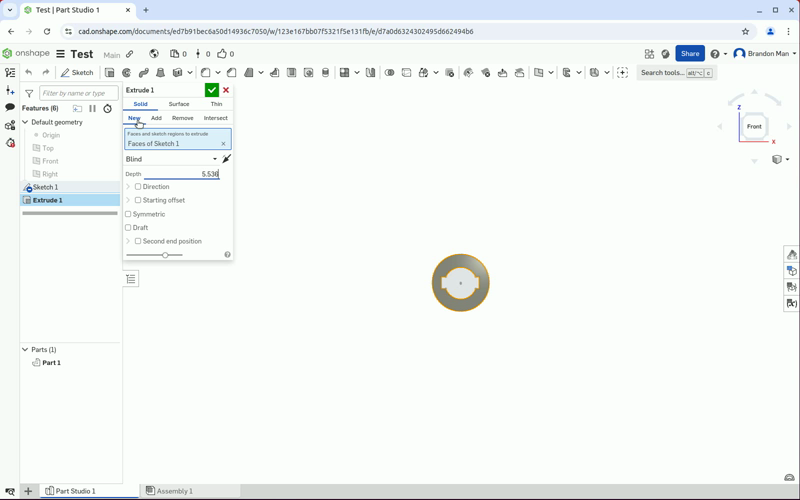
key(enter)
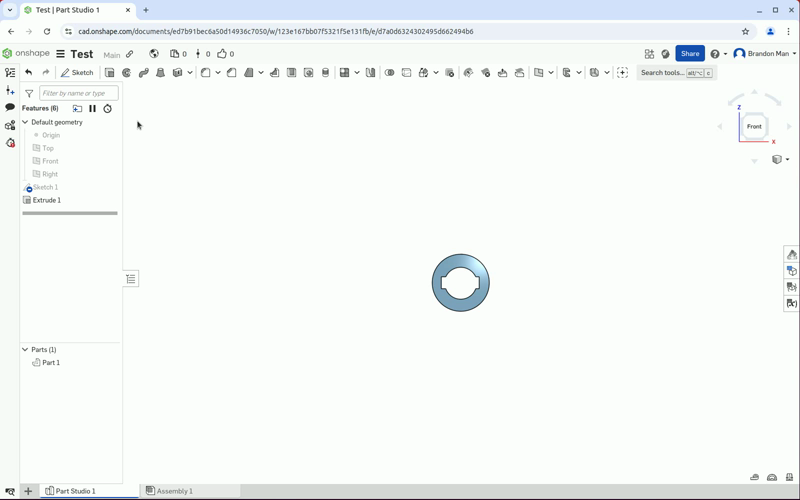
key(shift+h)
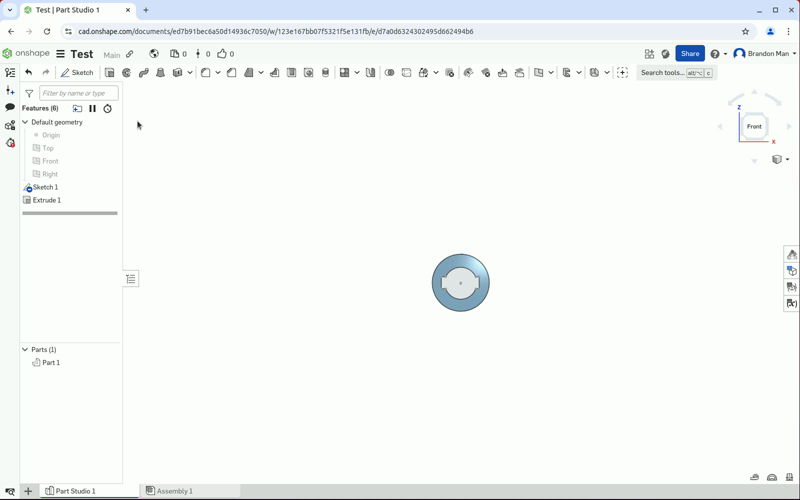
key(shift+h)
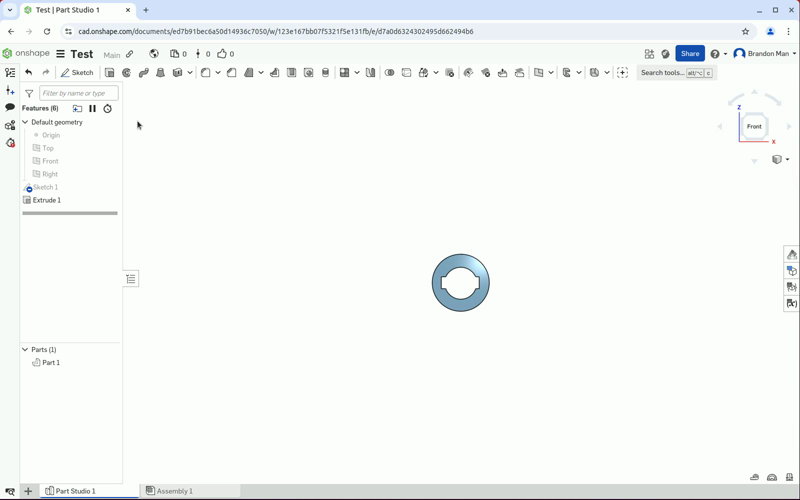
mouse_move(73, 189)
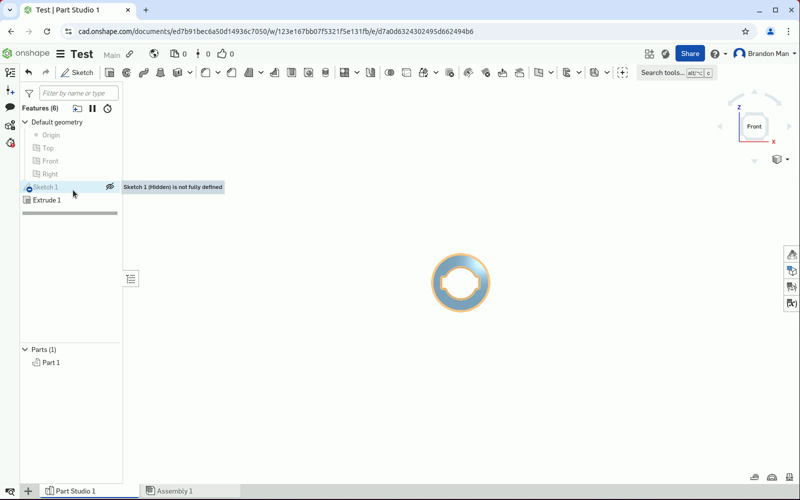
click(73, 189)
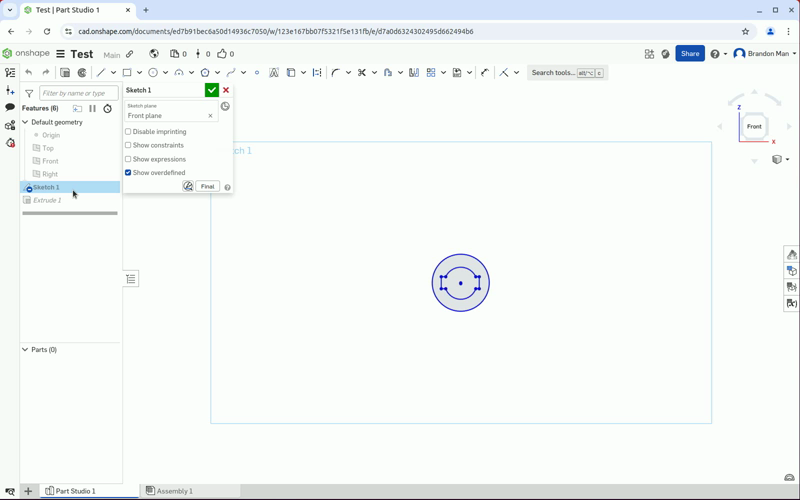
mouse_move(229, 92)
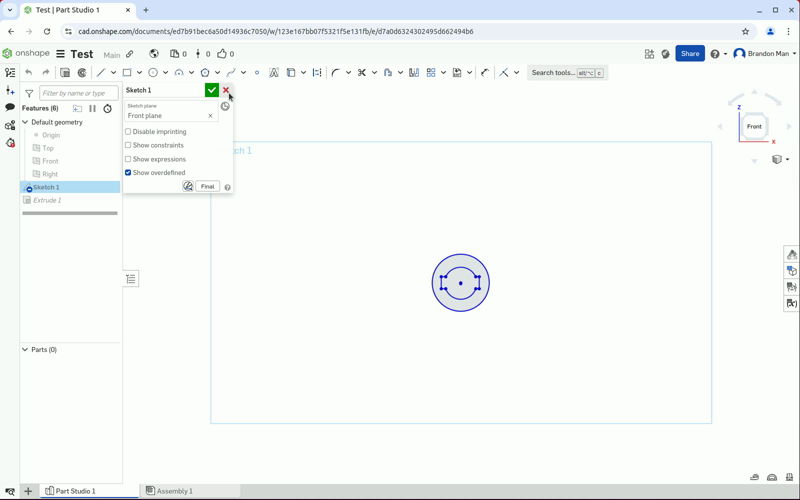
click(229, 92)
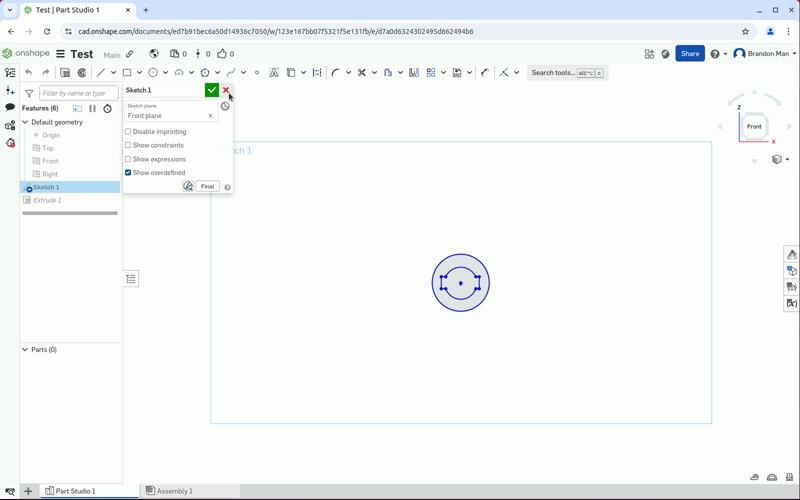
key(shift+s)
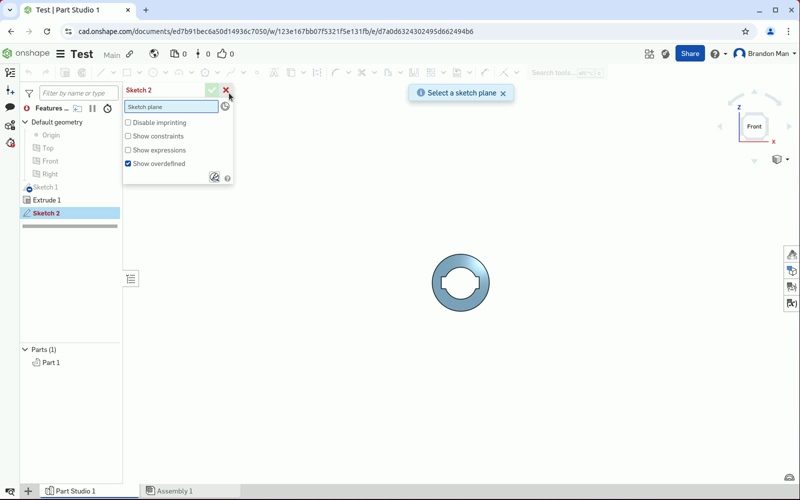
mouse_move(73, 163)
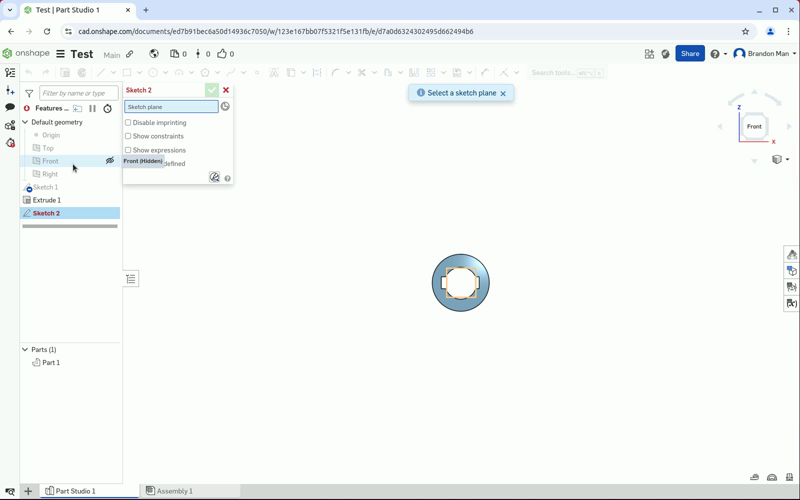
click(73, 163)
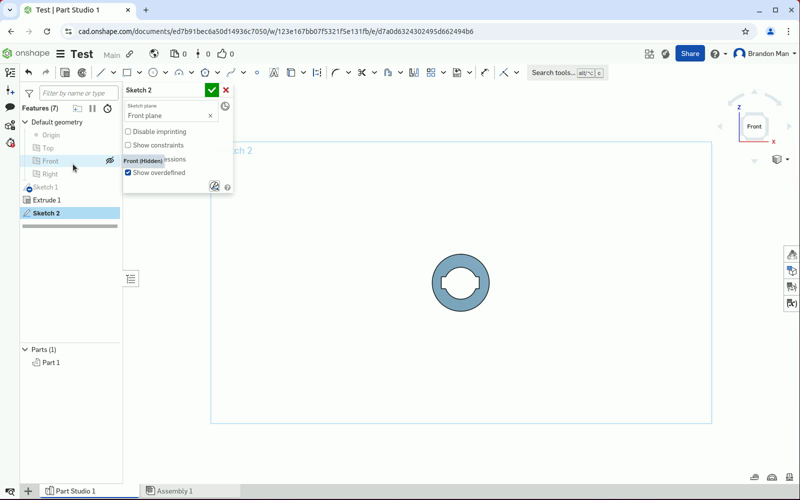
mouse_move(73, 352)
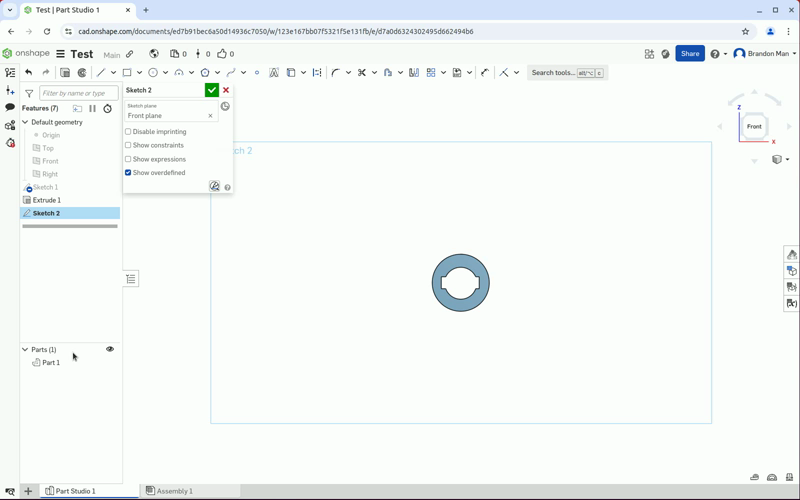
key(y)
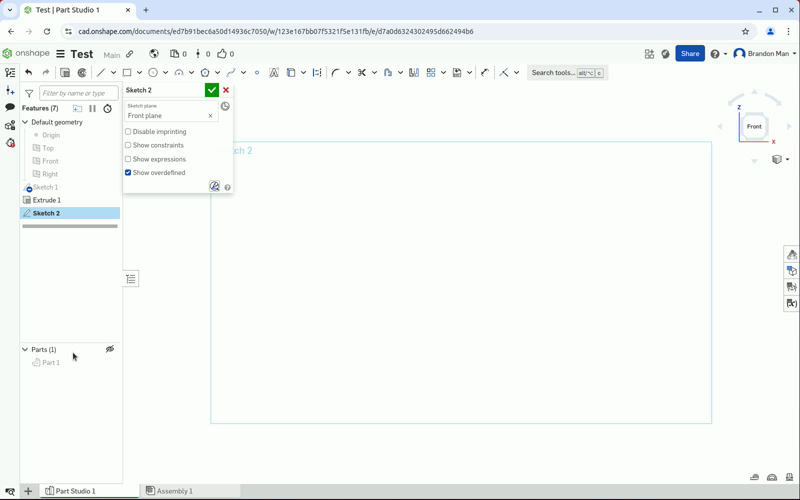
key(l)
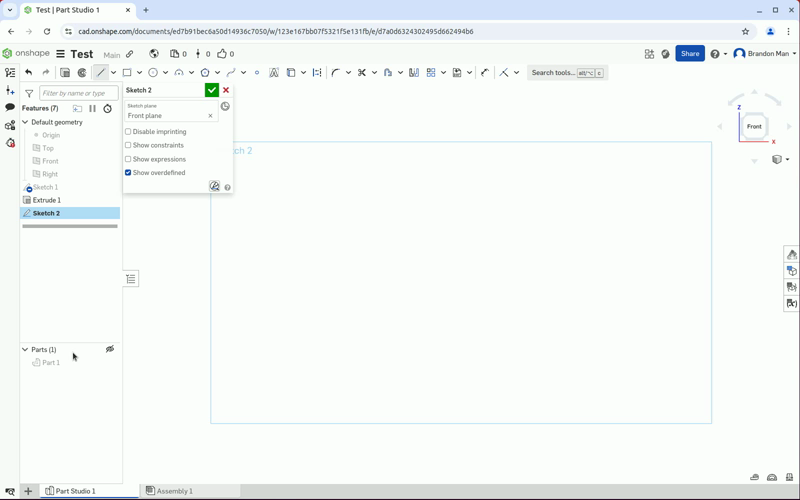
key_down(shift)
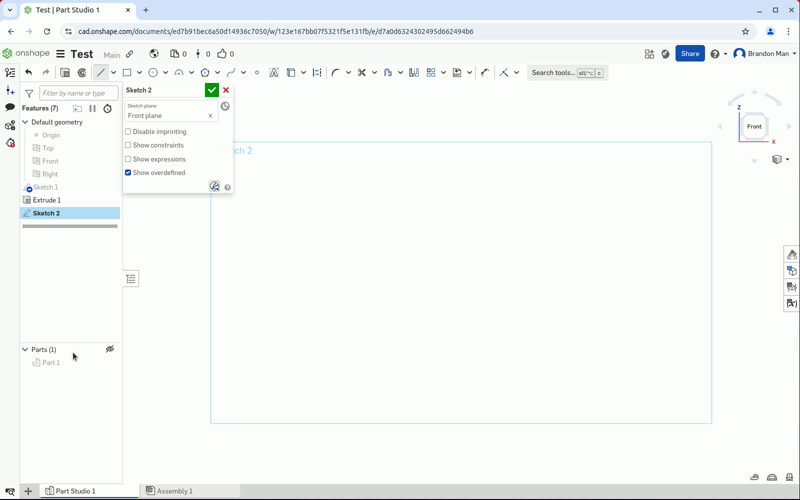
mouse_move(463, 311)
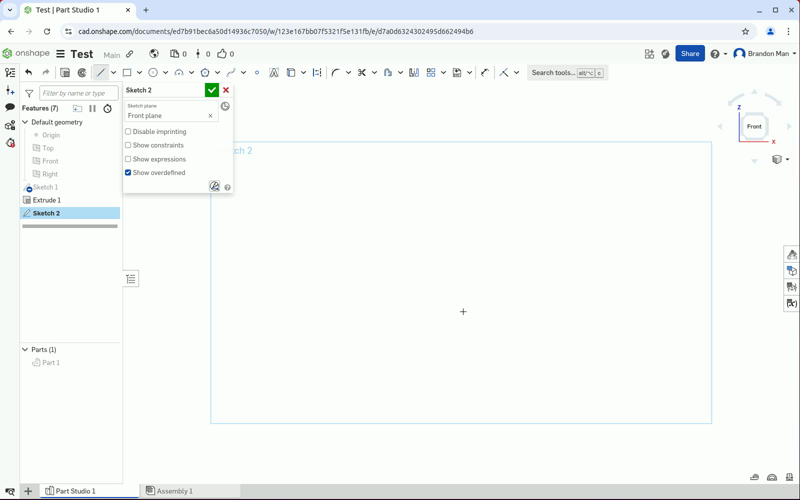
click(463, 311)
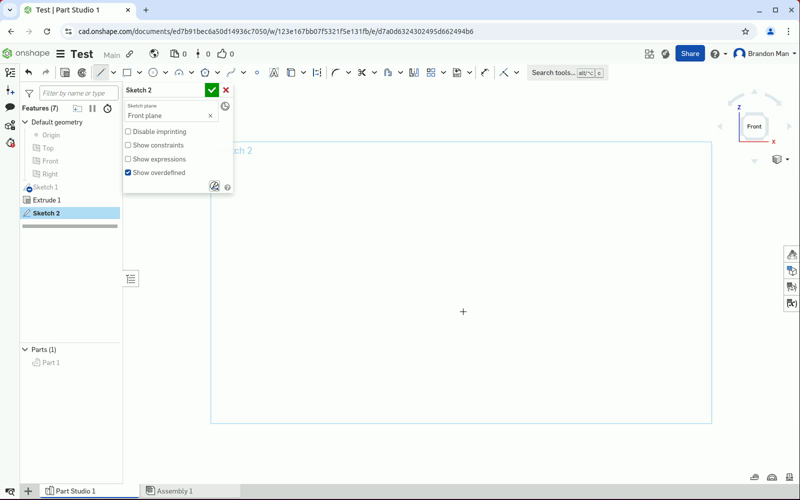
key_up(shift)
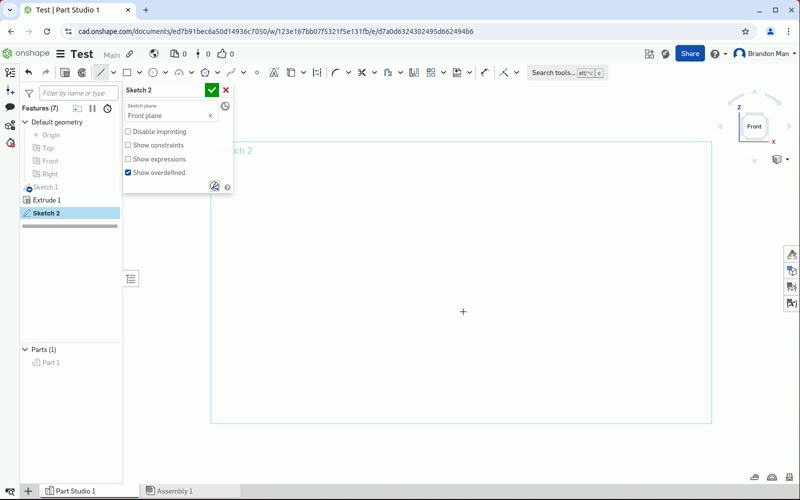
key_down(shift)
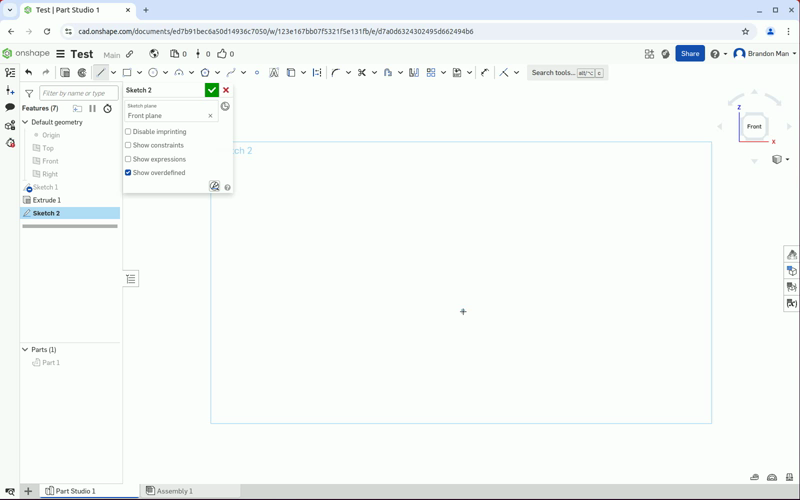
mouse_move(554, 303)
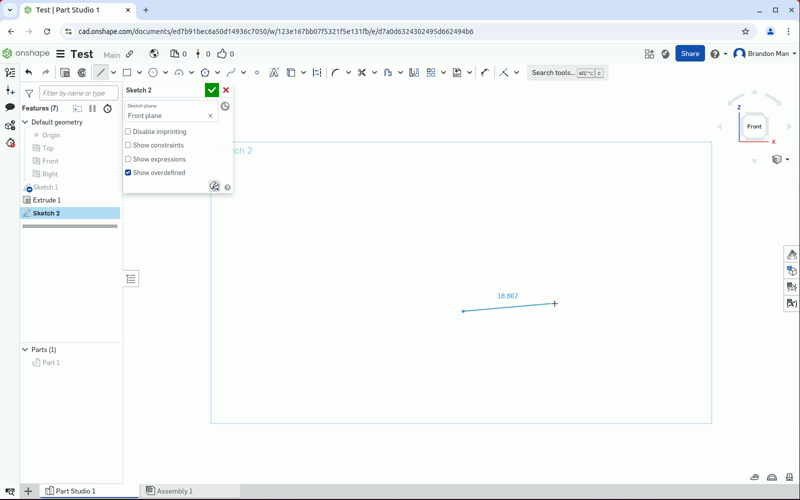
click(554, 303)
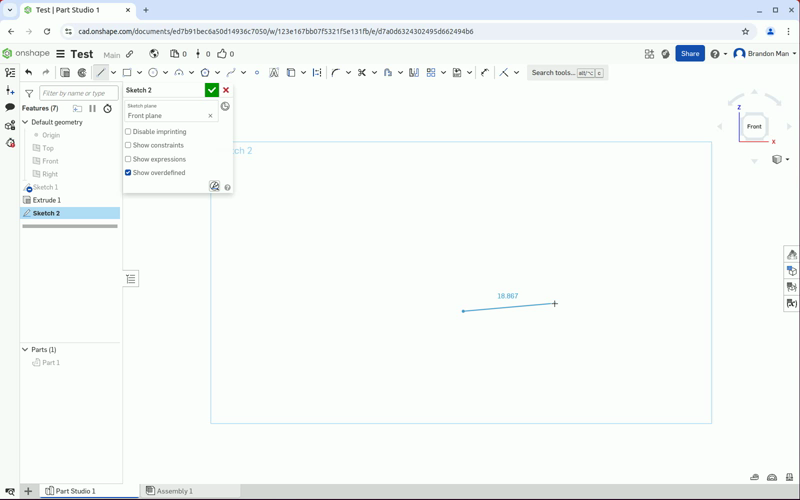
key_up(shift)
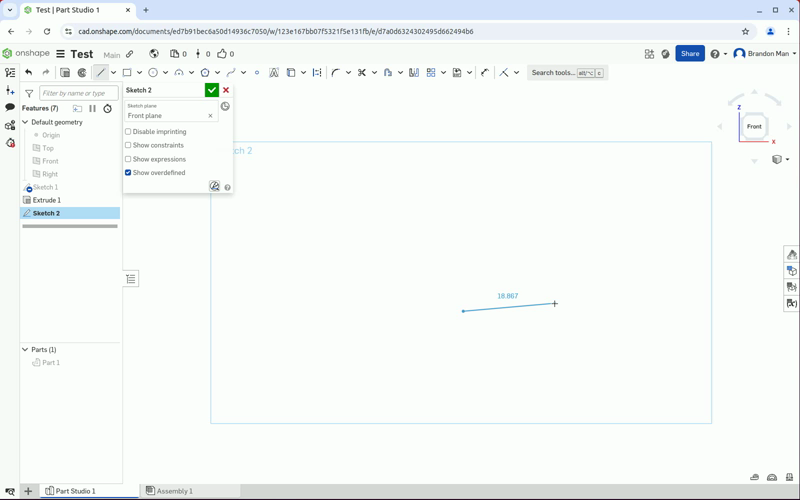
key(esc)
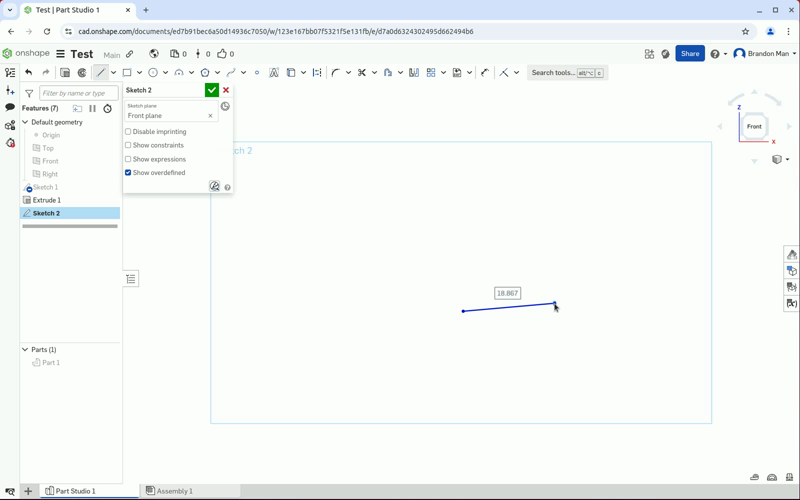
key(a)
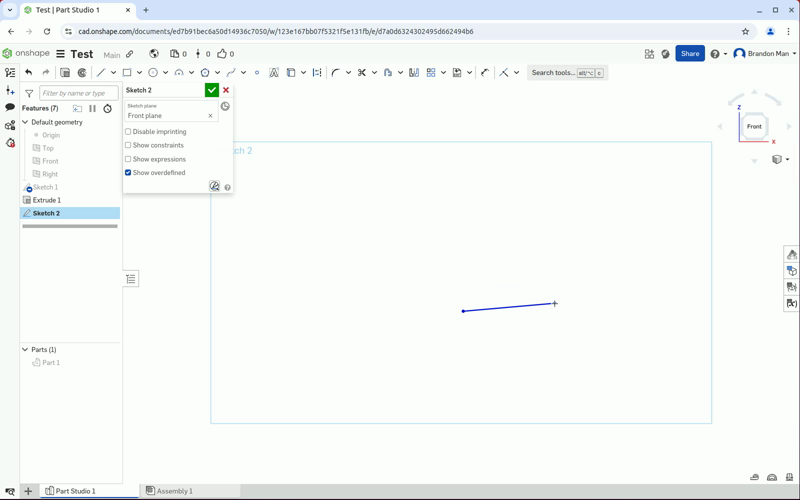
mouse_move(554, 303)
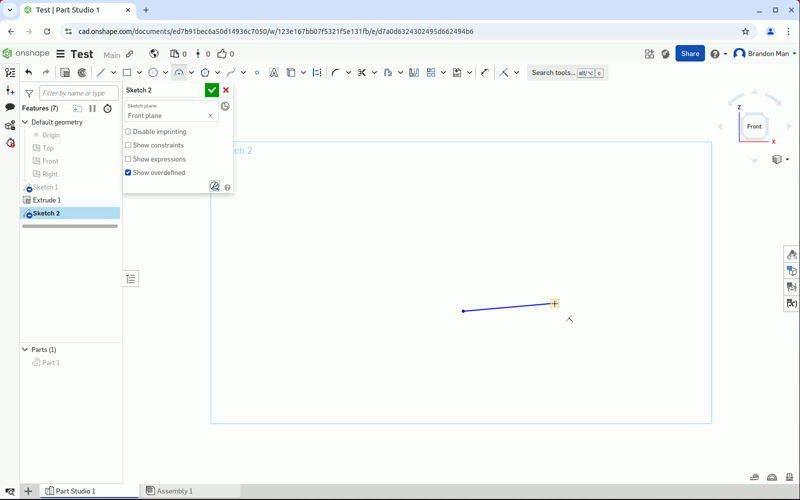
click(554, 303)
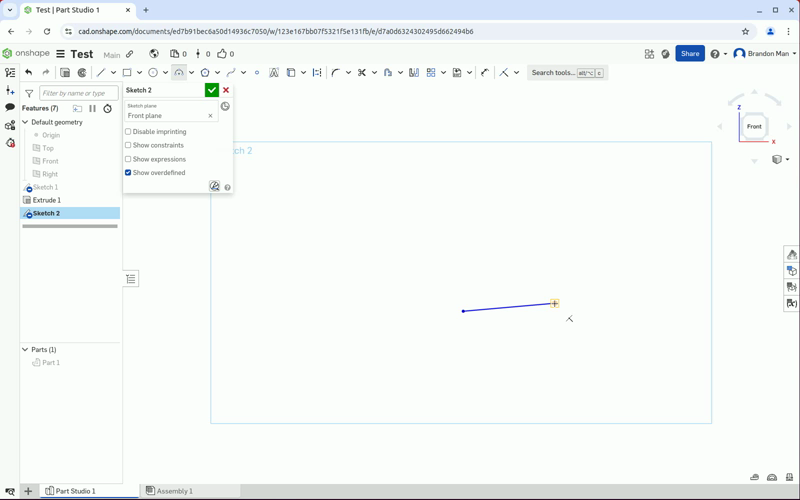
key_down(shift)
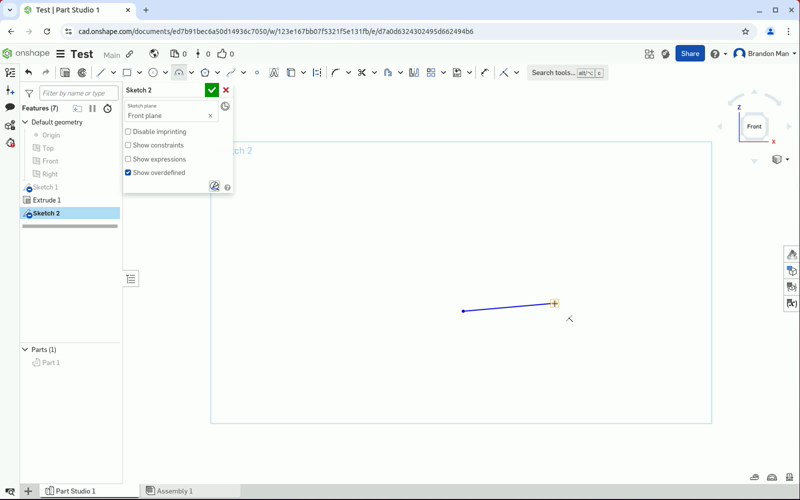
mouse_move(554, 263)
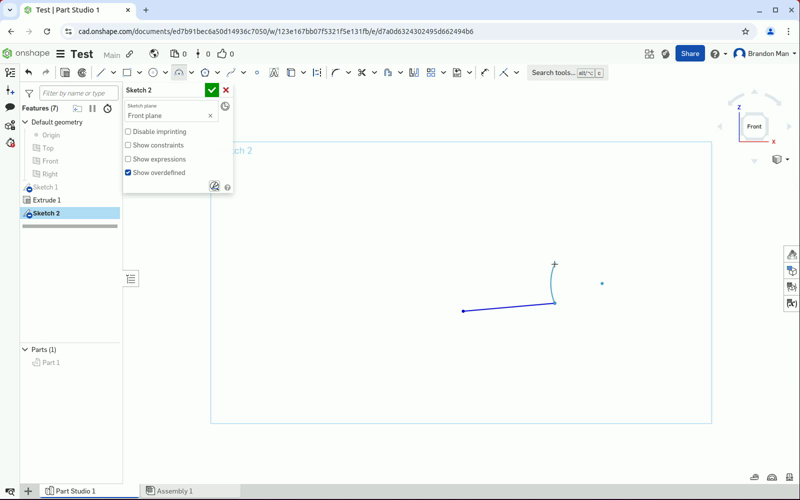
click(554, 263)
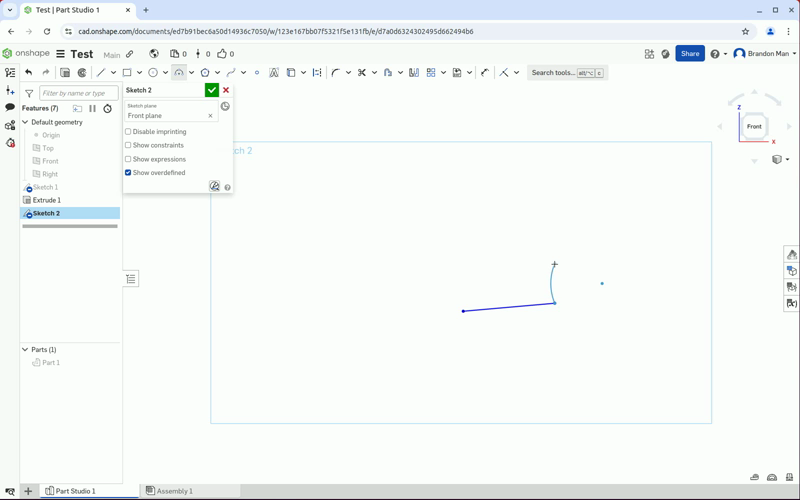
mouse_move(533, 283)
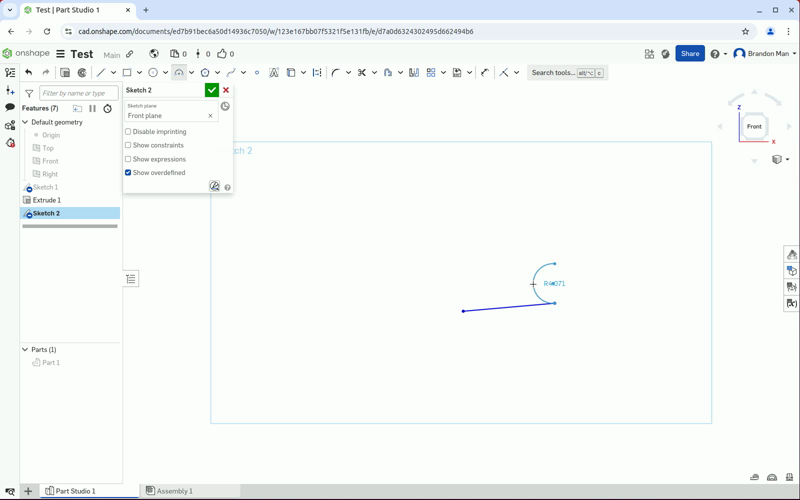
click(533, 283)
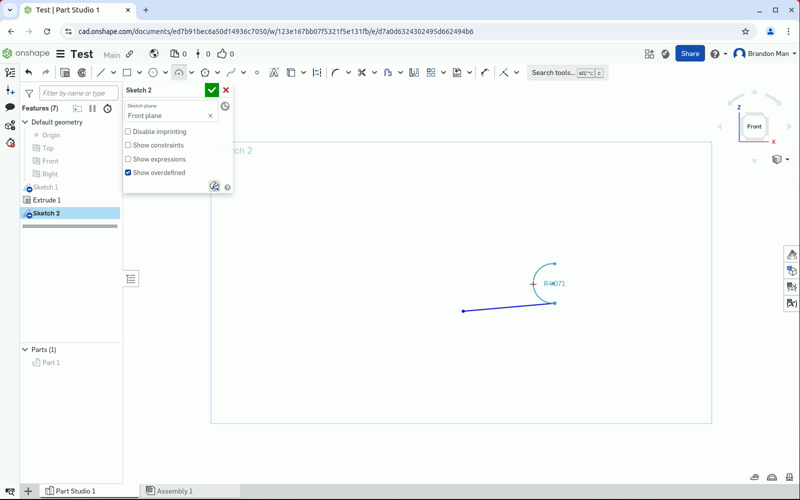
key_up(shift)
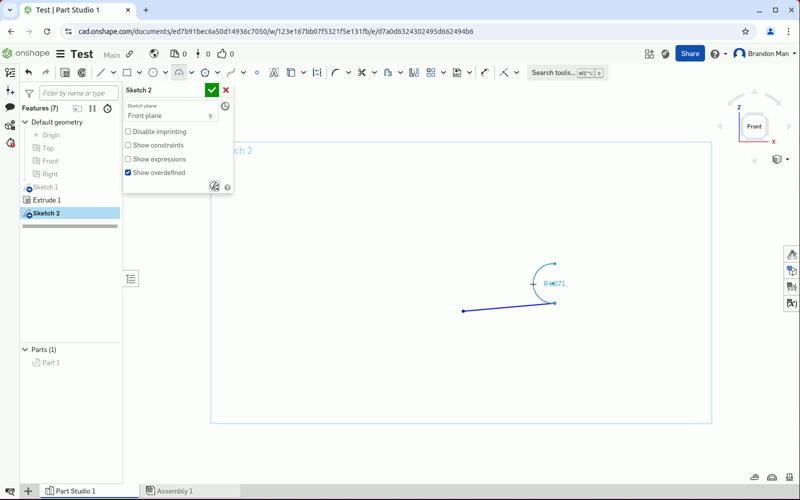
key(esc)
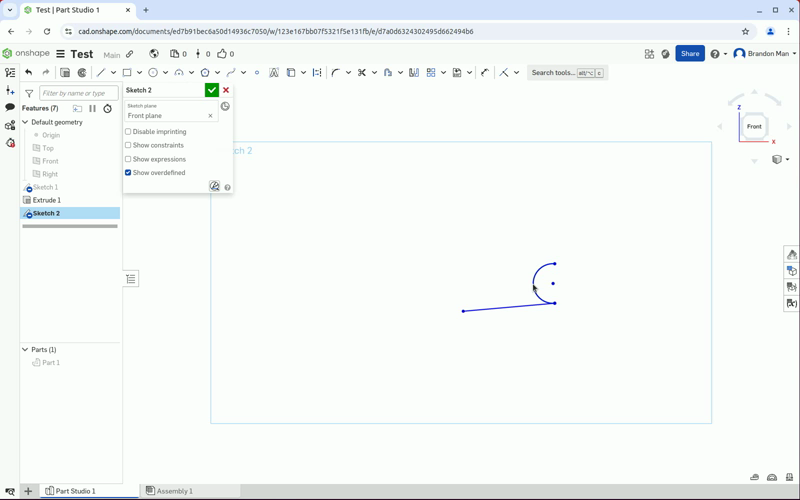
key(l)
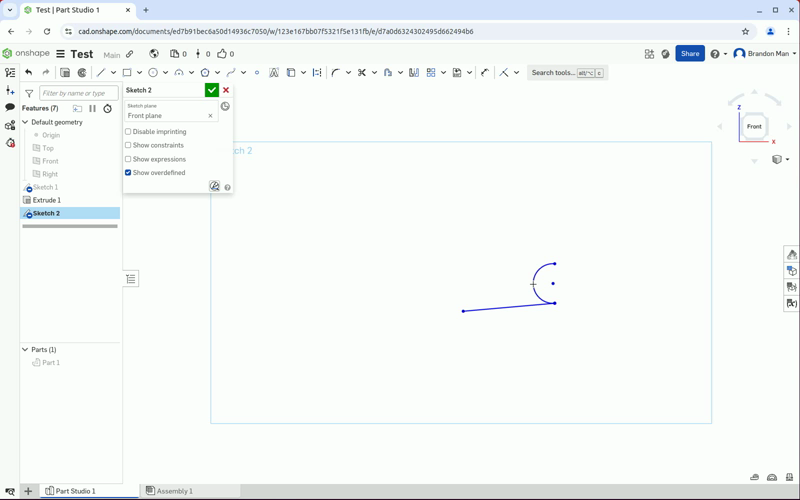
mouse_move(554, 263)
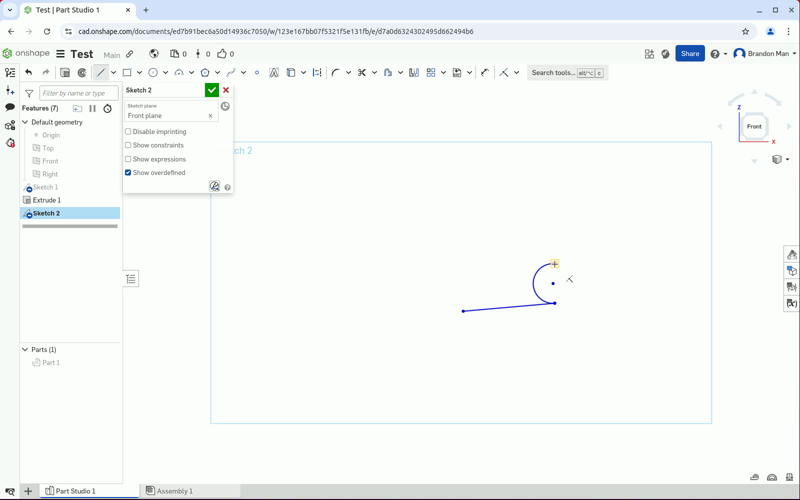
click(554, 263)
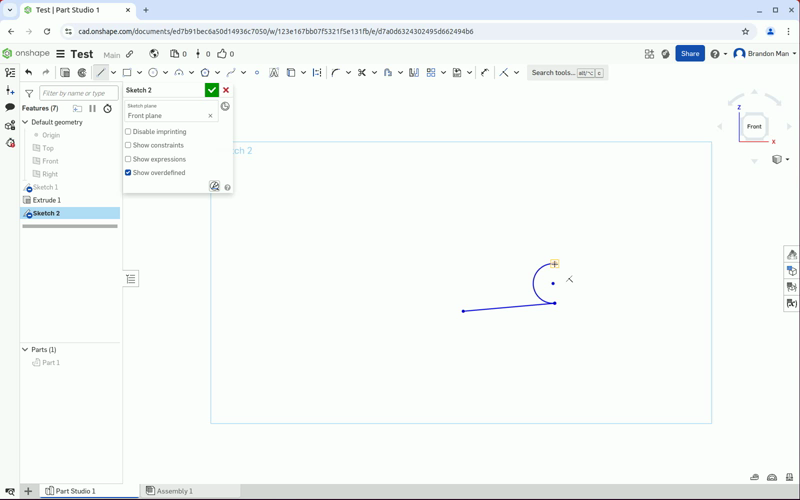
key_down(shift)
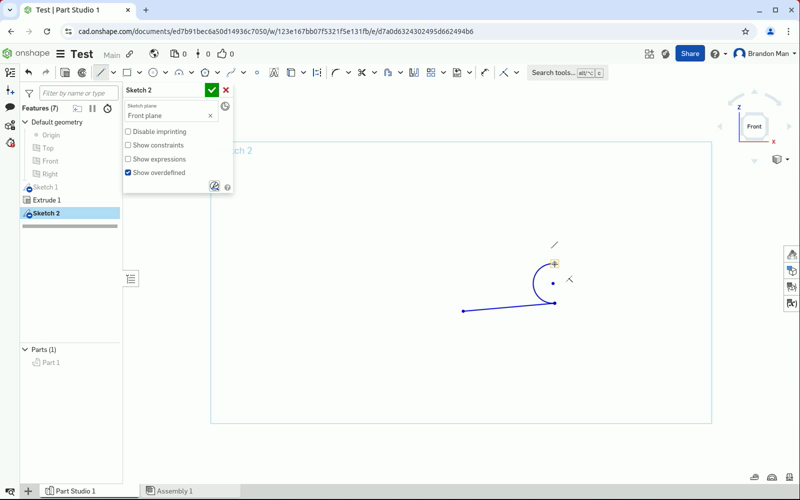
mouse_move(463, 256)
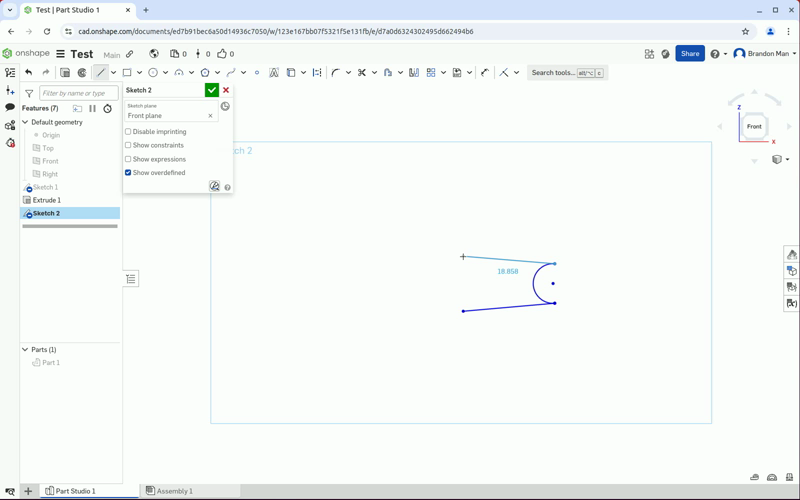
click(463, 256)
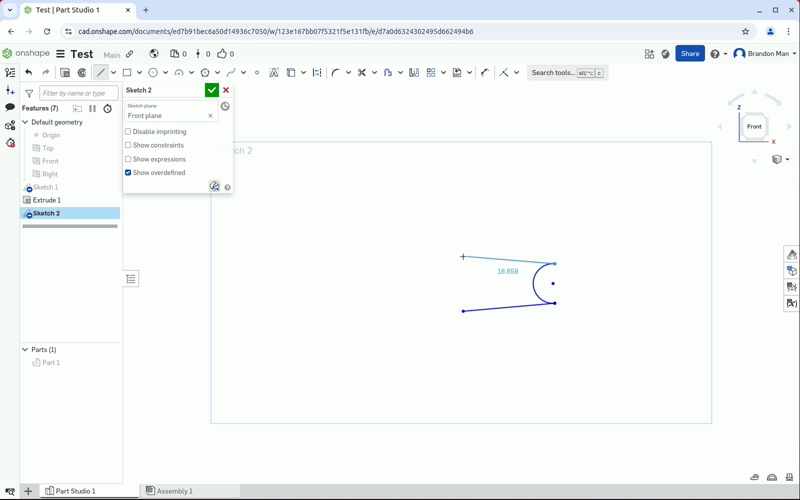
key_up(shift)
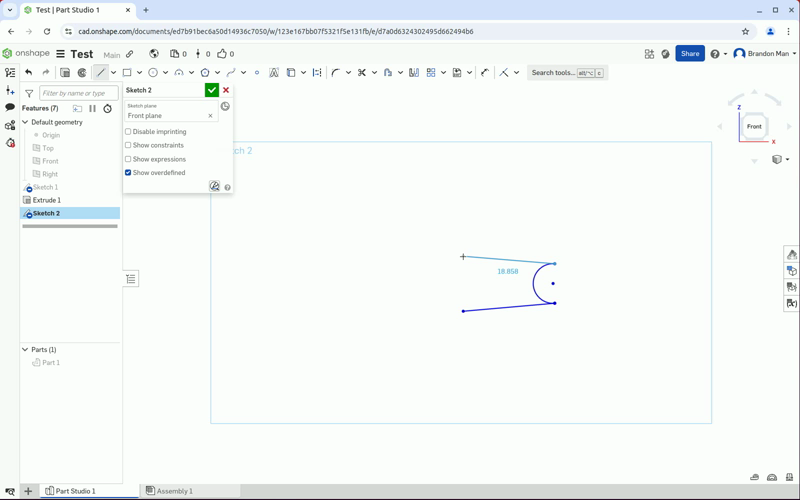
key(esc)
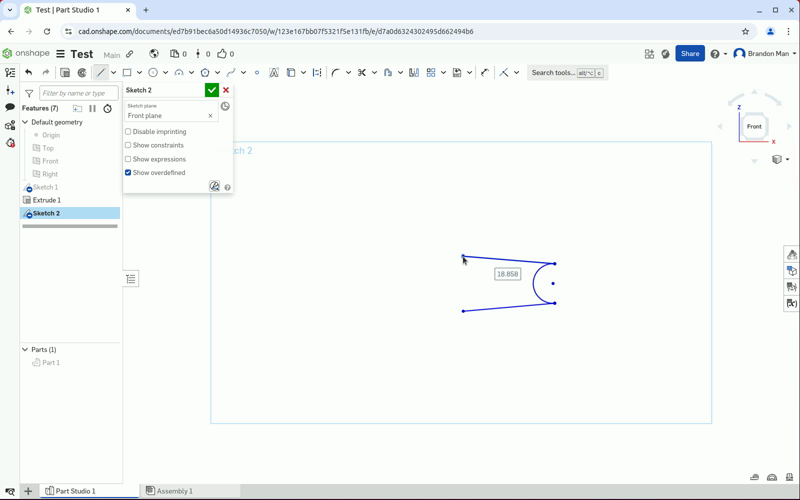
key(a)
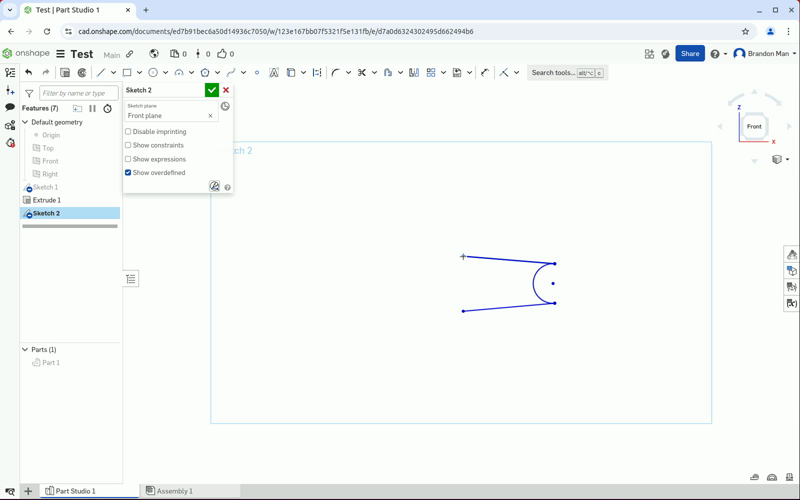
mouse_move(463, 256)
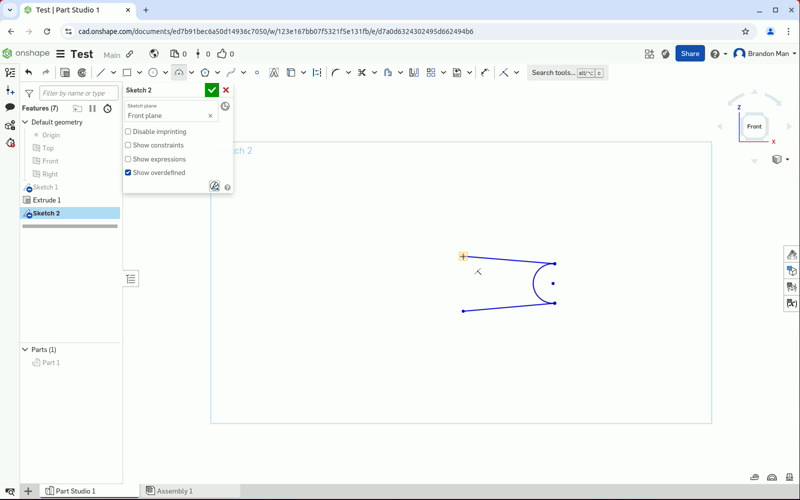
click(463, 256)
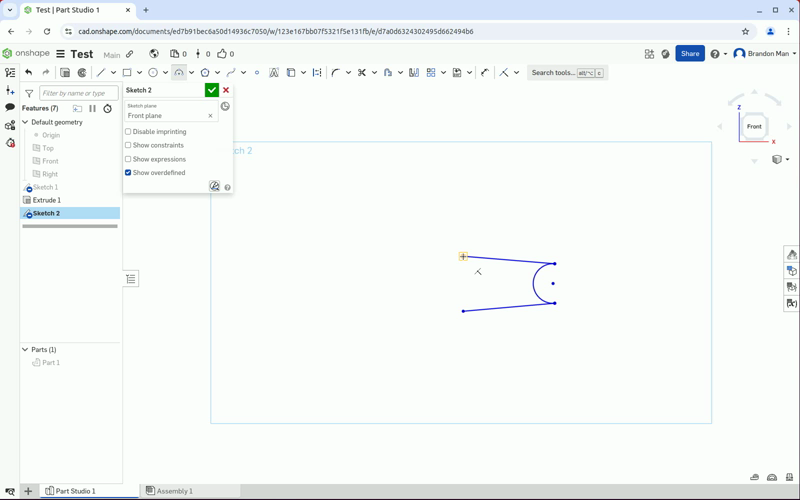
mouse_move(463, 311)
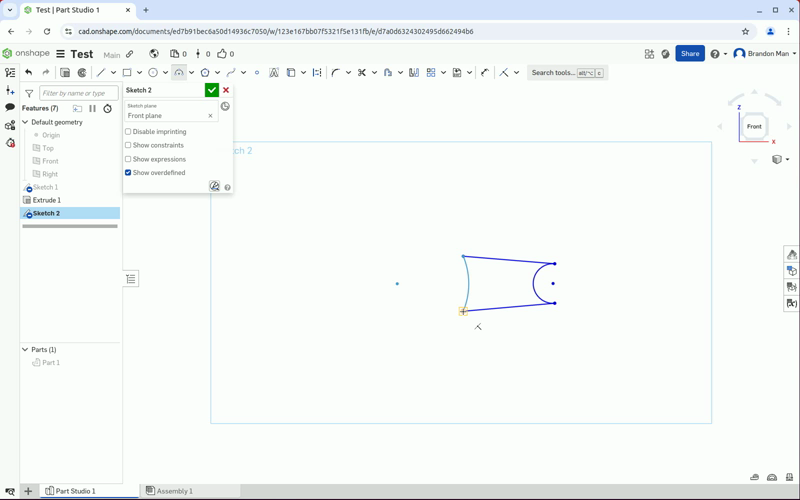
click(463, 311)
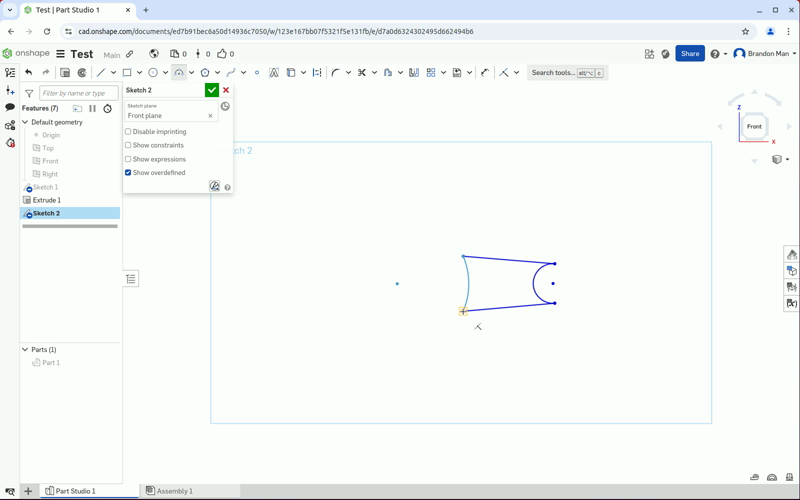
key_down(shift)
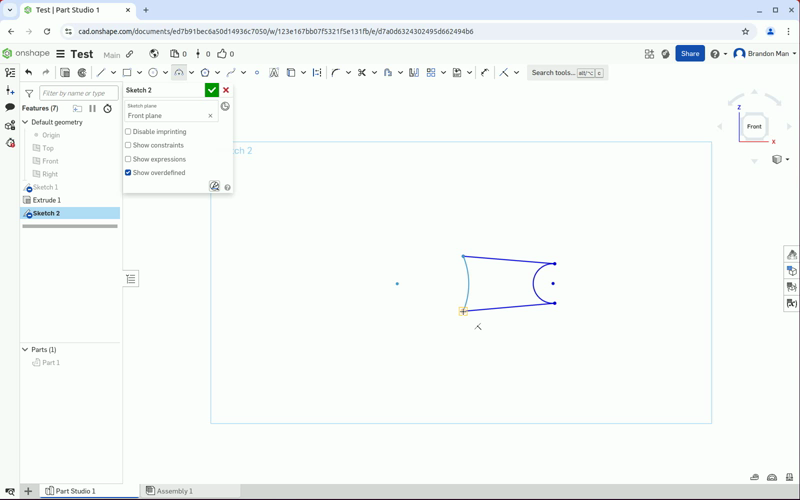
mouse_move(488, 283)
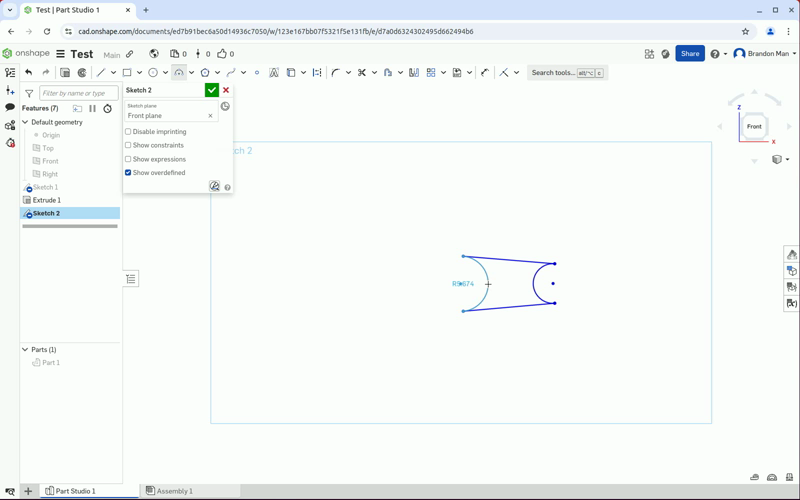
click(488, 283)
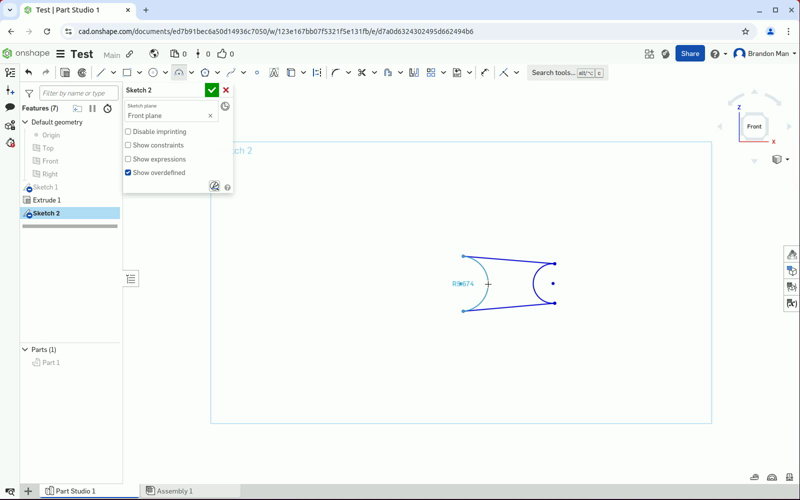
key_up(shift)
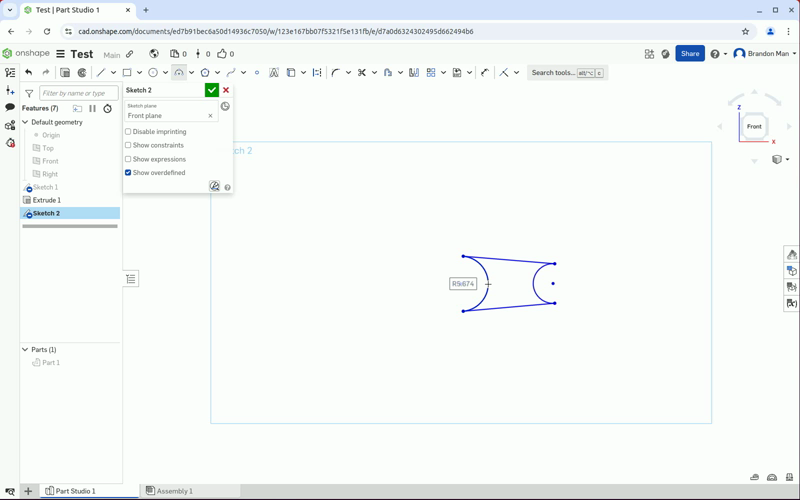
key(esc)
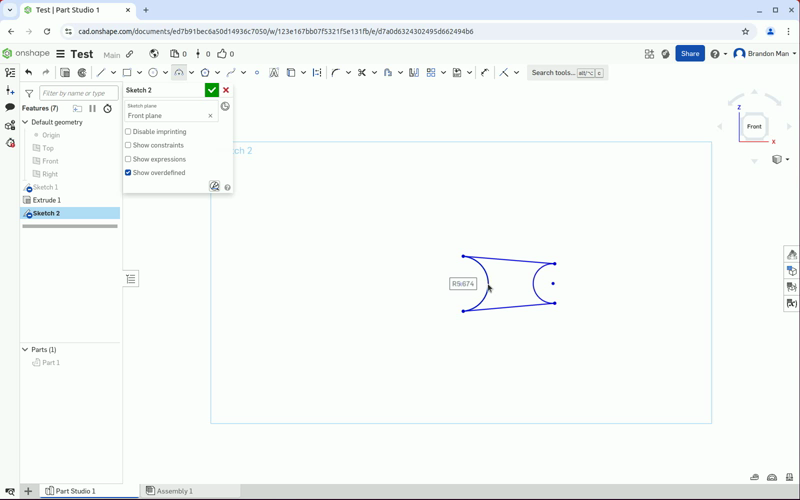
mouse_move(486, 304)
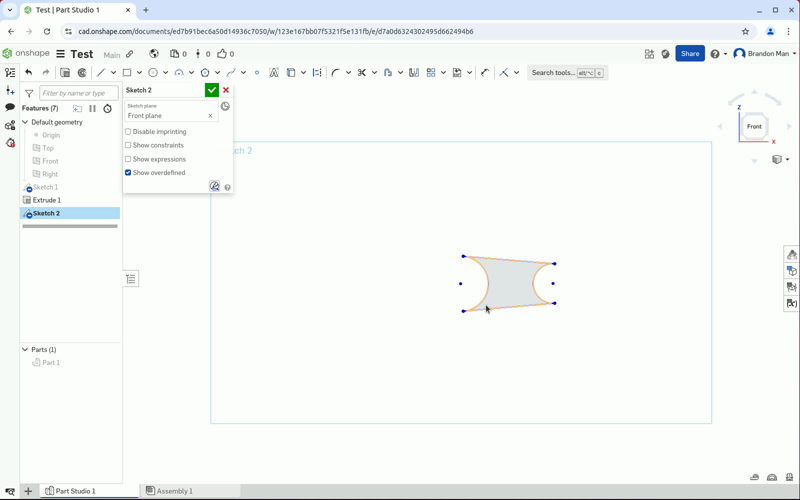
click(486, 304)
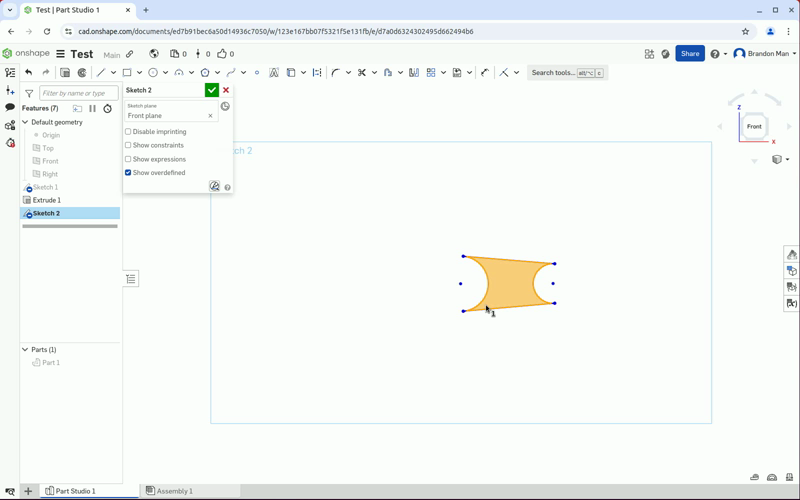
mouse_move(73, 352)
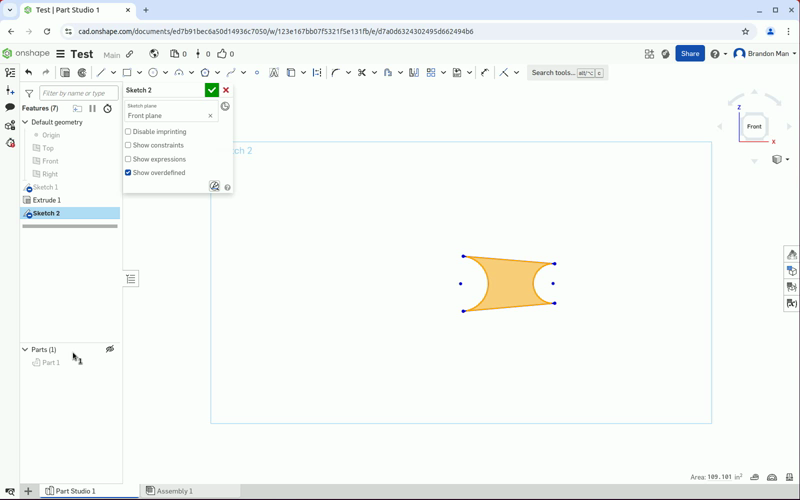
key(shift+y)
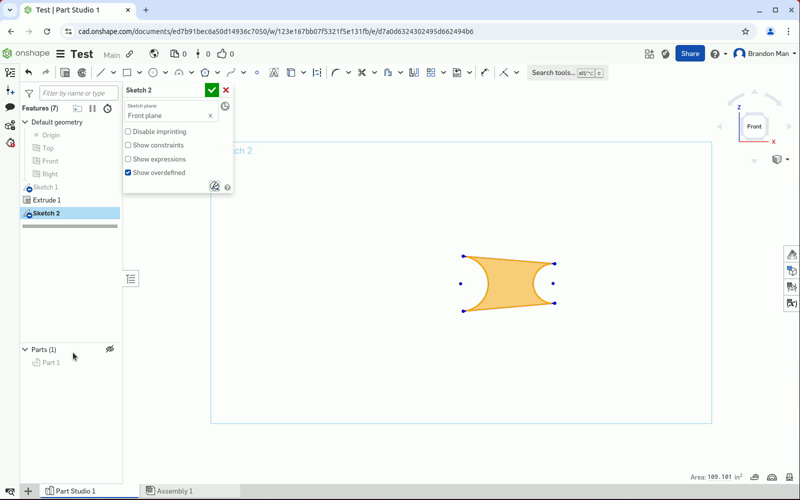
key(shift+e)
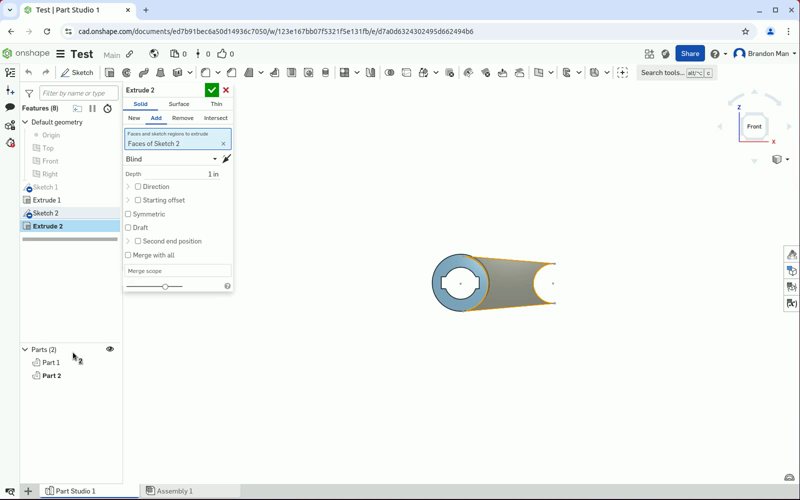
mouse_move(143, 106)
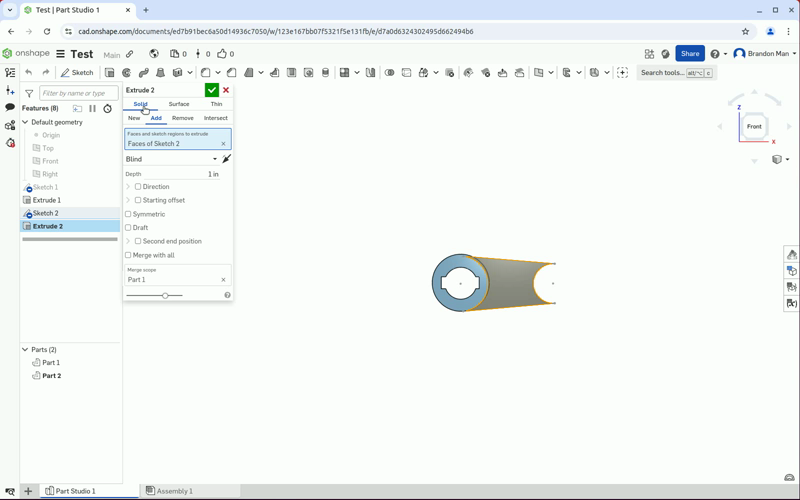
click(143, 106)
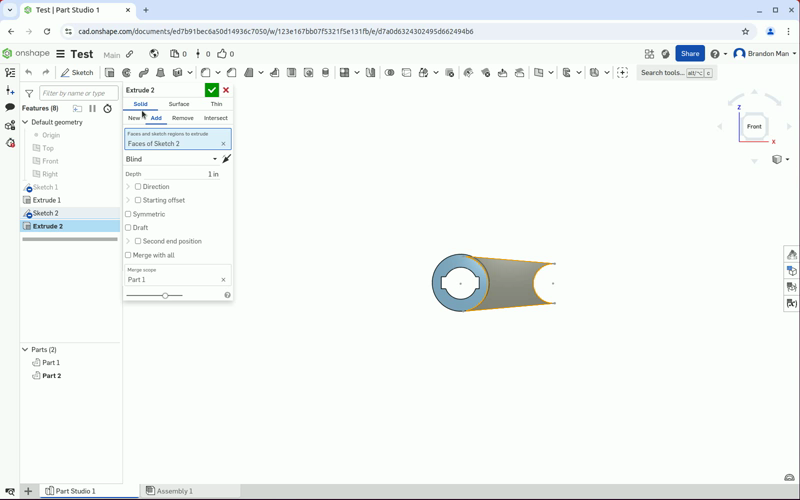
mouse_move(137, 120)
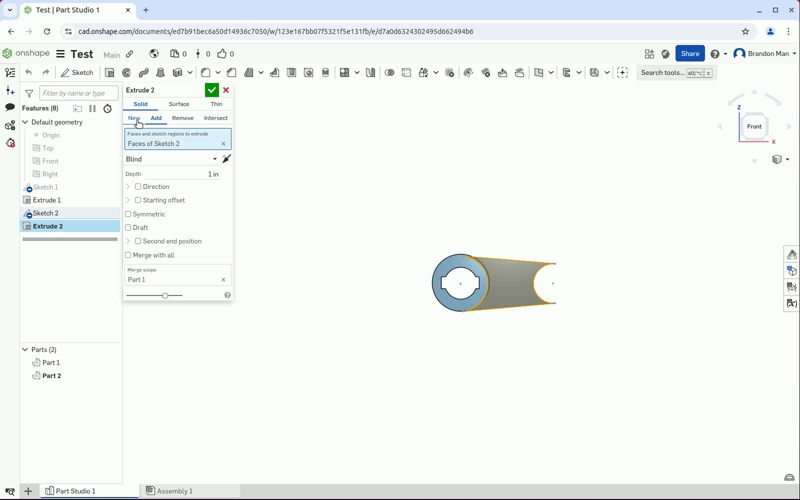
click(137, 120)
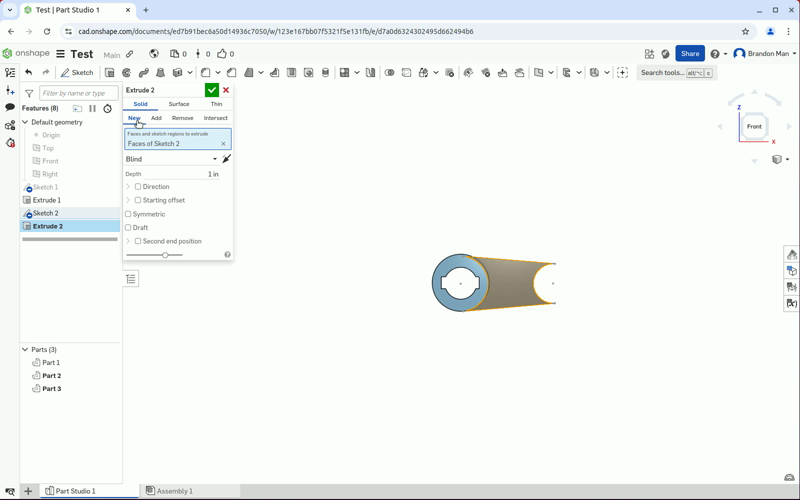
key(tab, 4)
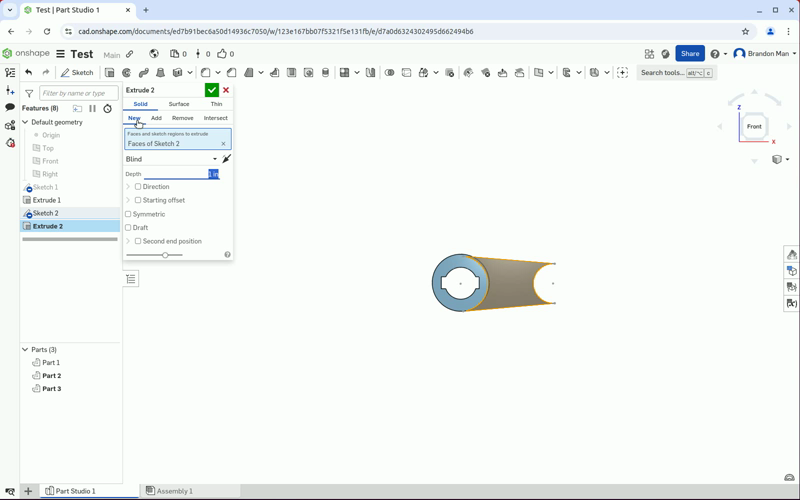
text(5.536)
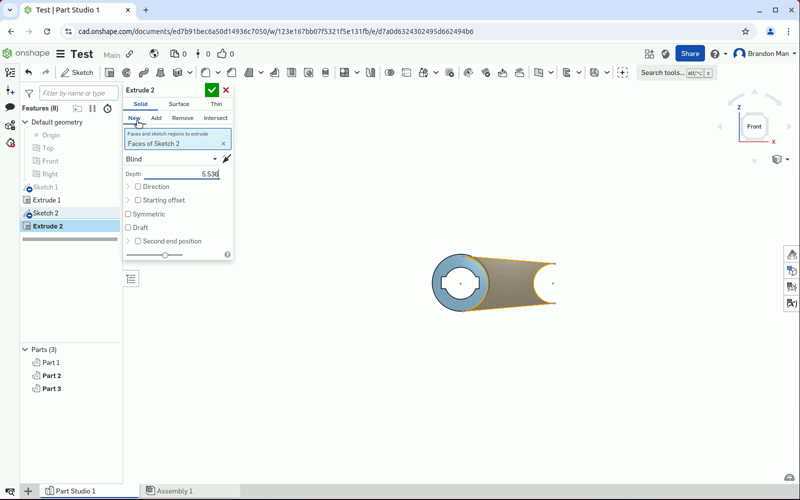
key(enter)
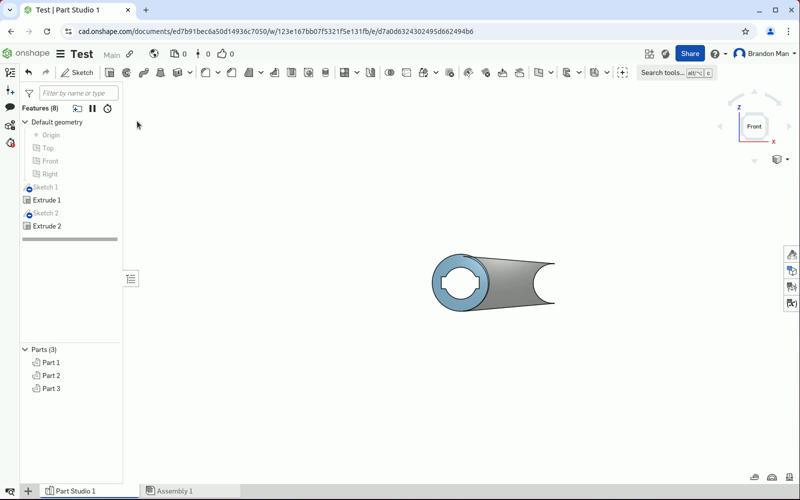
key(shift+h)
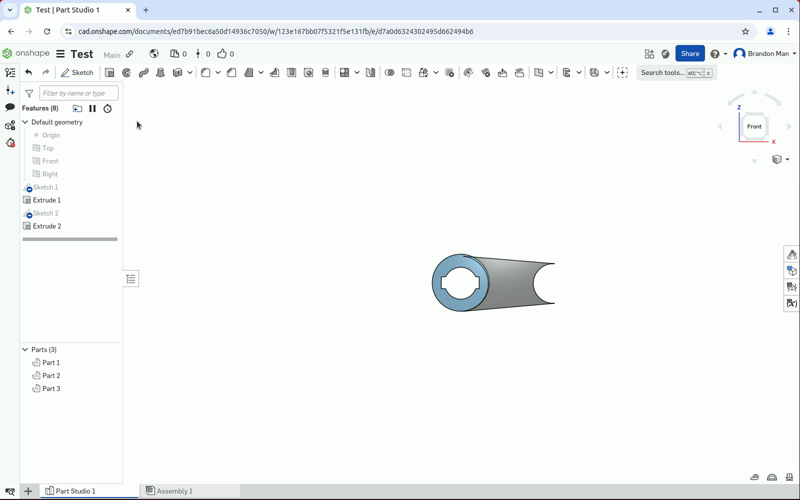
key(shift+h)
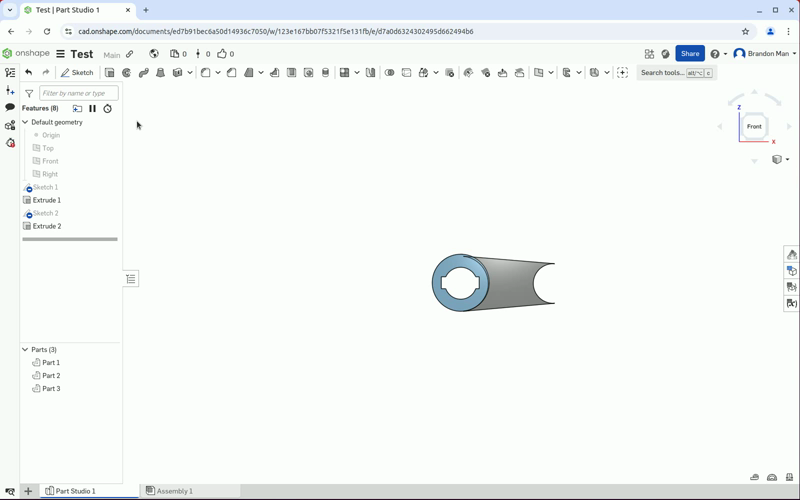
mouse_move(73, 189)
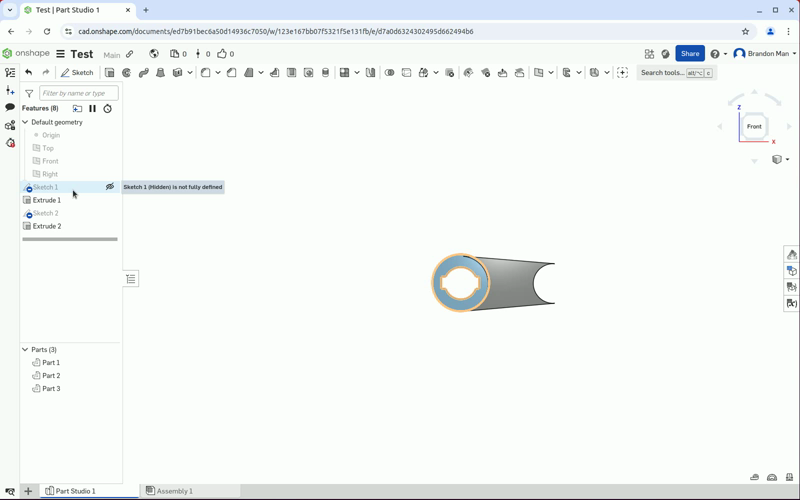
click(73, 189)
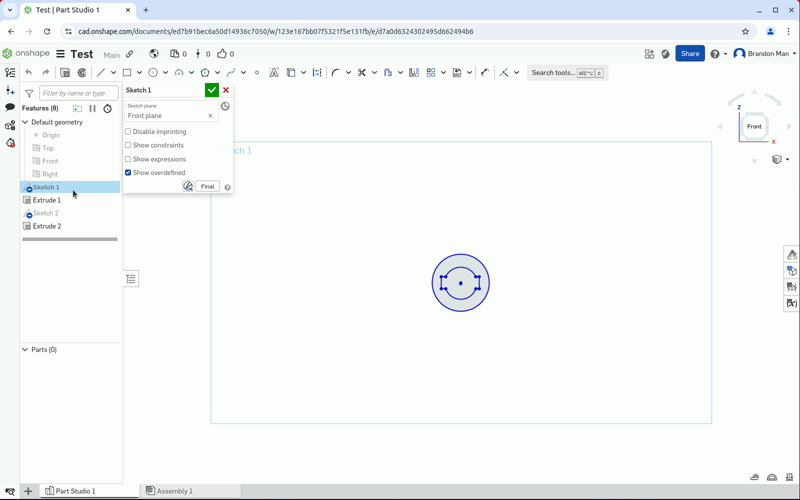
mouse_move(229, 92)
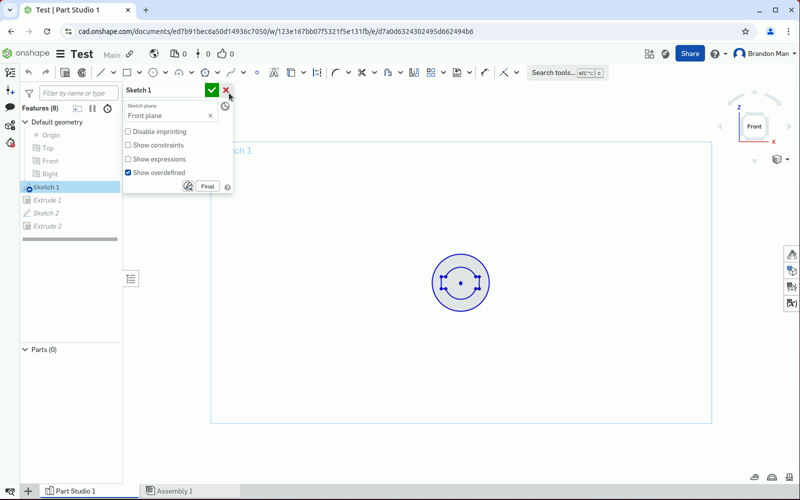
click(229, 92)
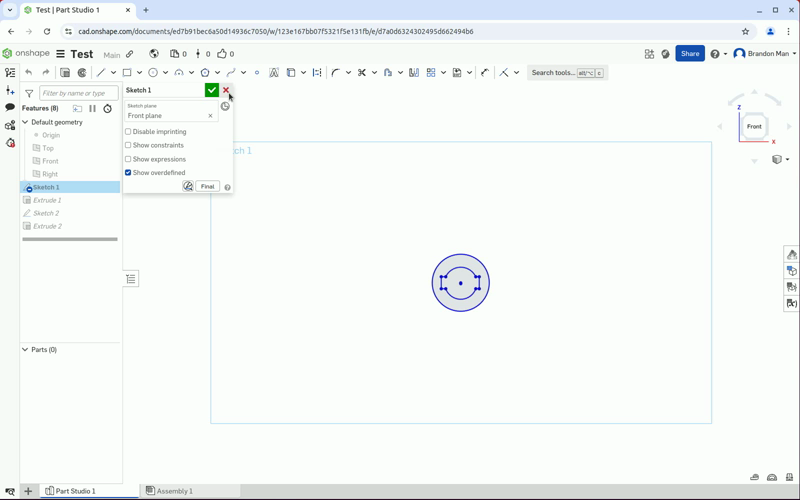
key(shift+s)
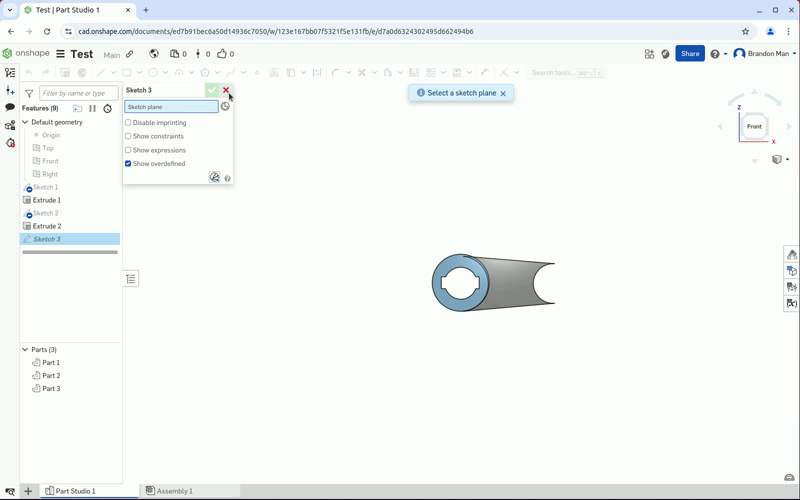
mouse_move(73, 163)
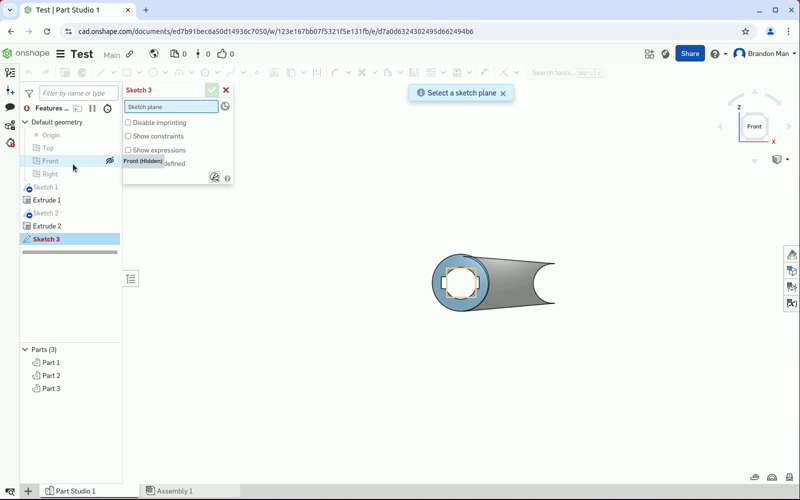
click(73, 163)
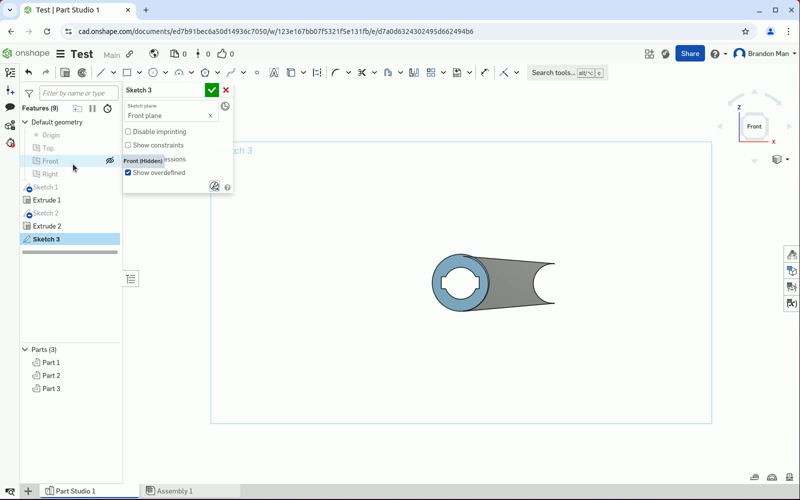
mouse_move(73, 352)
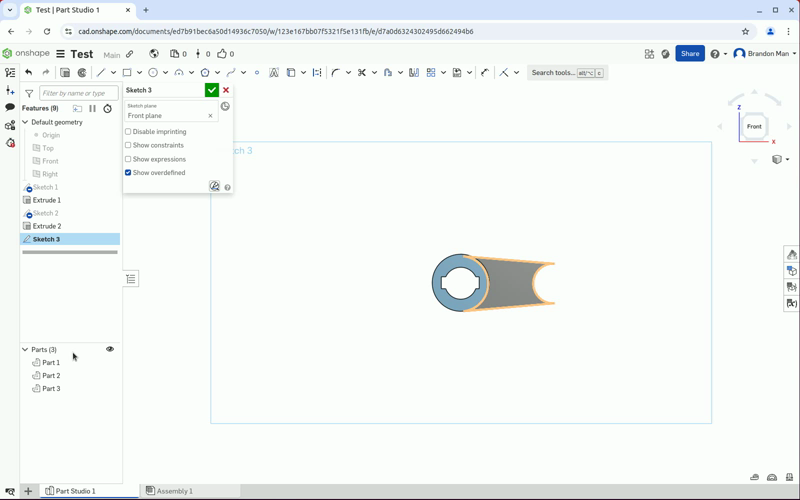
key(y)
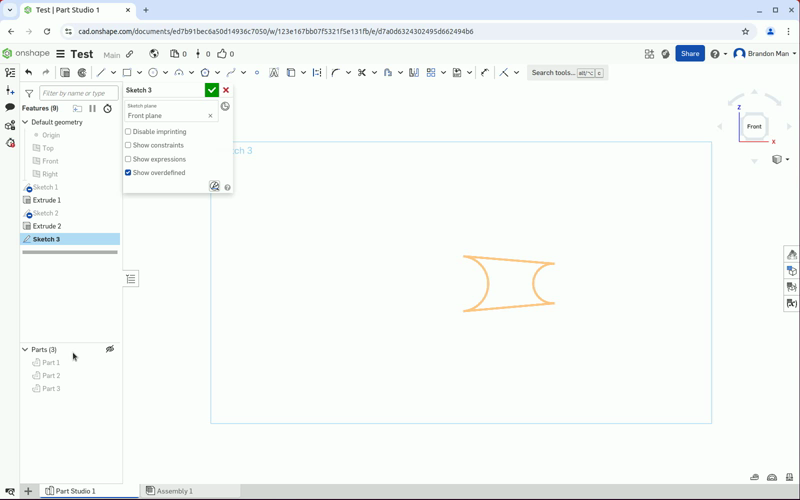
key(c)
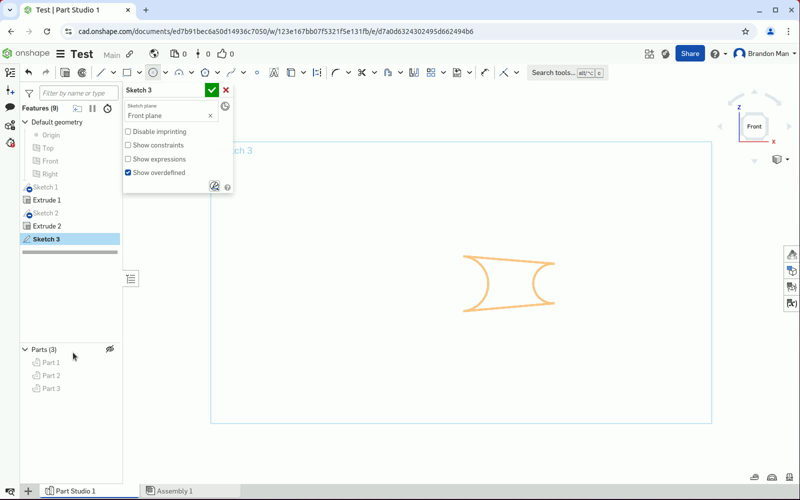
key_down(shift)
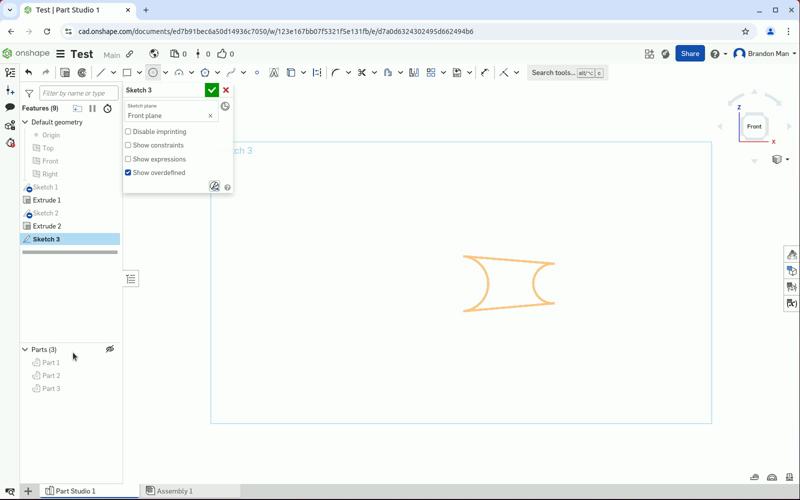
mouse_move(553, 282)
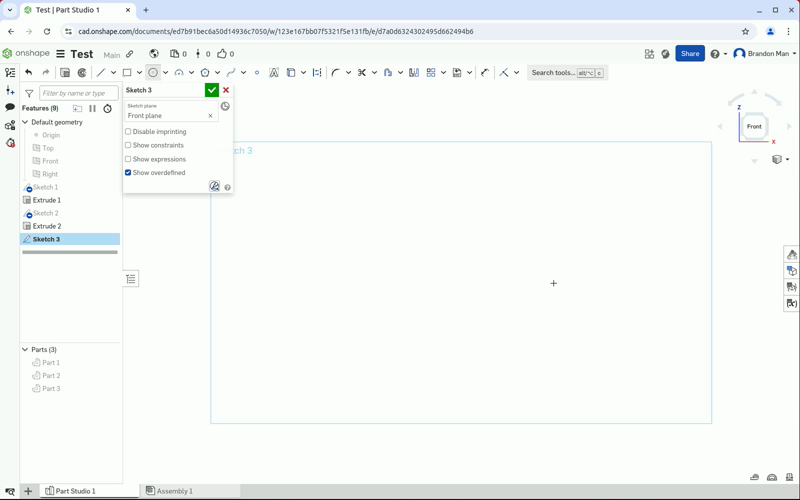
click(553, 282)
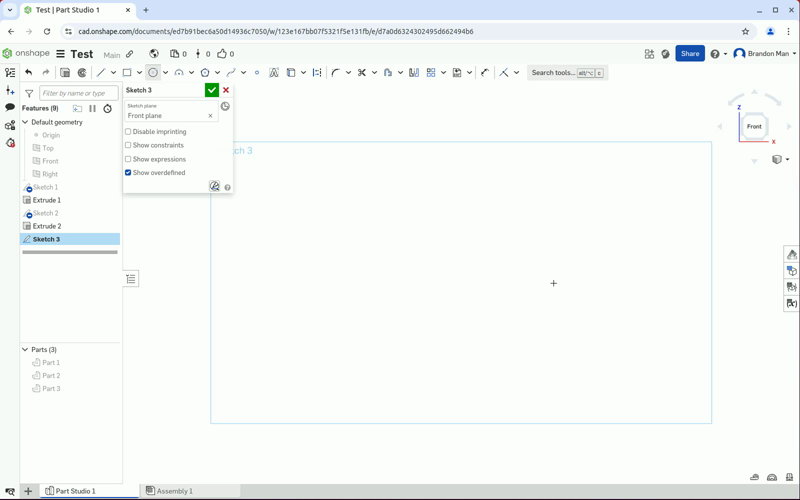
key_up(shift)
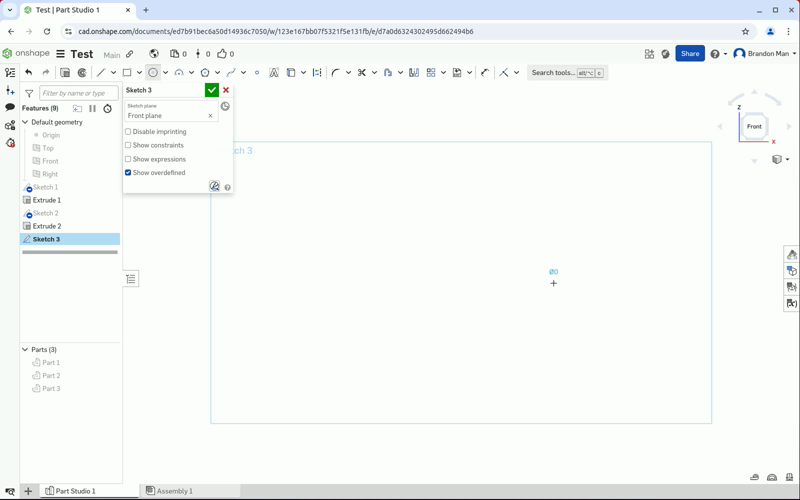
mouse_move(574, 282)
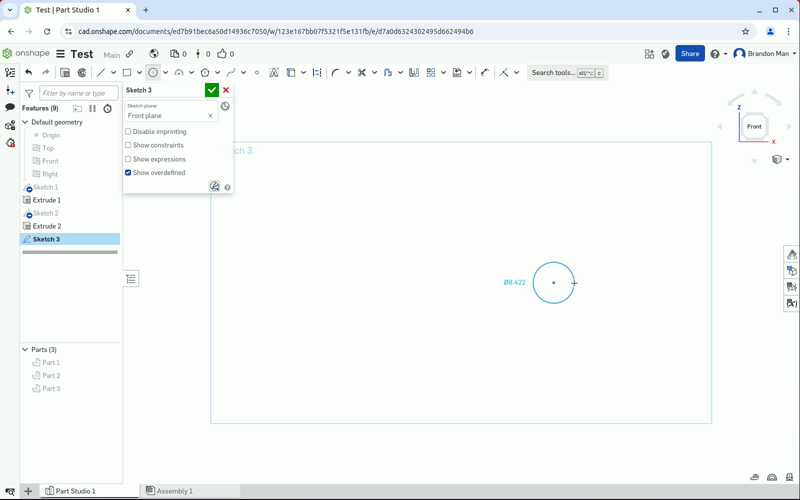
click(574, 282)
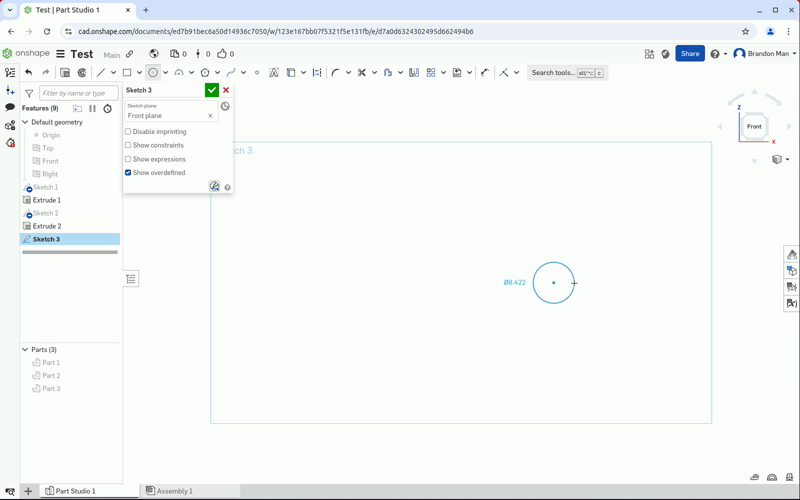
key(esc)
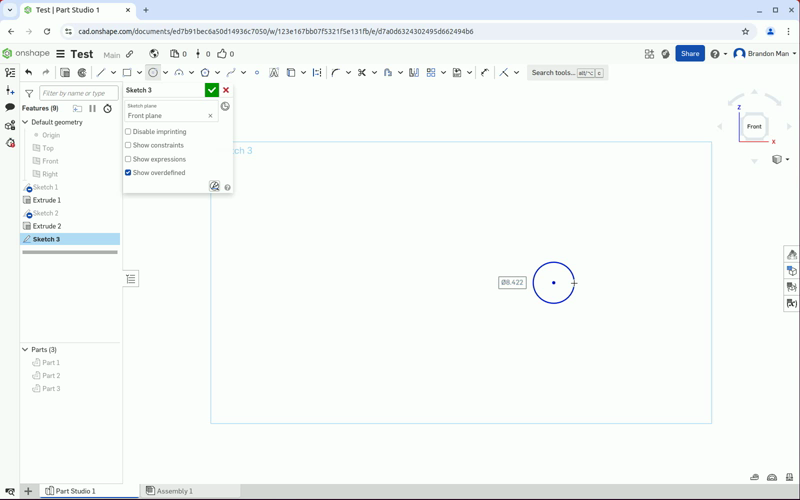
key(c)
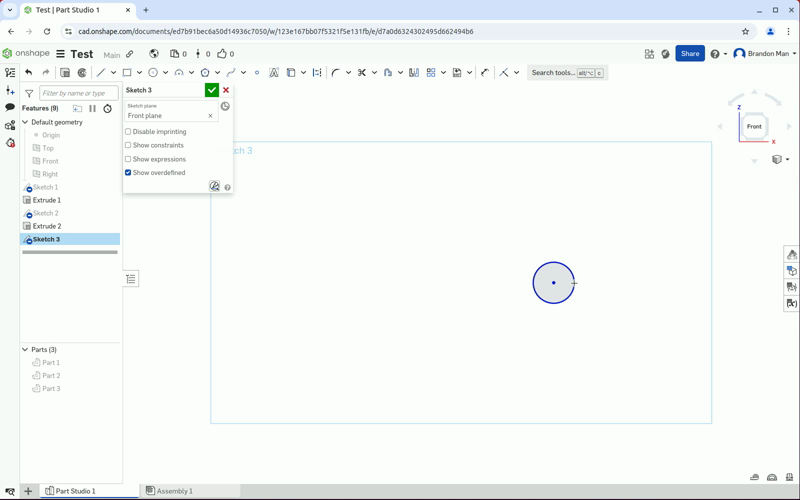
key_down(shift)
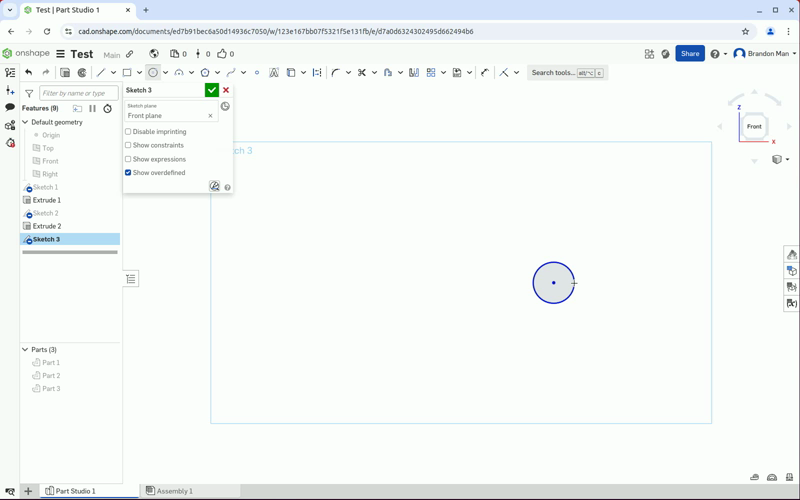
mouse_move(553, 282)
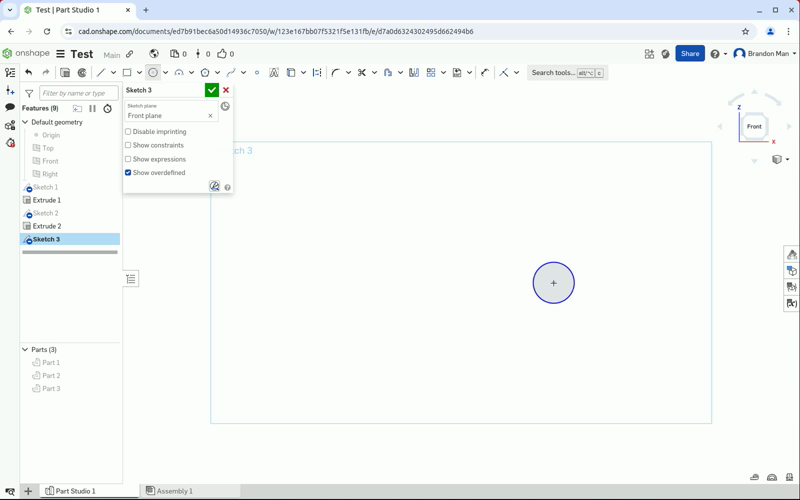
click(553, 282)
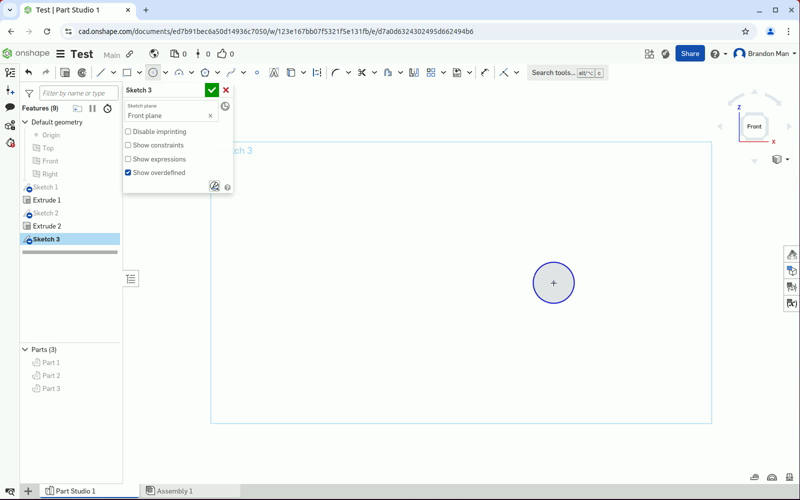
key_up(shift)
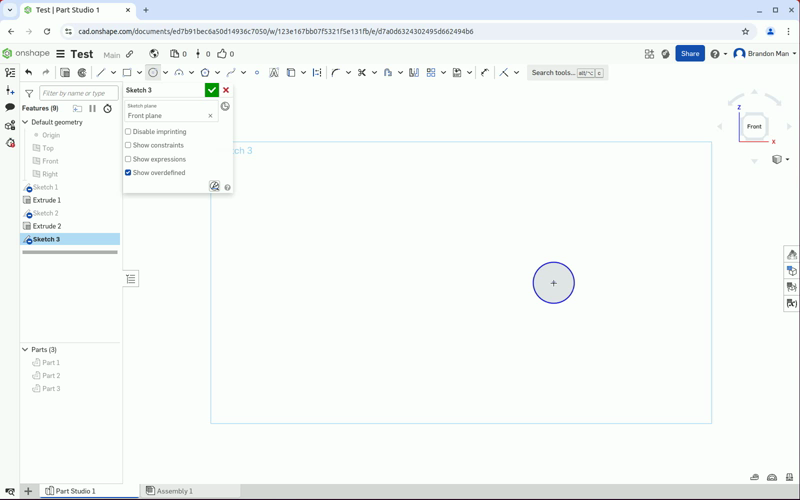
mouse_move(565, 282)
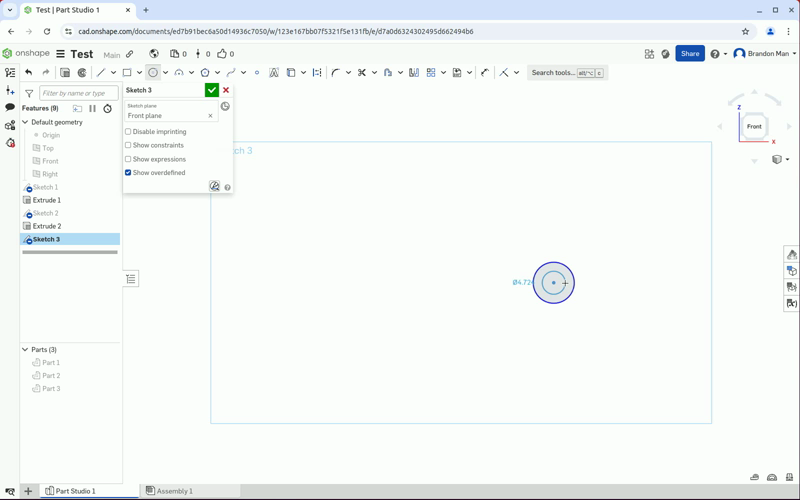
click(565, 282)
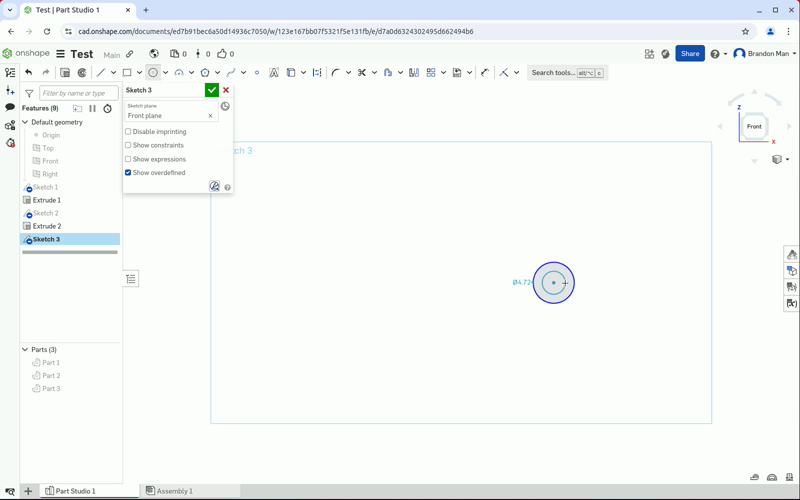
key(esc)
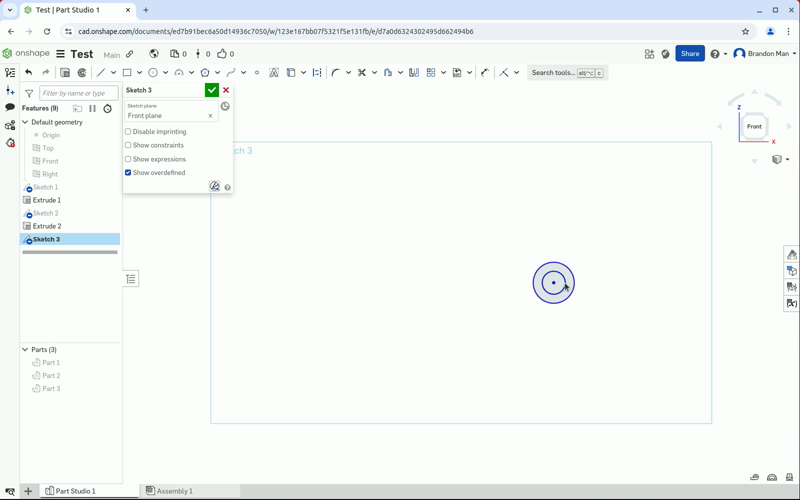
mouse_move(537, 290)
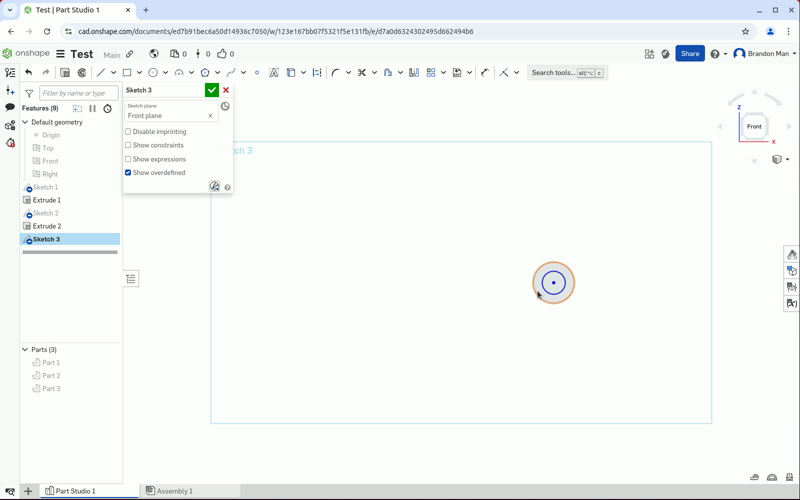
scroll(6)
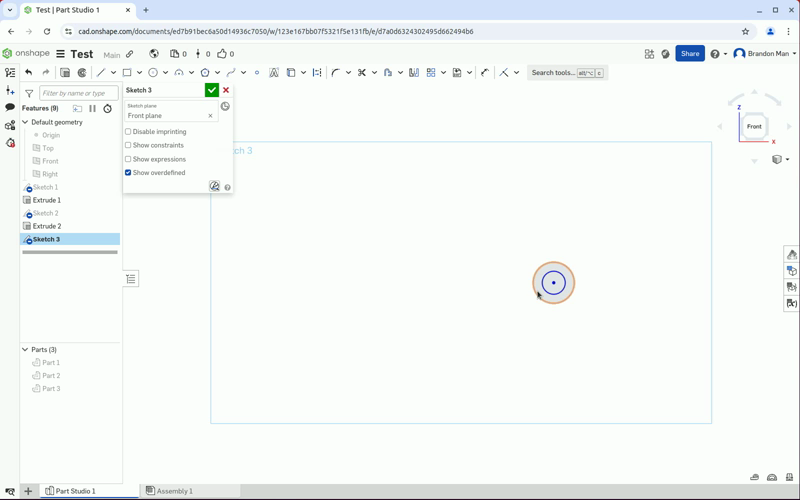
scroll(6)
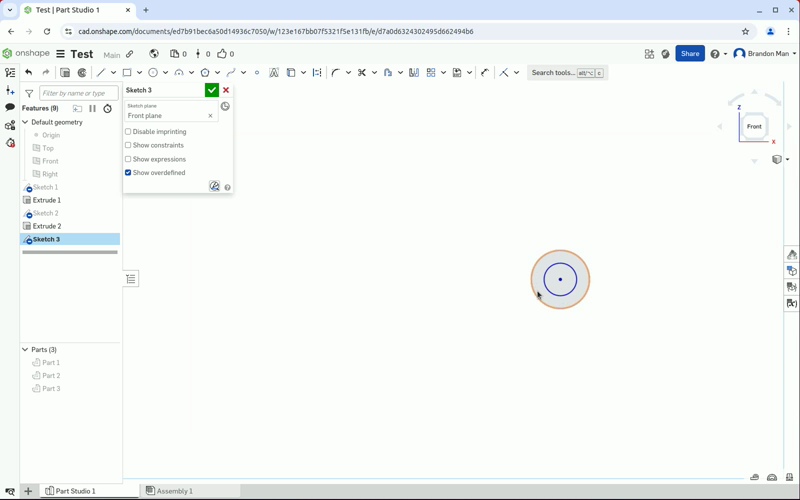
scroll(6)
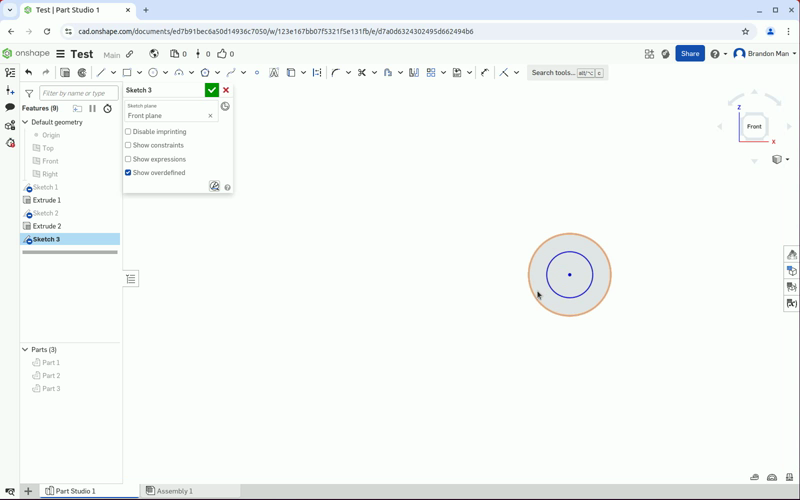
scroll(6)
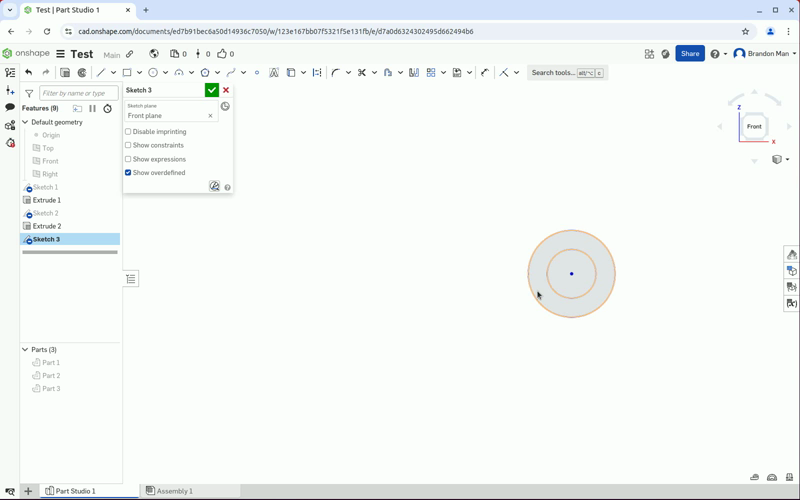
scroll(6)
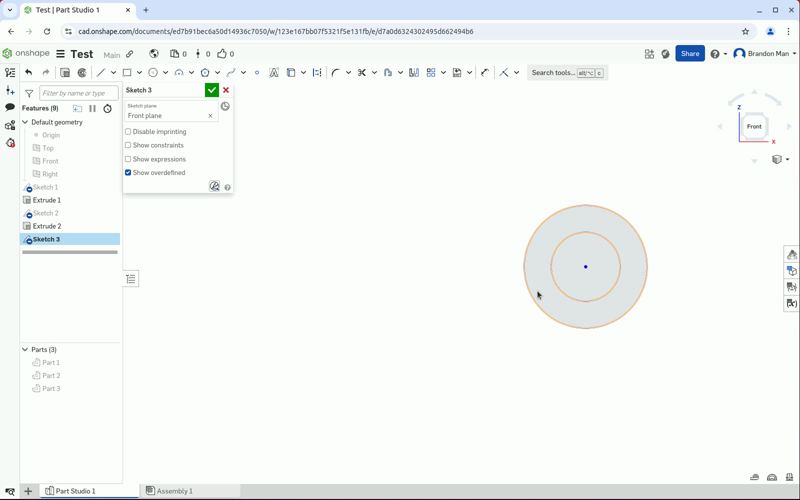
scroll(6)
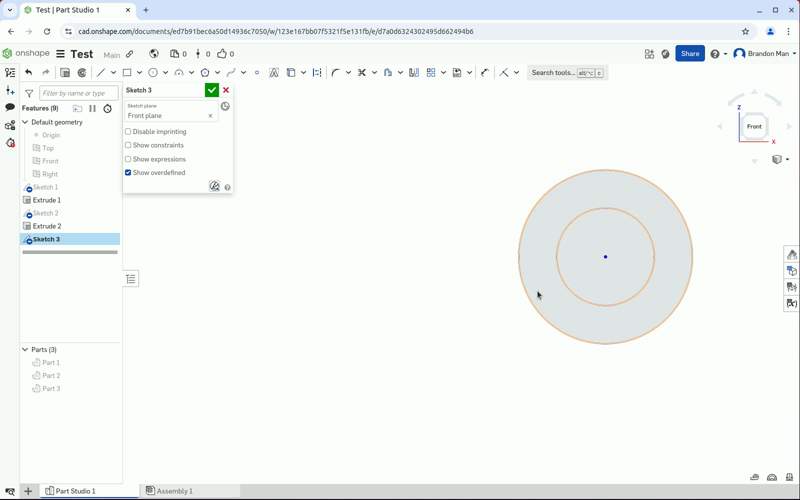
scroll(6)
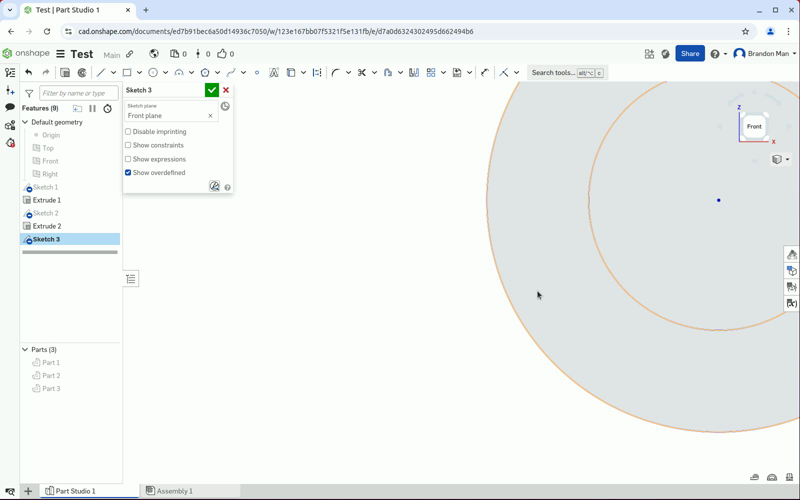
click(537, 290)
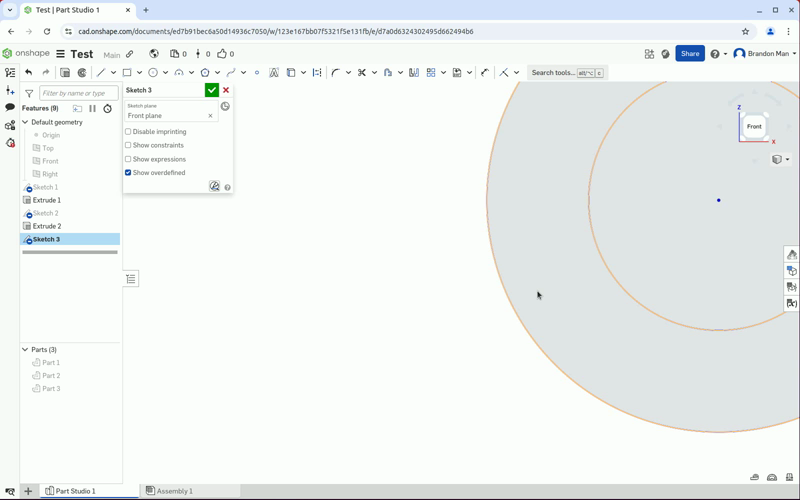
scroll(-6)
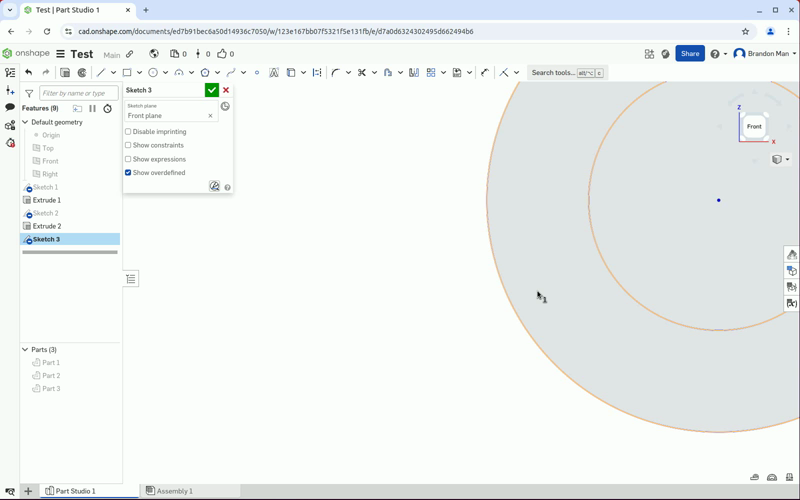
scroll(-6)
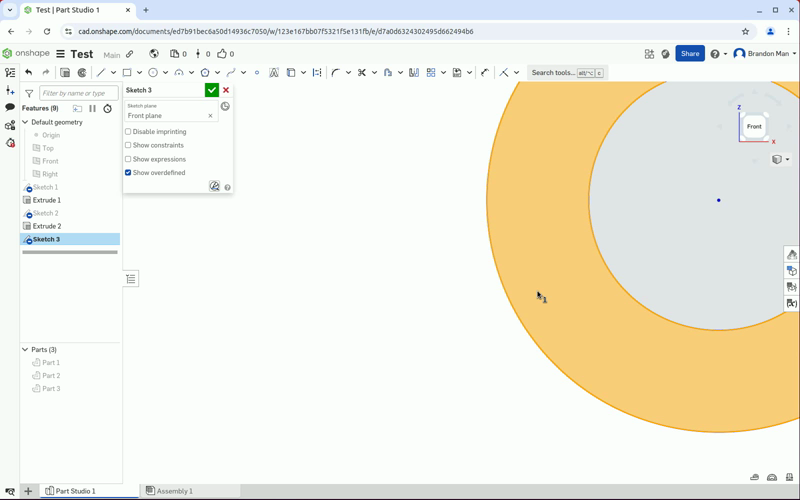
scroll(-6)
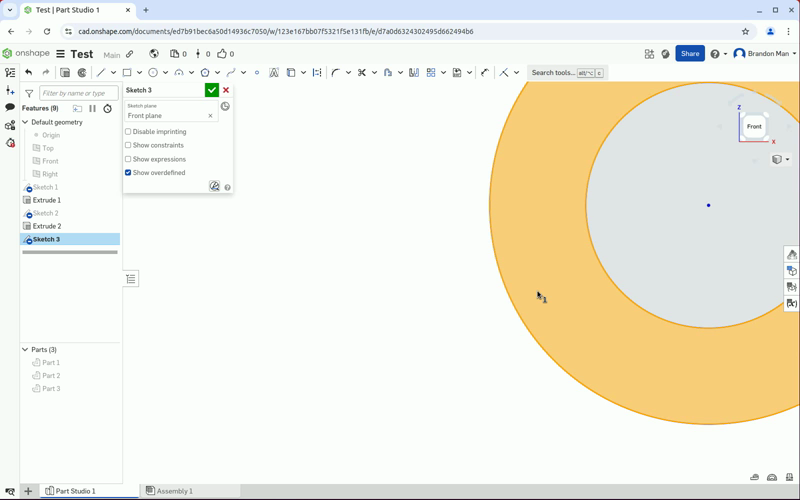
scroll(-6)
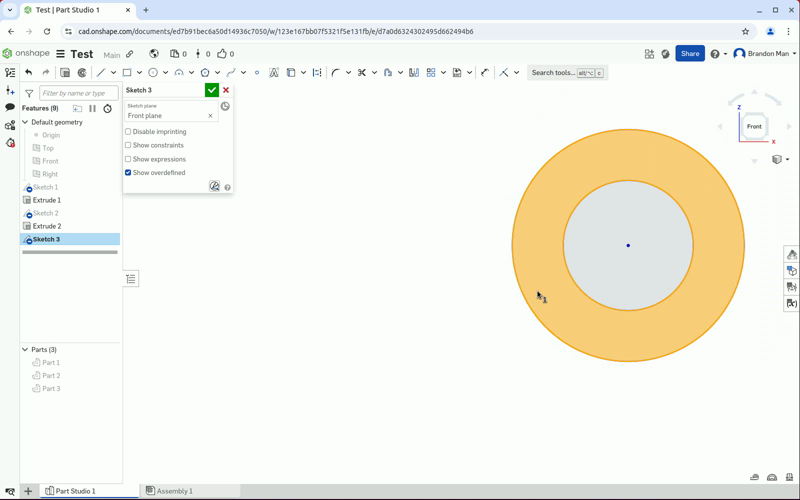
scroll(-6)
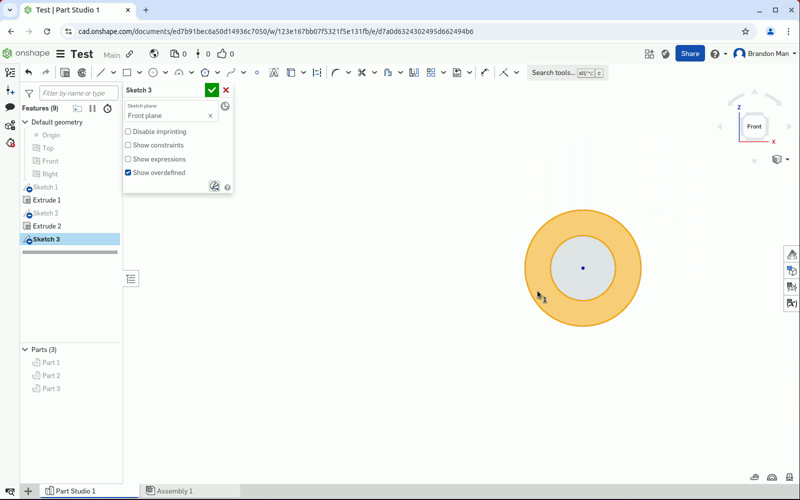
scroll(-6)
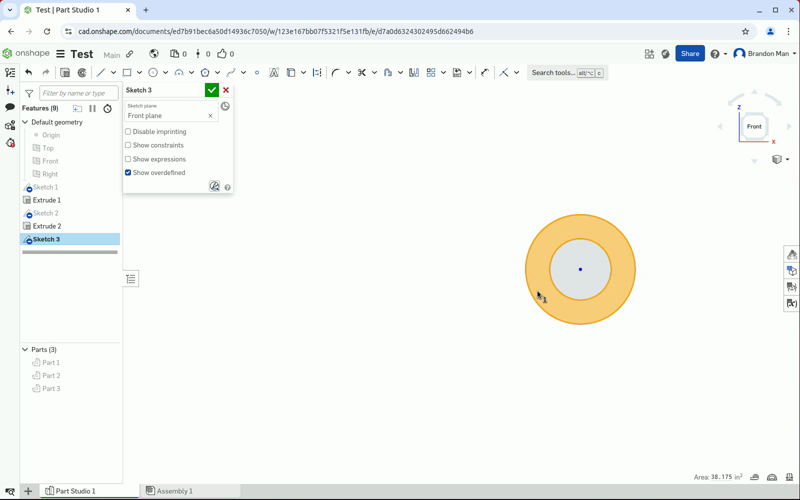
scroll(-6)
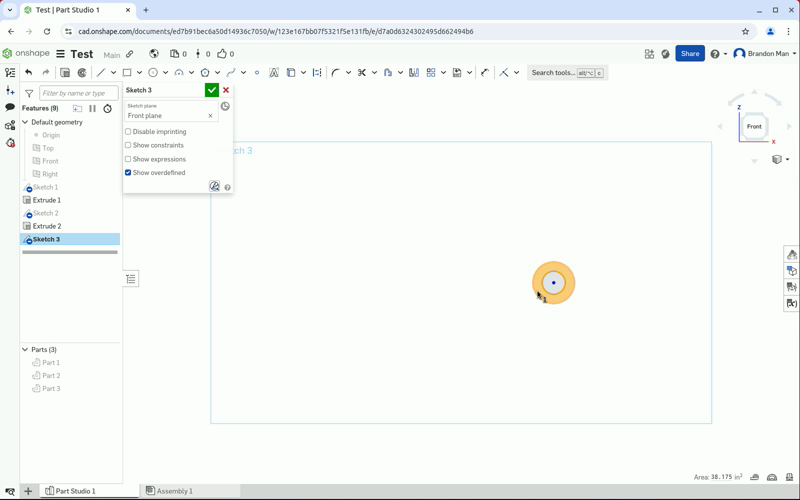
mouse_move(73, 352)
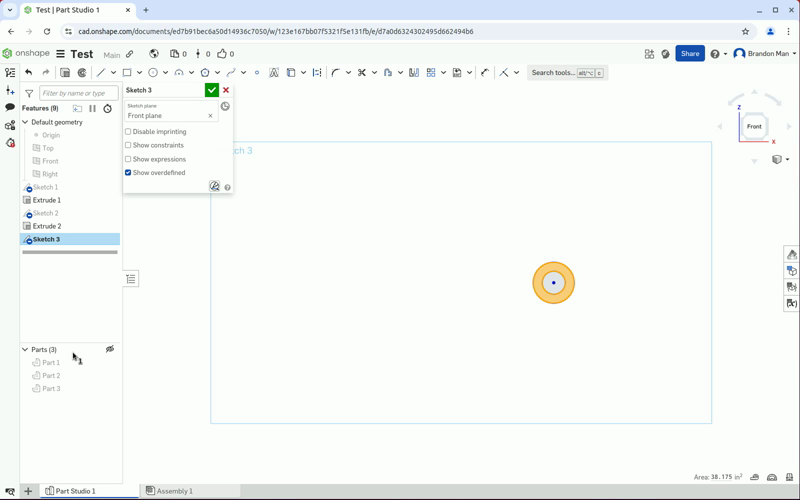
key(shift+y)
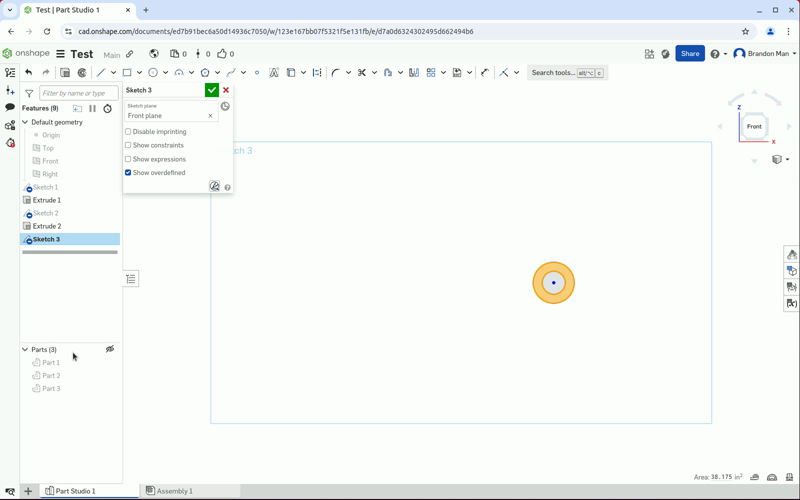
key(shift+e)
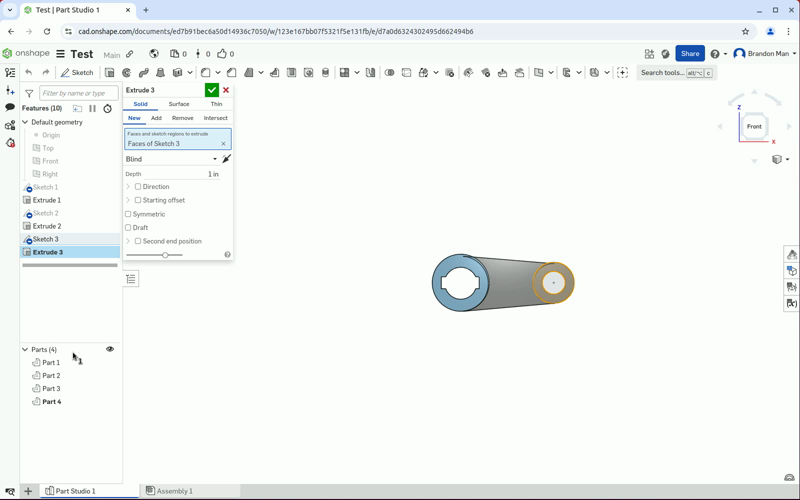
mouse_move(143, 106)
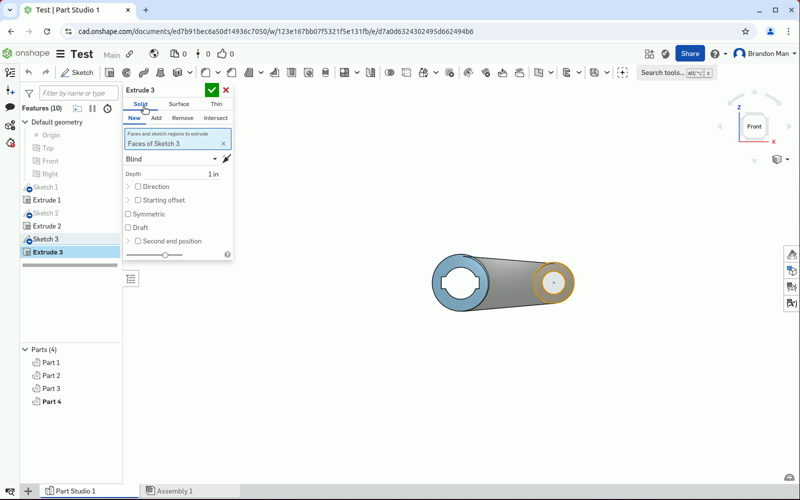
click(143, 106)
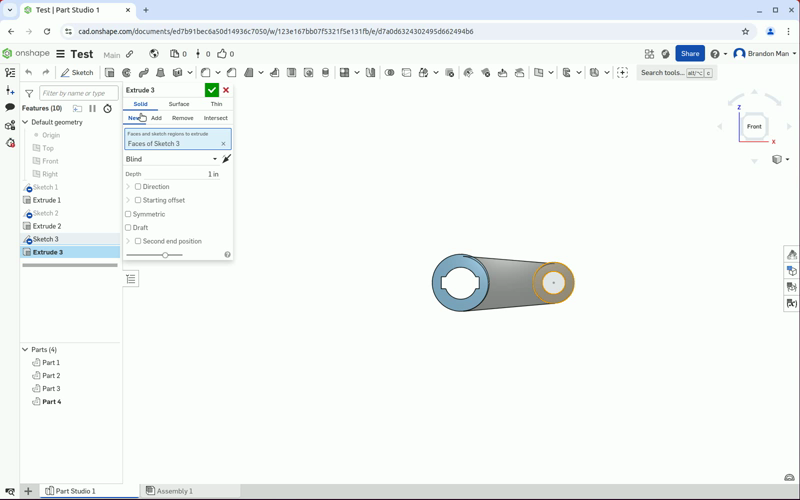
mouse_move(137, 120)
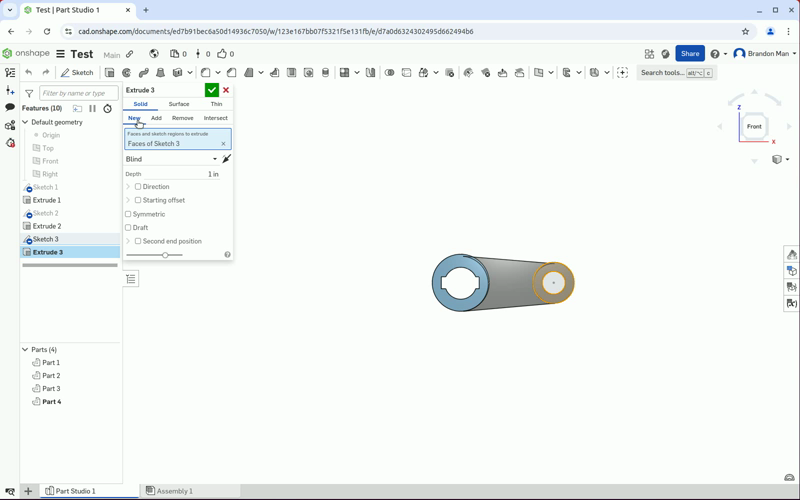
click(137, 120)
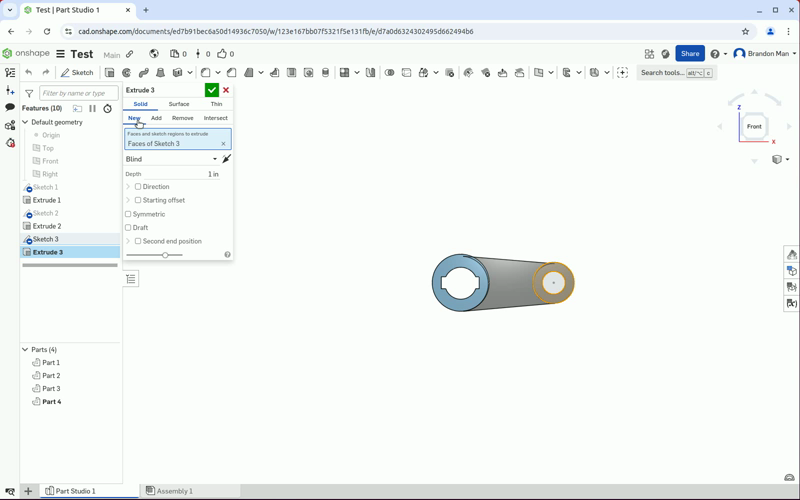
key(tab, 4)
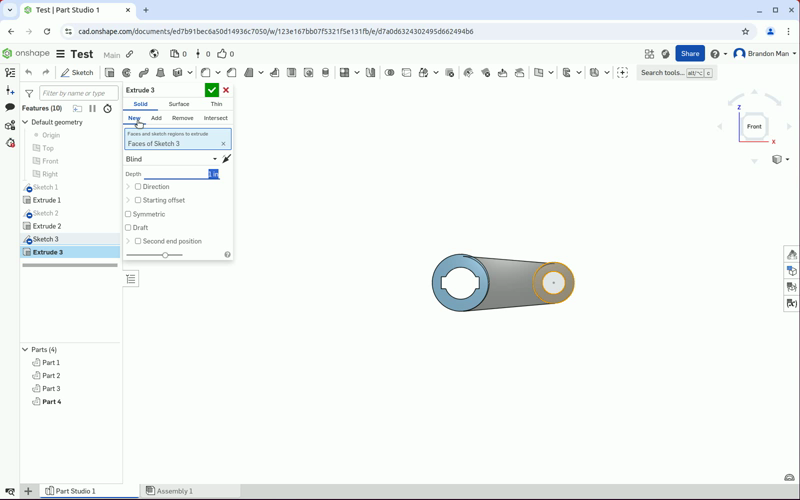
text(5.536)
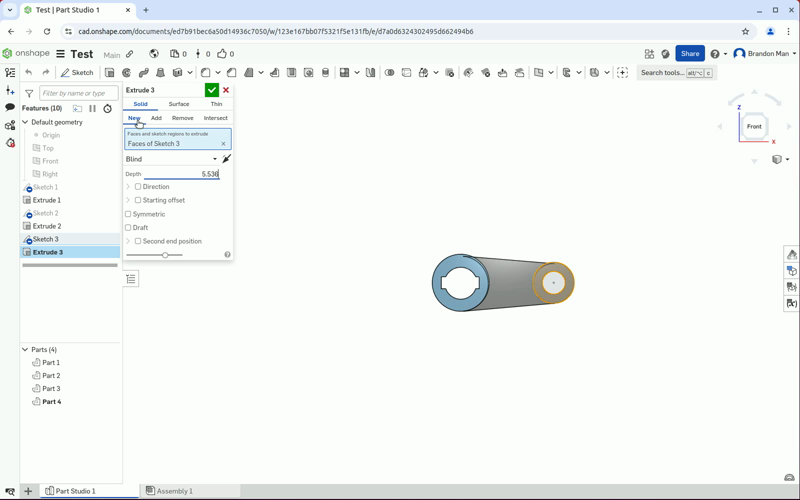
key(enter)
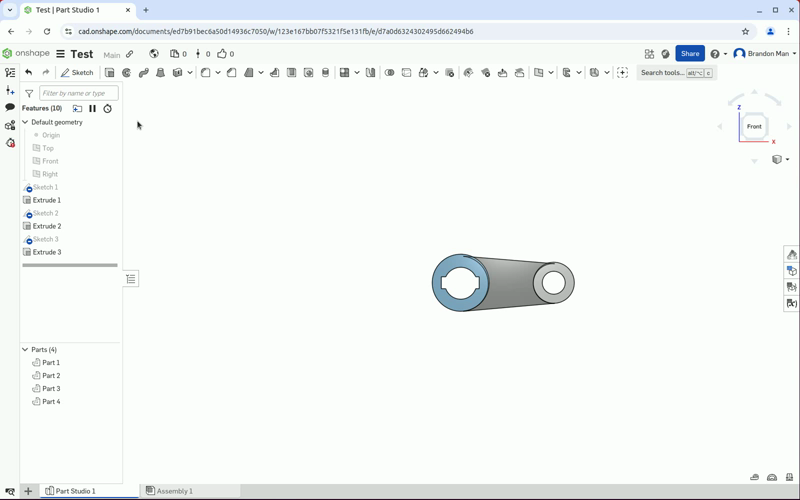
key(shift+h)
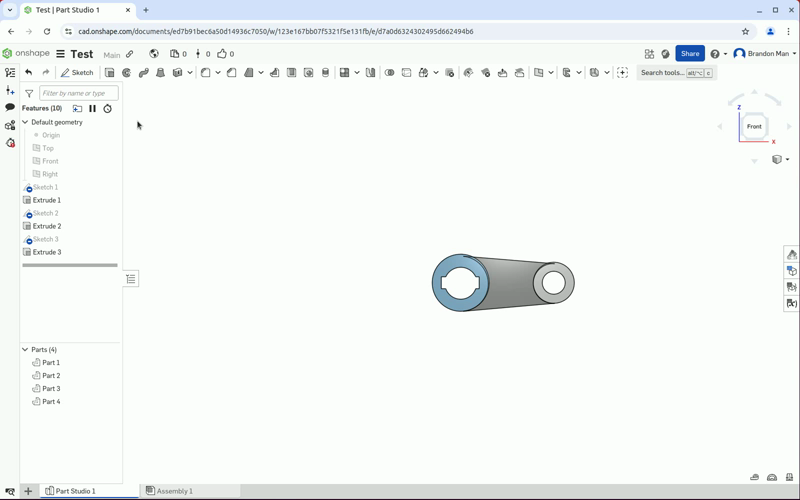
key(shift+h)
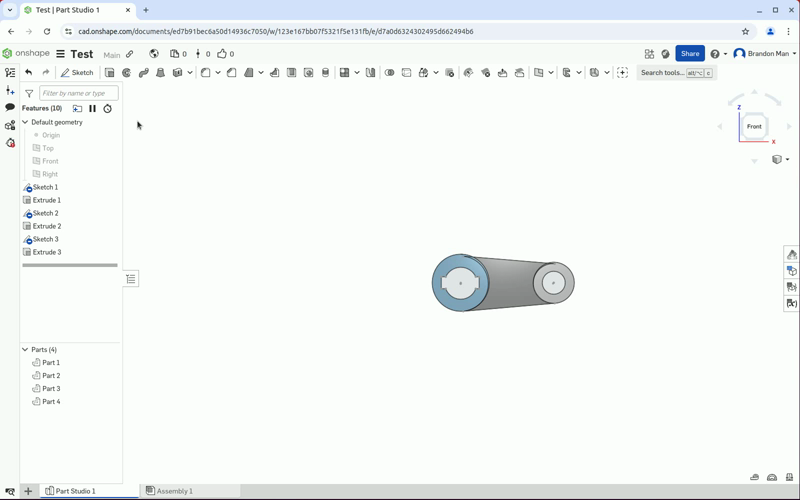
key(shift+7)
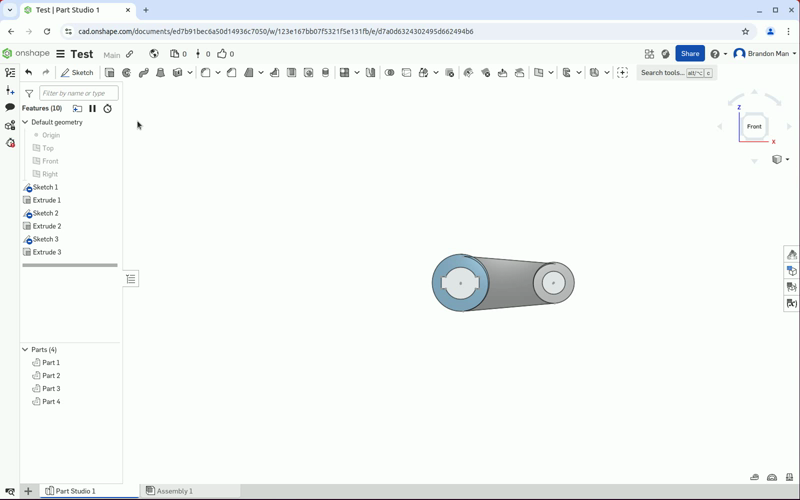
key(left, 2)
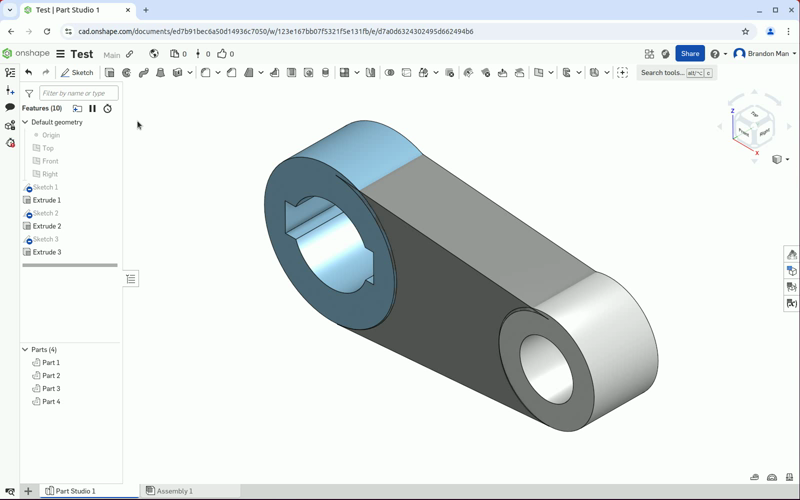
key(down, 2)
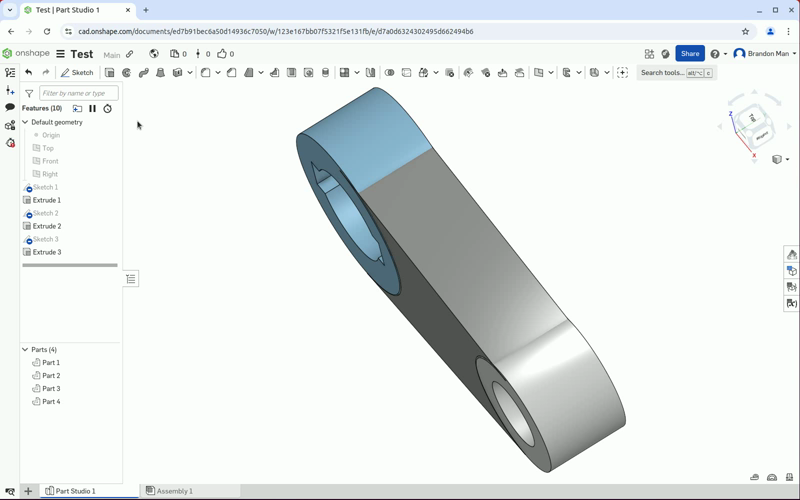
key(up, 2)
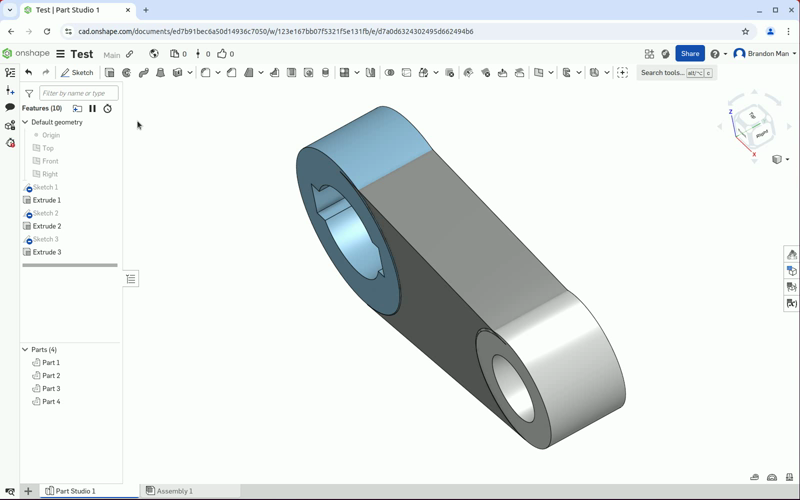
key(right, 2)
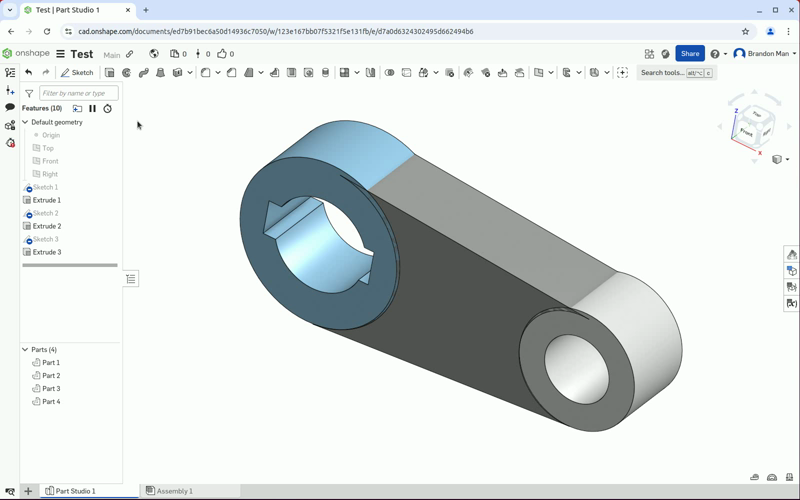
mouse_move(73, 189)
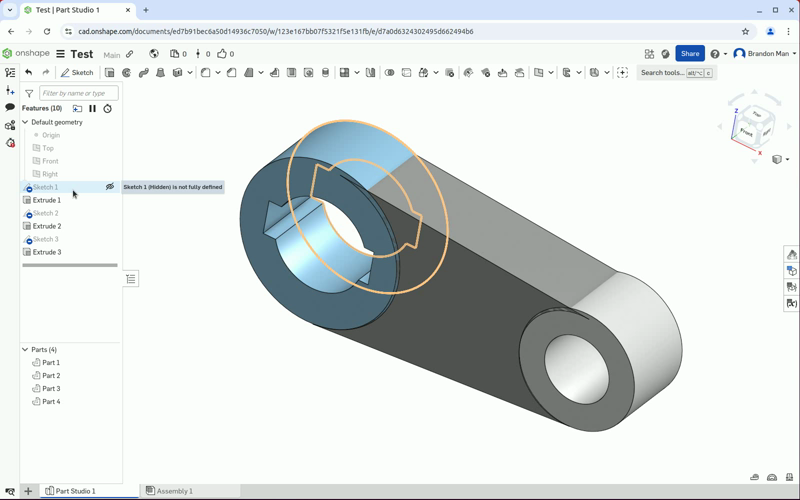
click(73, 189)